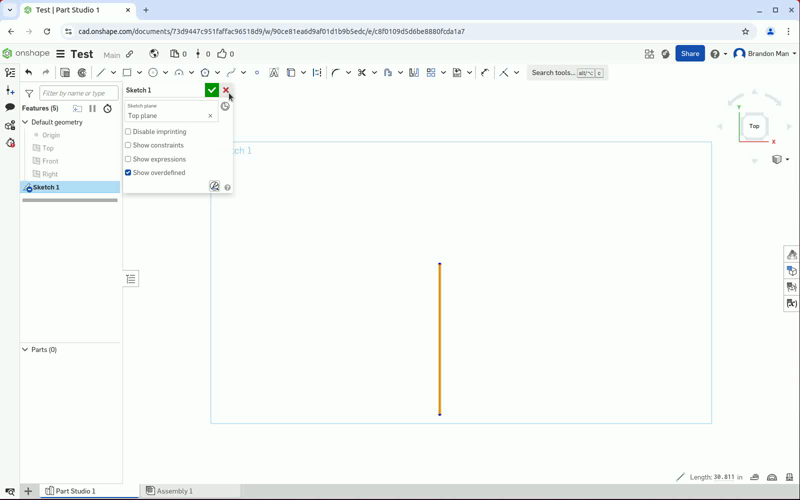
key(shift+h)
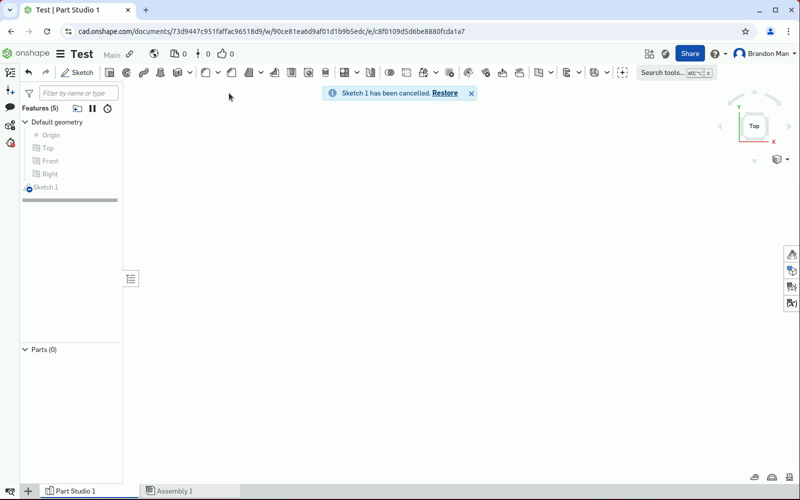
mouse_move(73, 352)
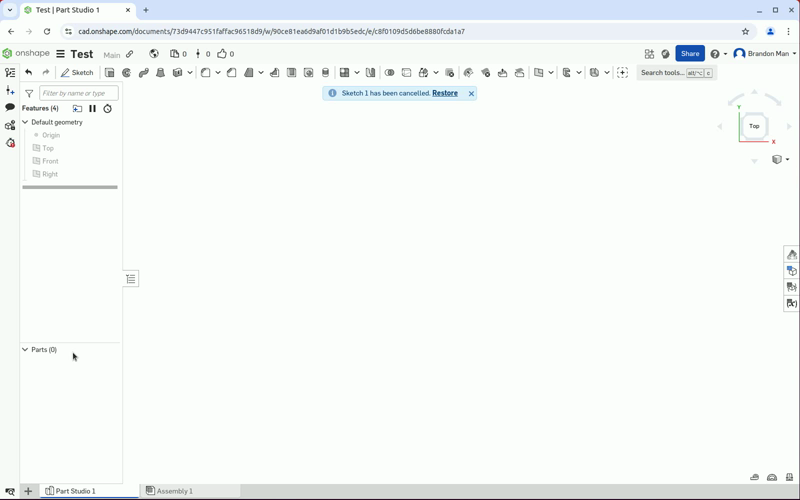
key(y)
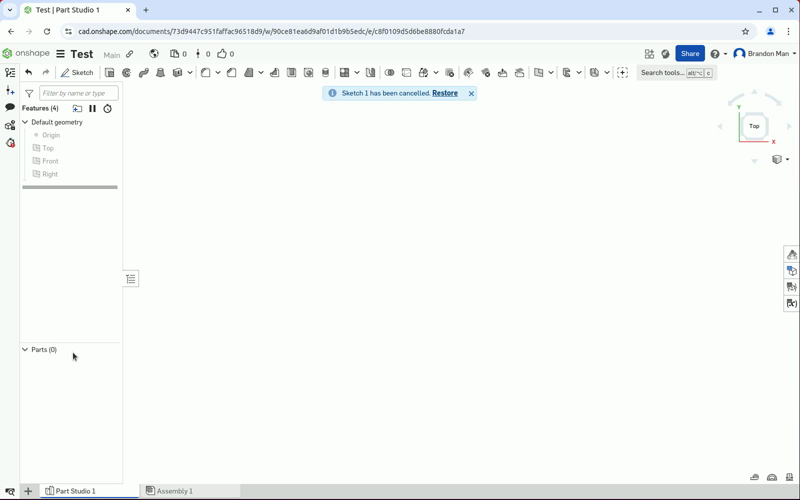
key(shift+p)
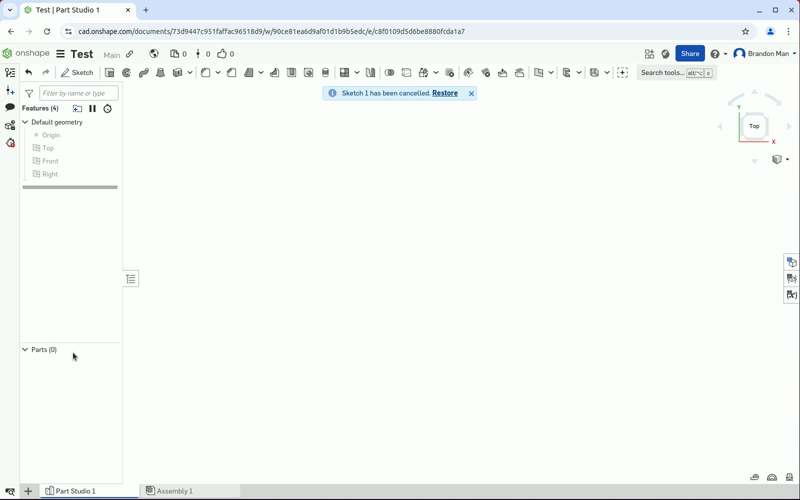
key(space)
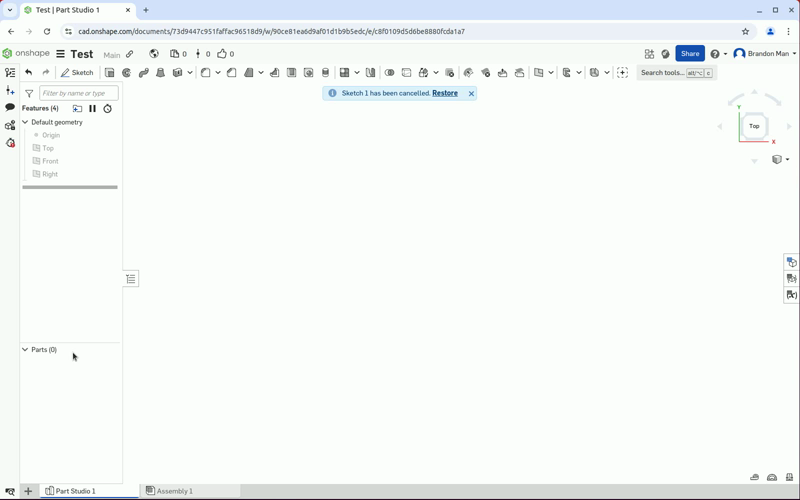
key_down(shift)
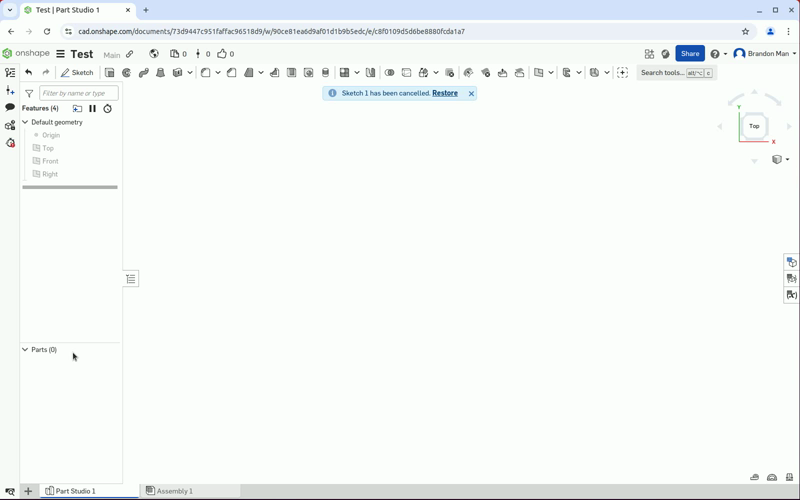
key(up)
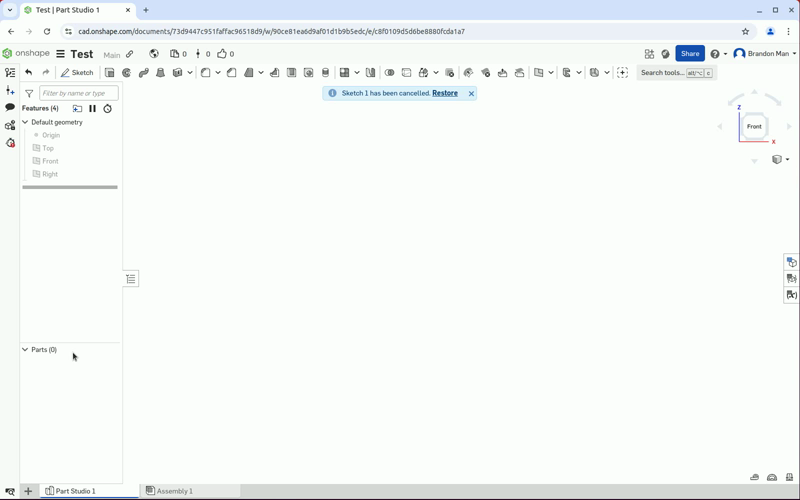
key_up(shift)
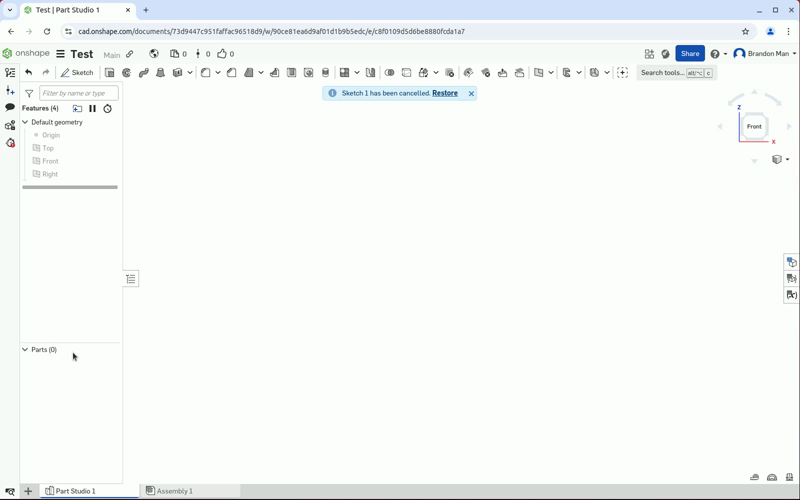
mouse_move(73, 352)
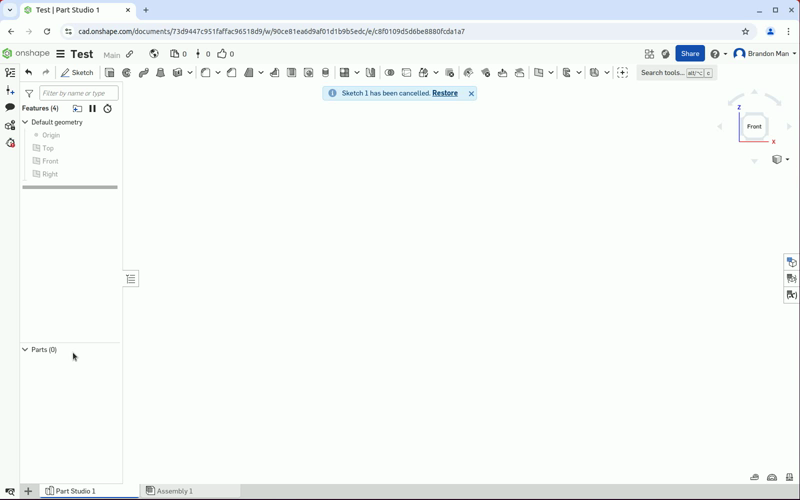
key(shift+y)
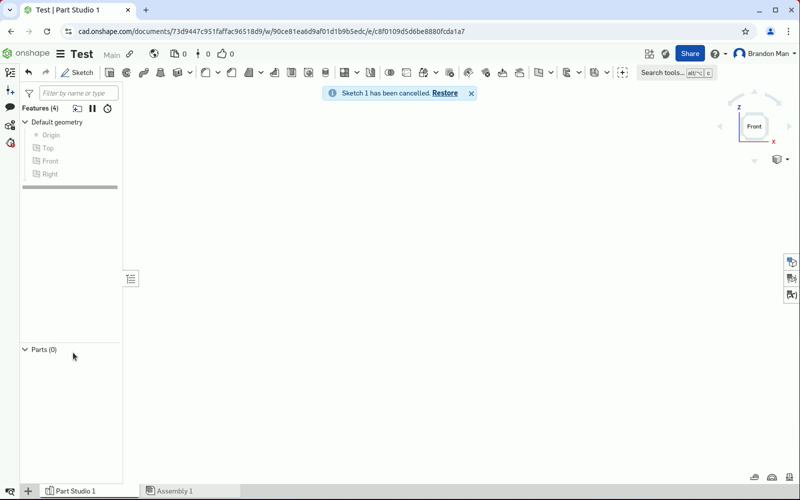
key(shift+s)
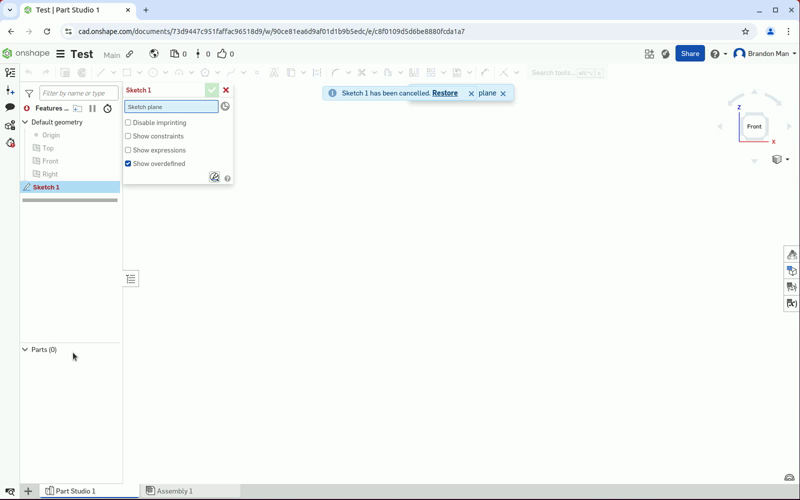
mouse_move(73, 163)
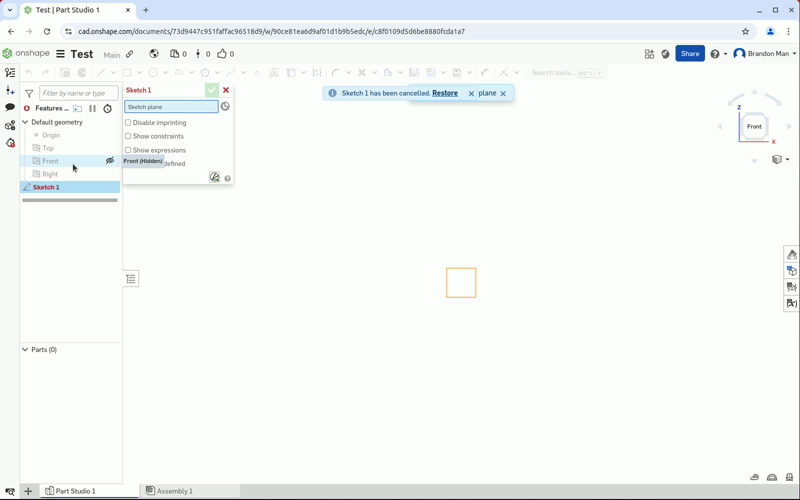
click(73, 163)
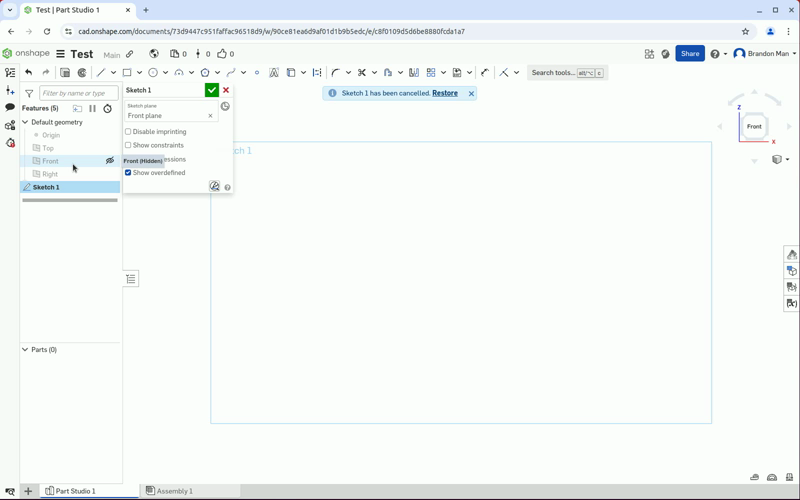
mouse_move(73, 352)
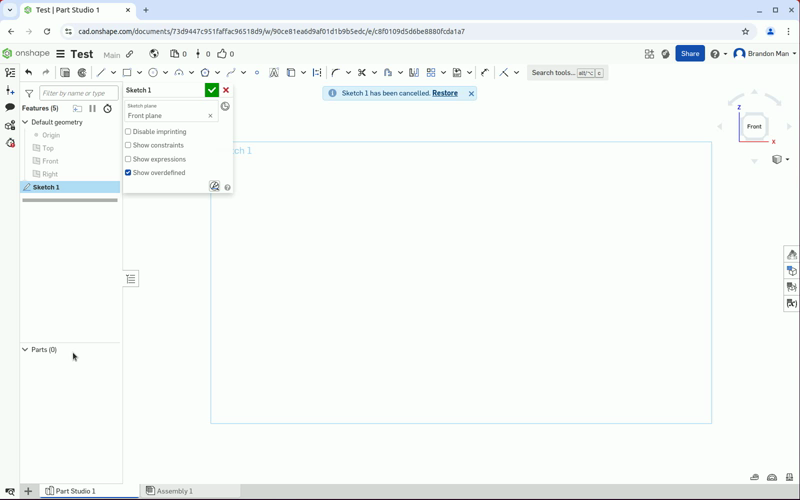
key(y)
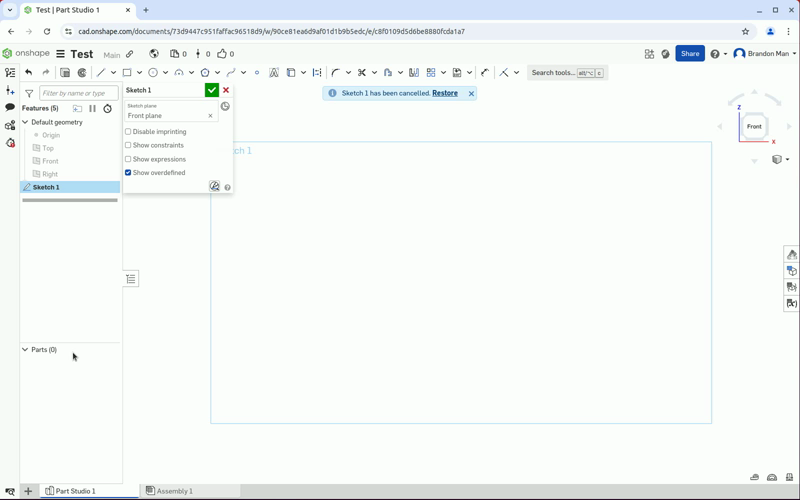
key(l)
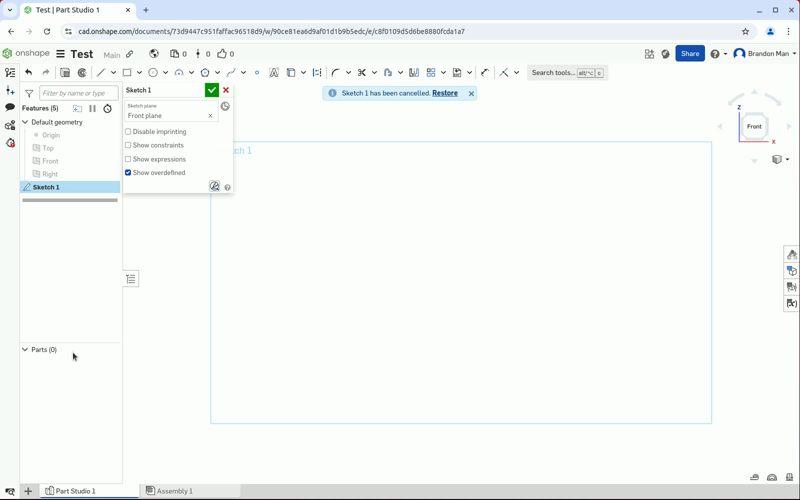
key_down(shift)
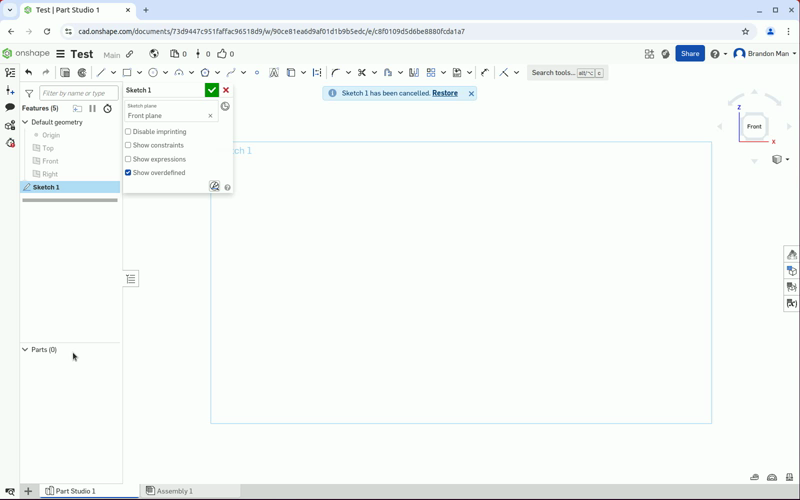
mouse_move(396, 293)
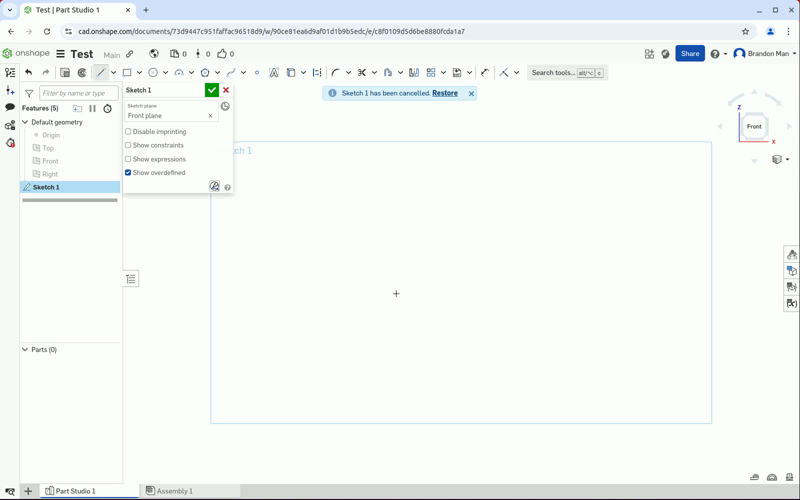
click(396, 293)
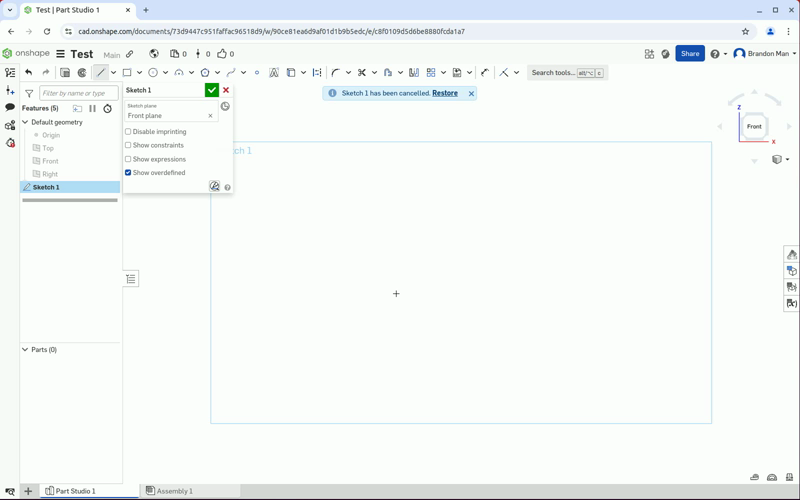
key_up(shift)
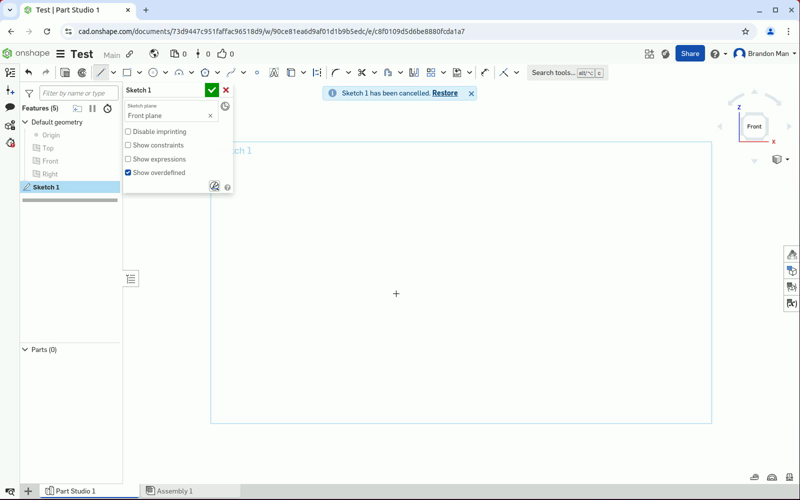
key_down(shift)
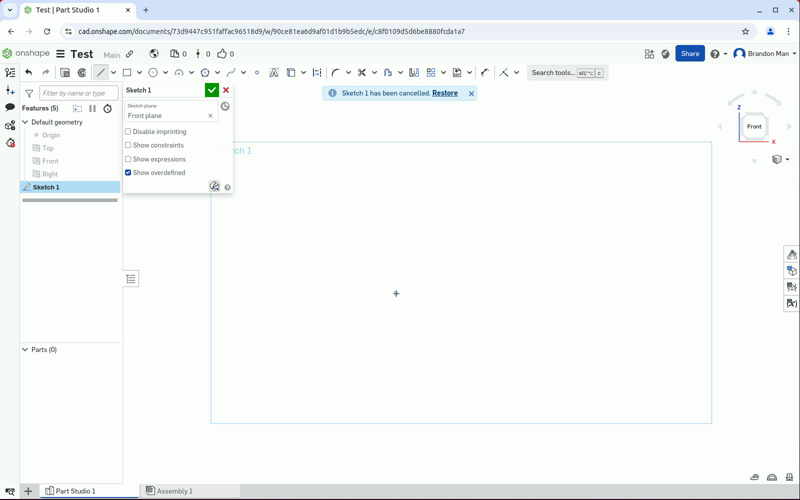
mouse_move(426, 293)
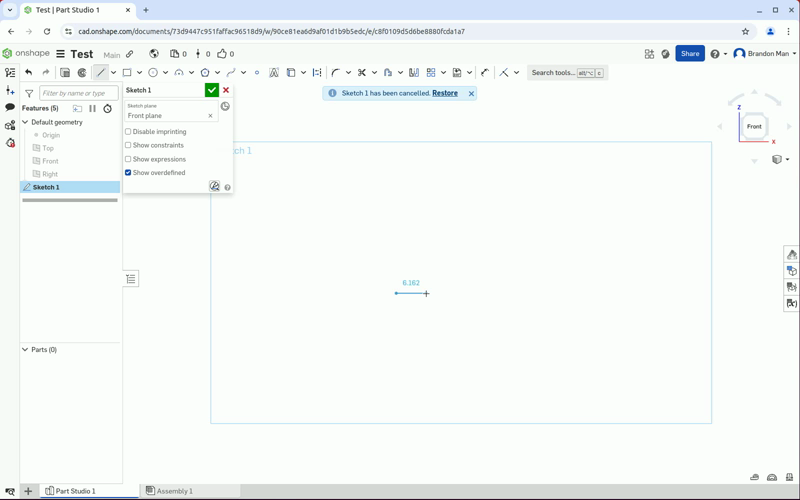
mouse_move(407, 293)
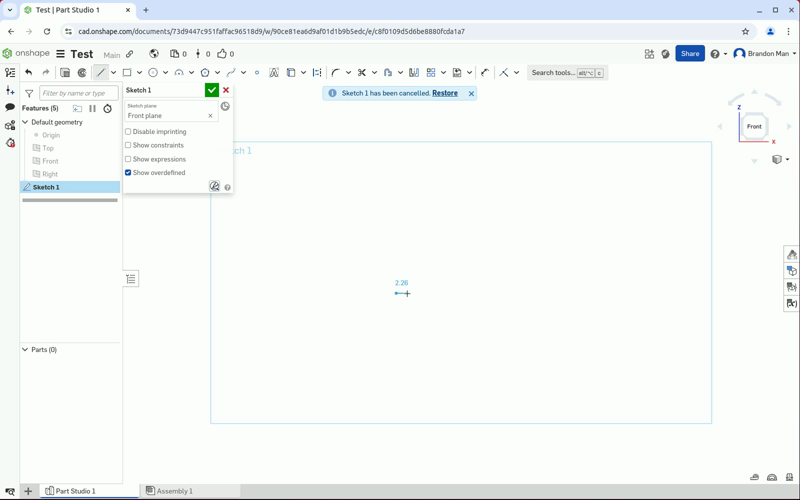
click(407, 293)
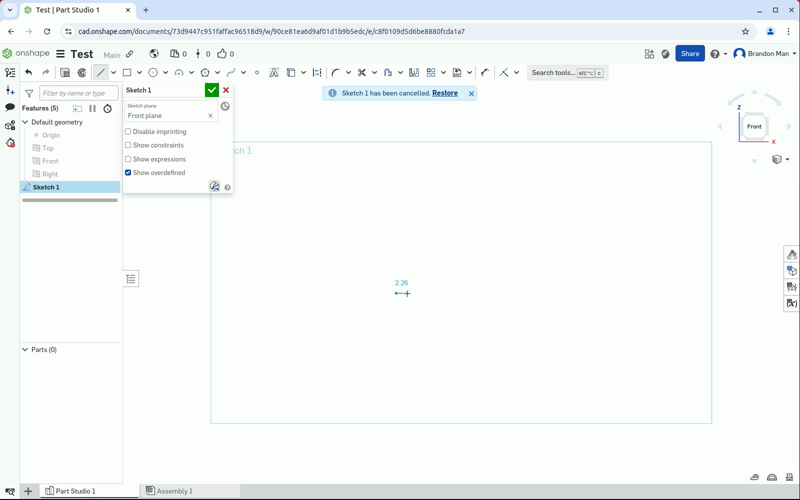
key_up(shift)
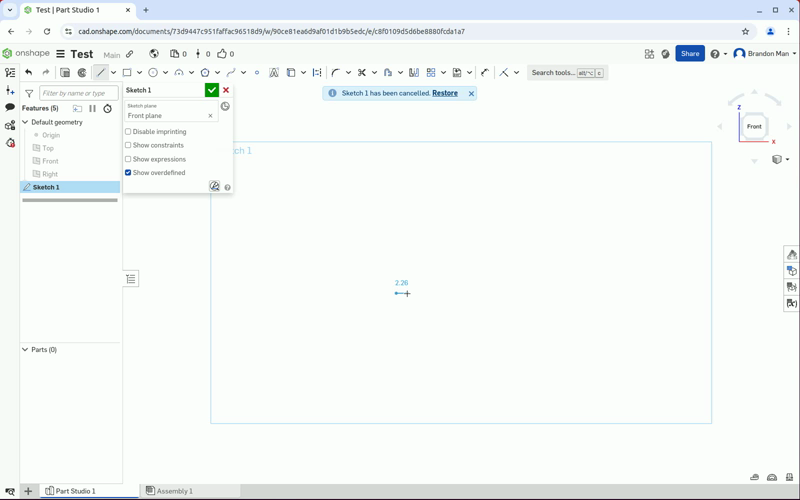
key(esc)
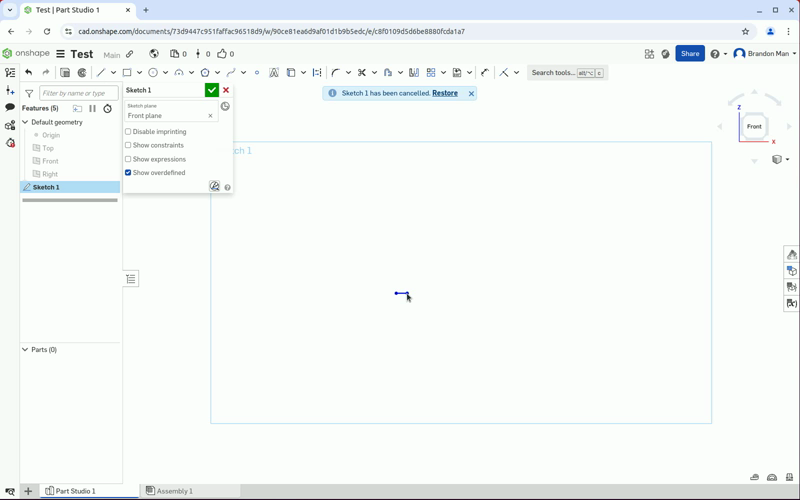
key(a)
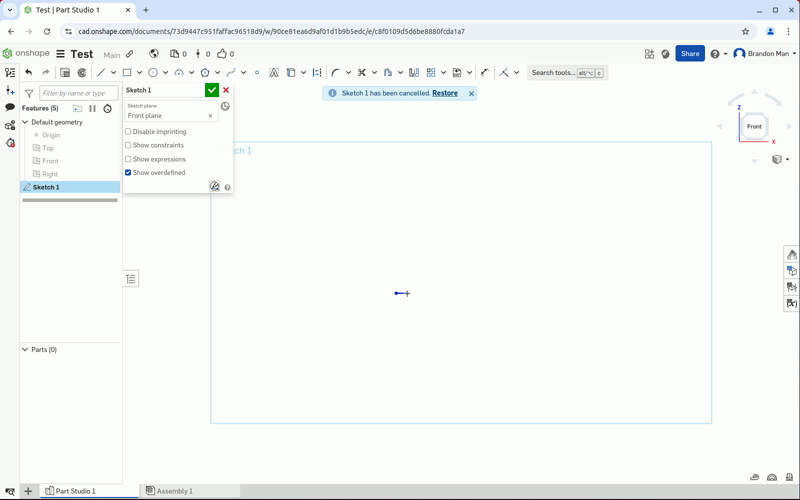
mouse_move(407, 293)
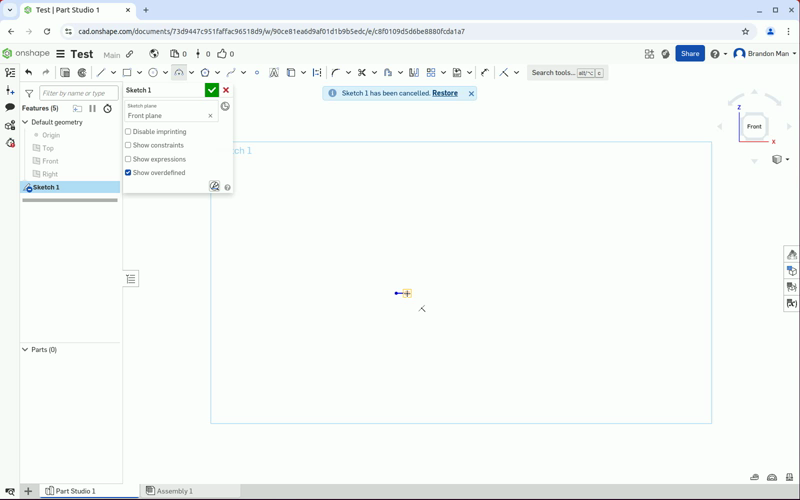
click(407, 293)
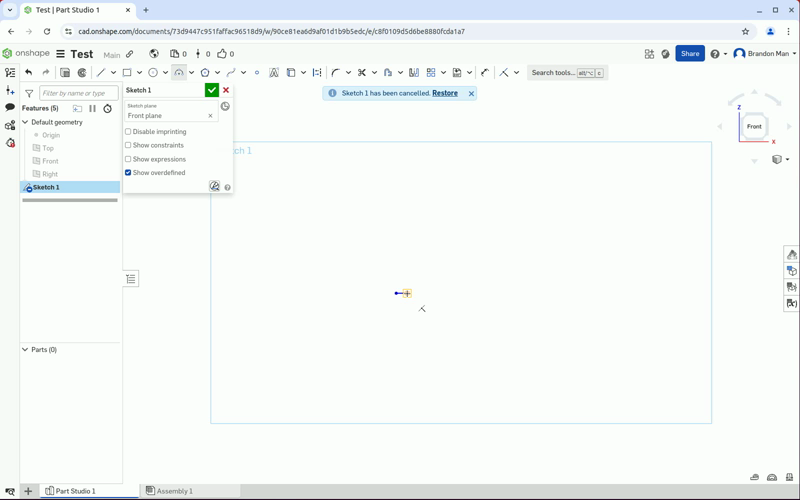
key_down(shift)
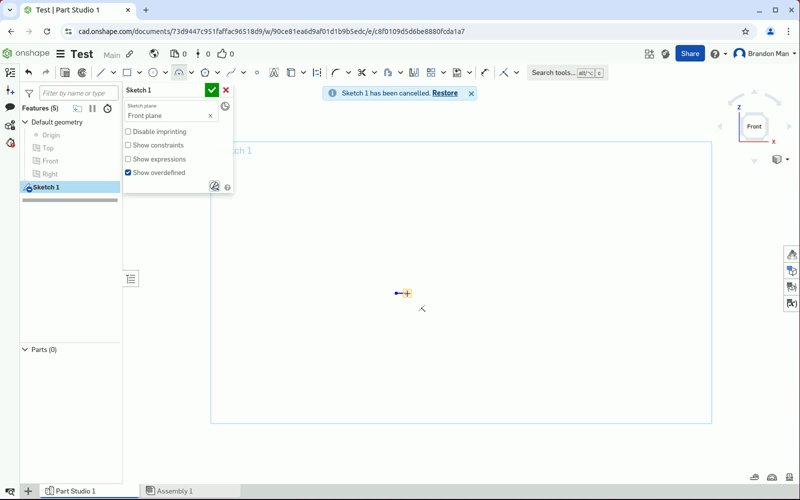
mouse_move(513, 285)
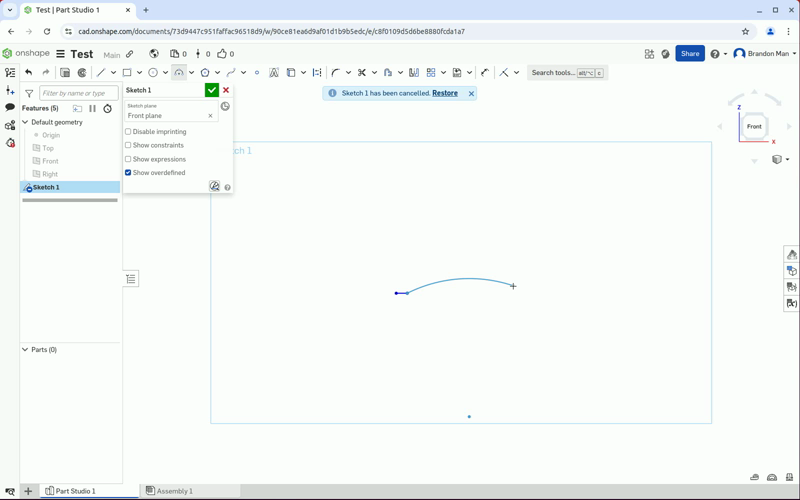
click(513, 285)
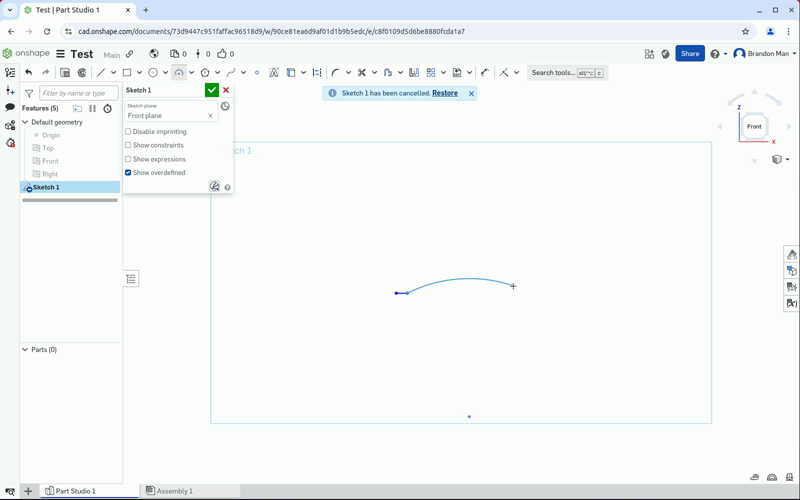
mouse_move(463, 336)
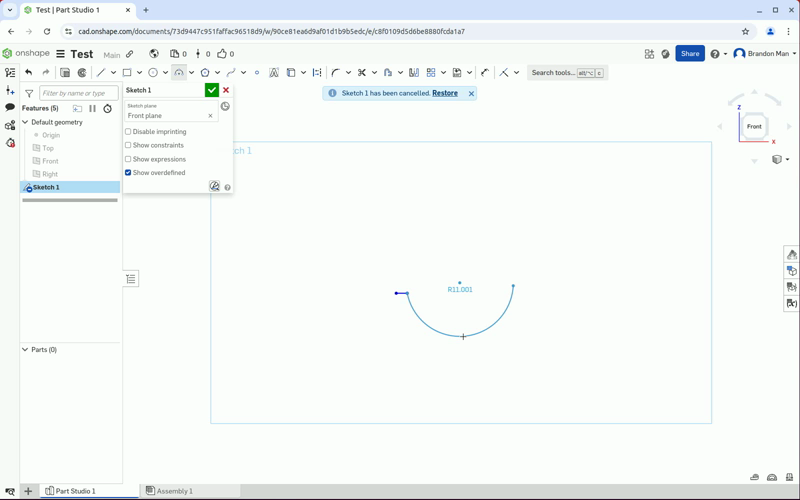
click(463, 336)
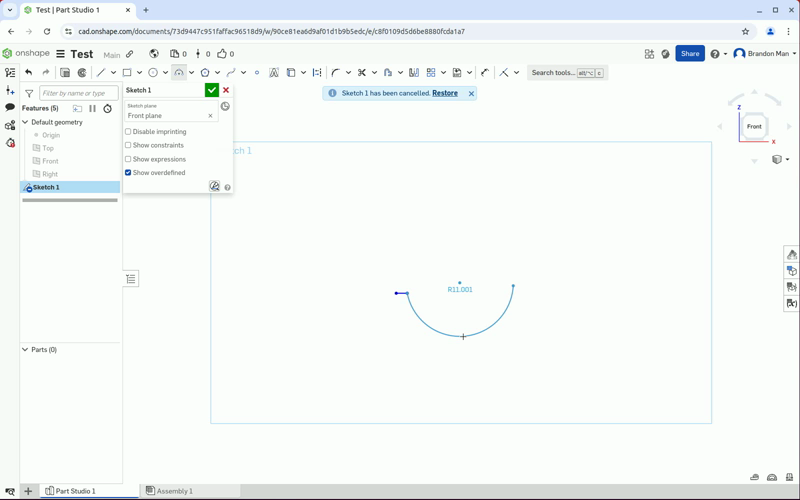
key_up(shift)
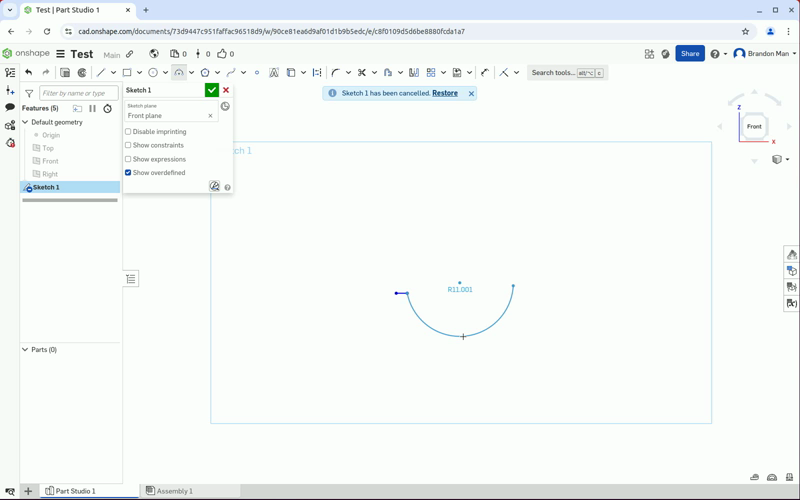
key(esc)
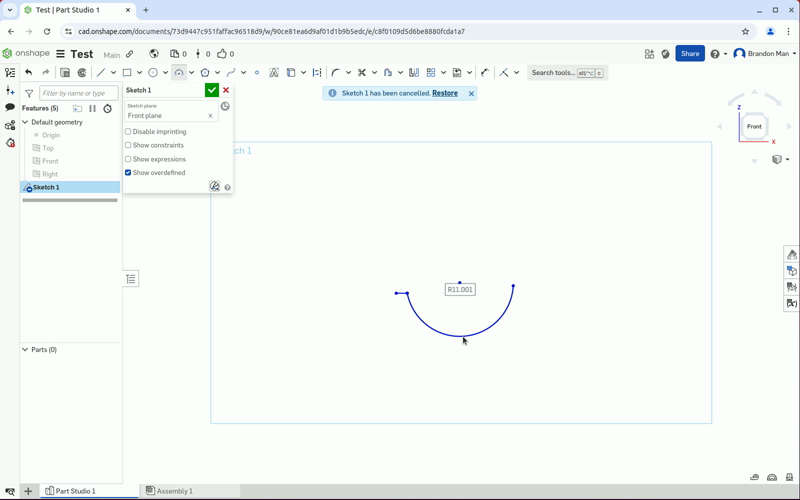
key(l)
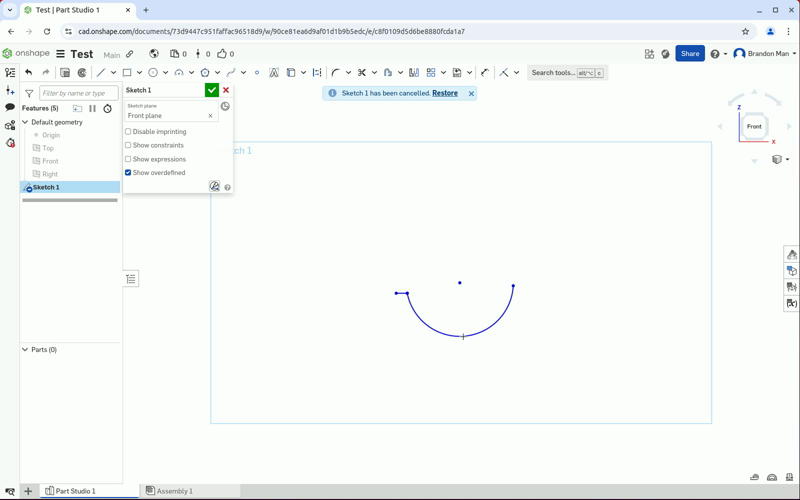
mouse_move(513, 285)
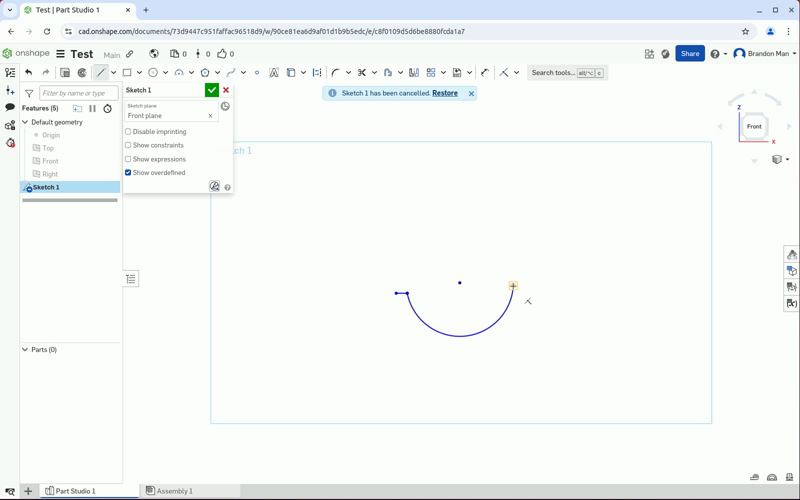
click(513, 285)
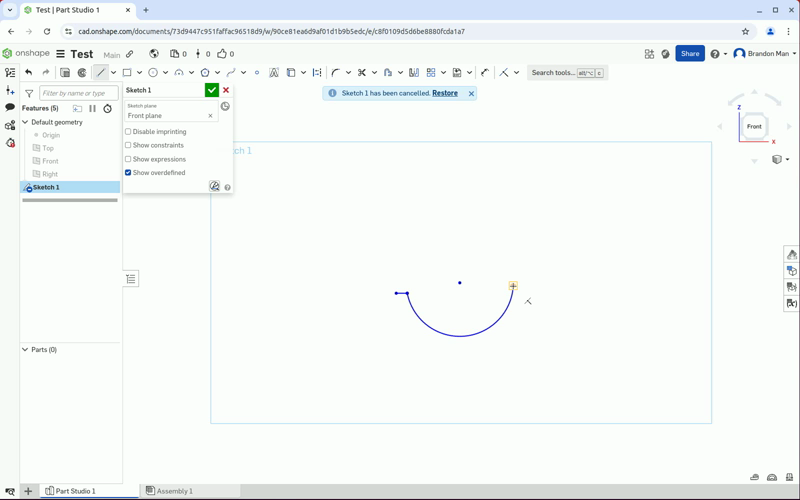
key_down(shift)
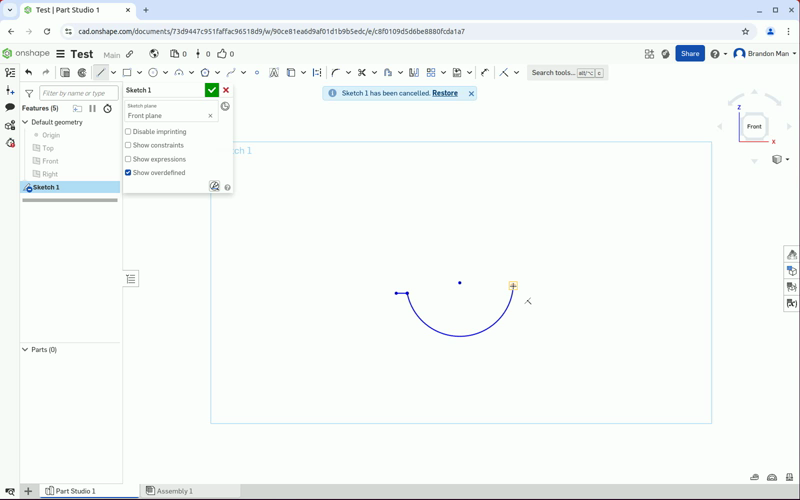
mouse_move(543, 285)
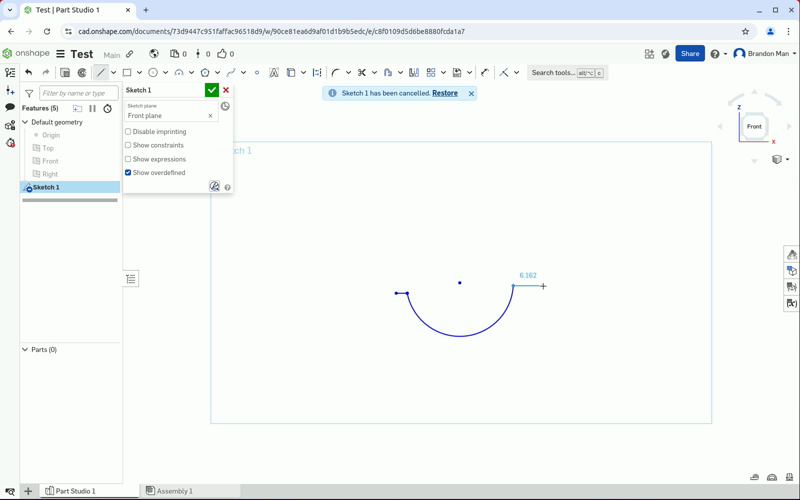
mouse_move(572, 285)
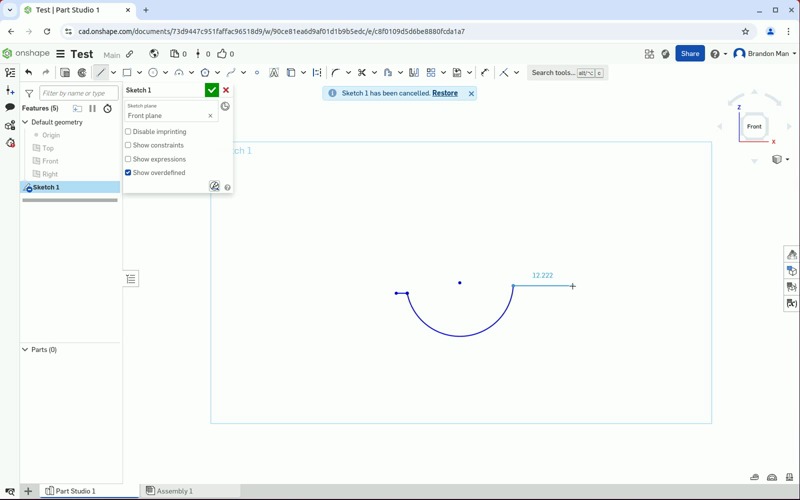
click(572, 285)
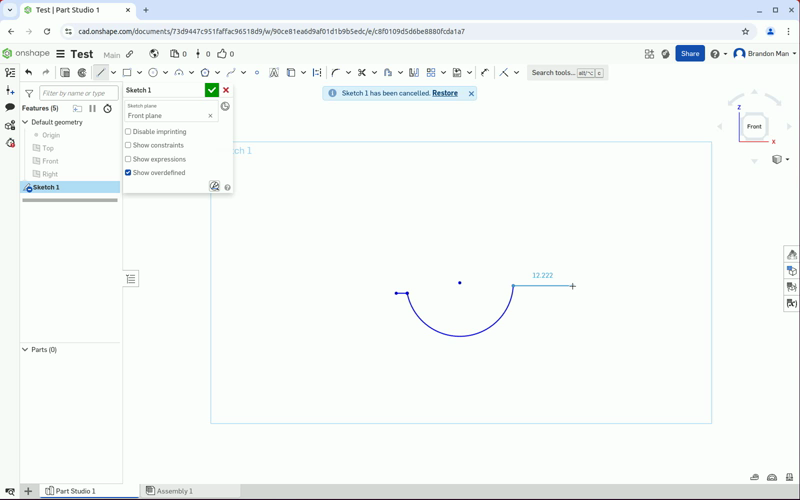
key_up(shift)
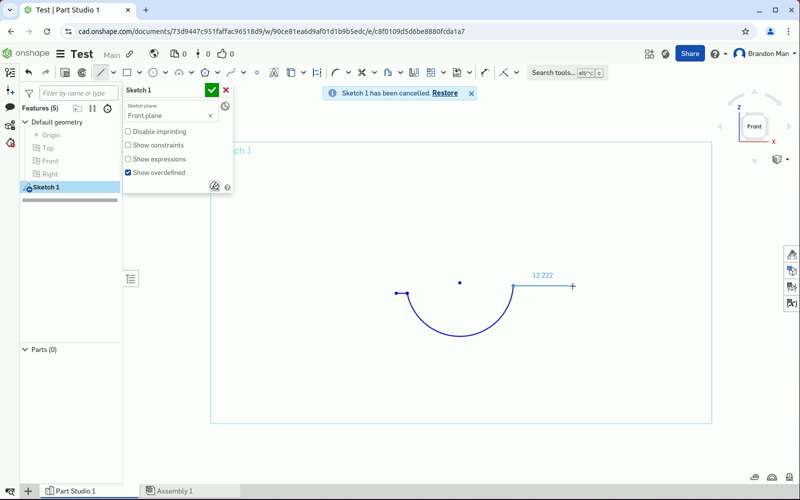
key(esc)
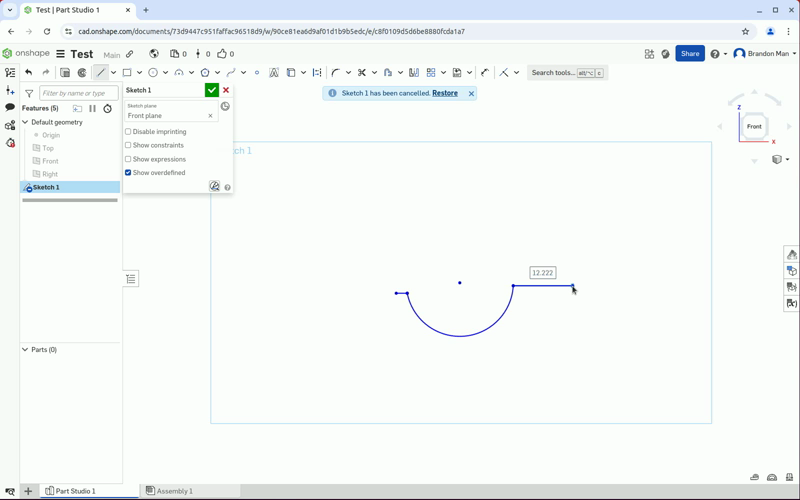
key(a)
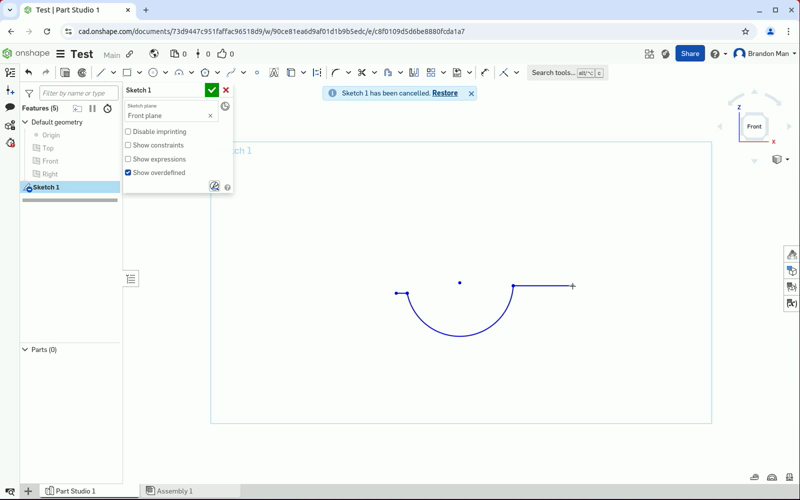
mouse_move(572, 285)
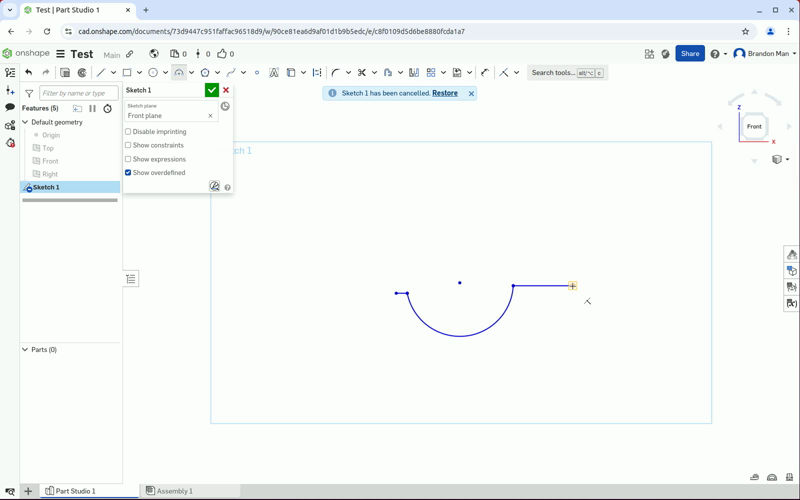
click(572, 285)
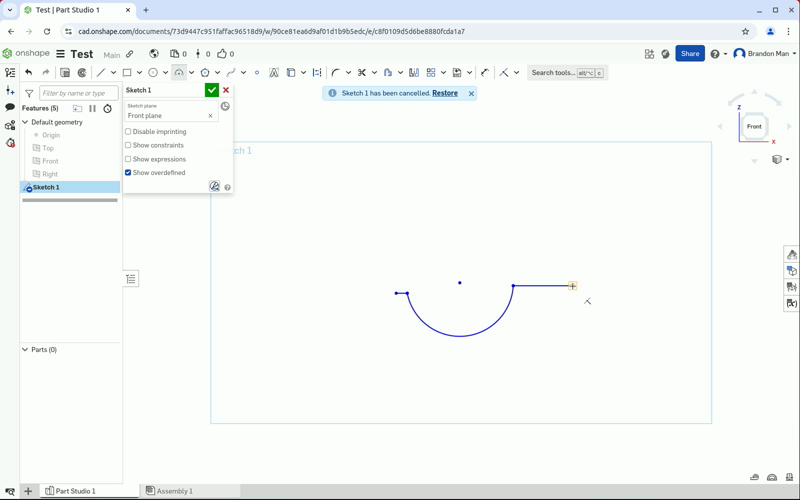
key_down(shift)
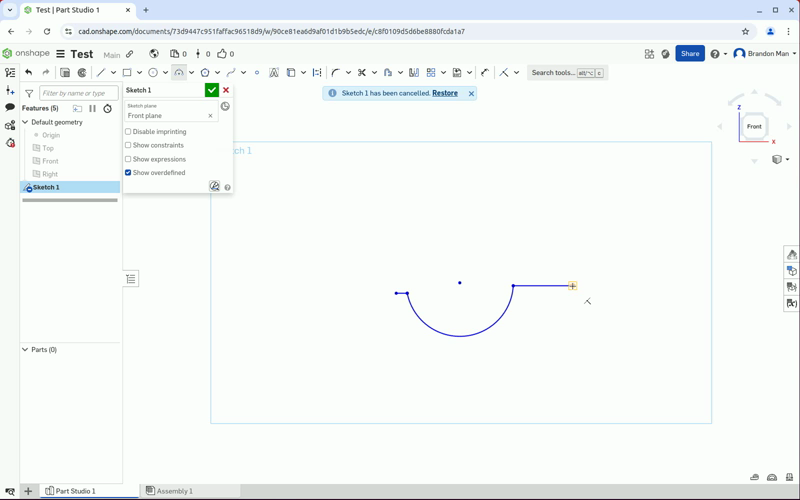
mouse_move(518, 378)
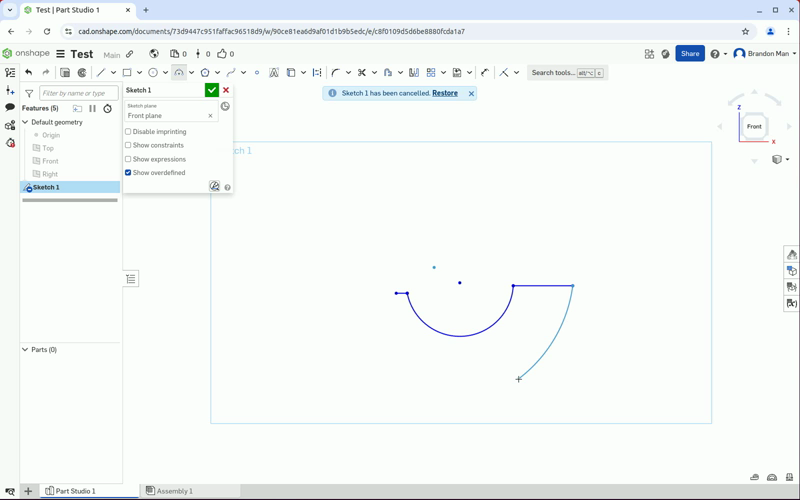
click(518, 378)
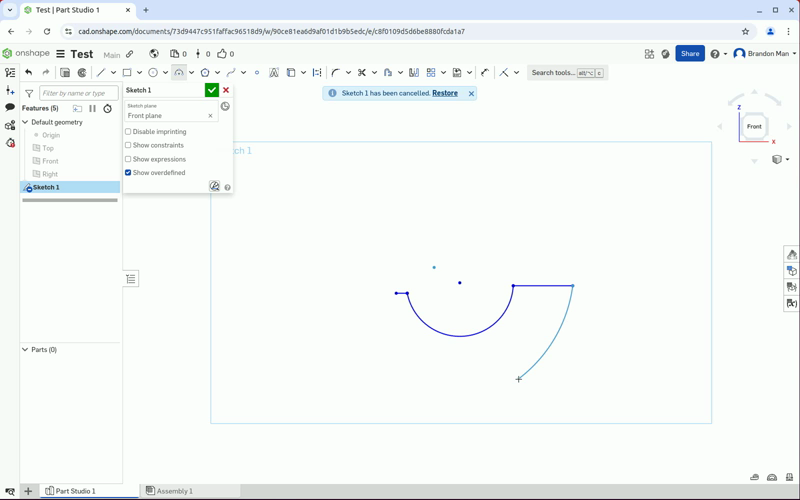
mouse_move(557, 339)
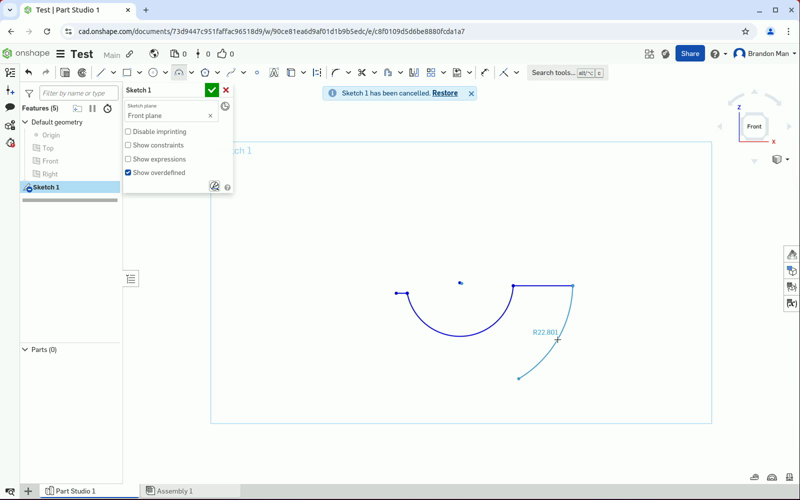
click(557, 339)
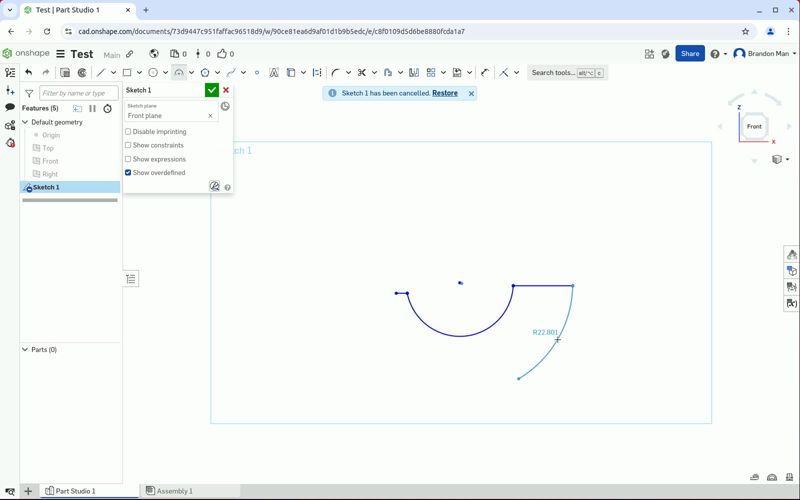
key_up(shift)
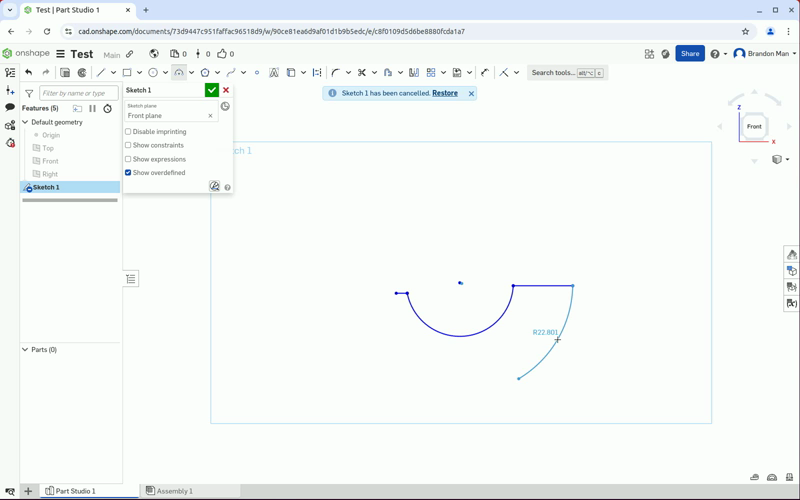
key(esc)
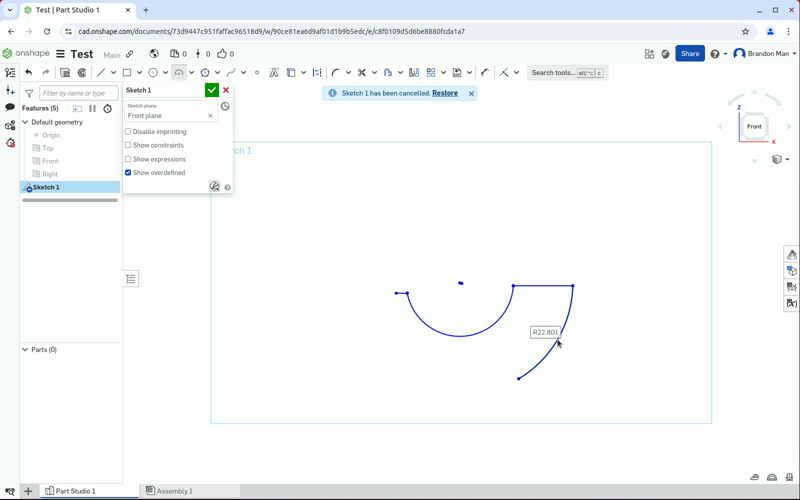
key(l)
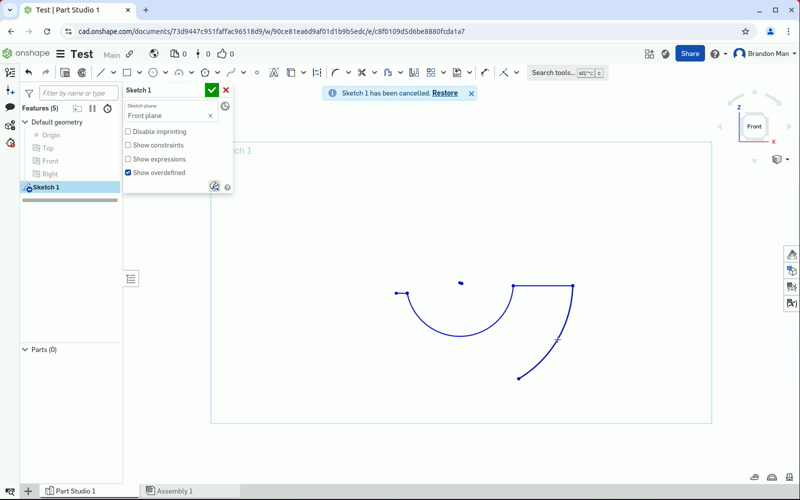
mouse_move(518, 378)
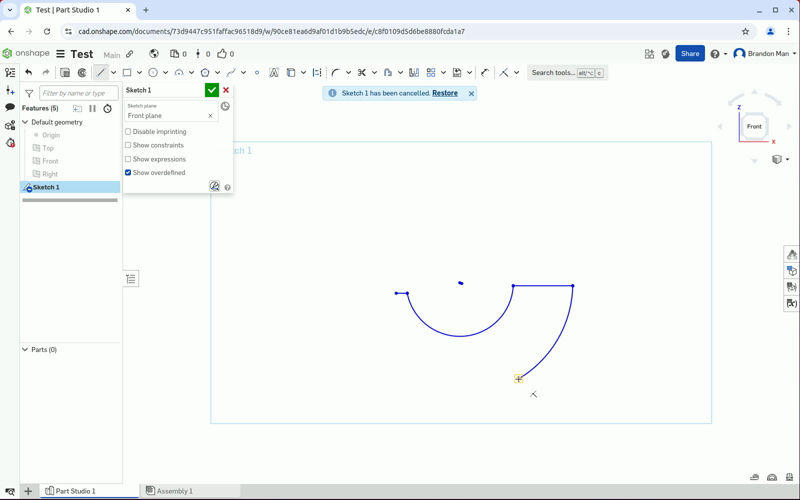
click(518, 378)
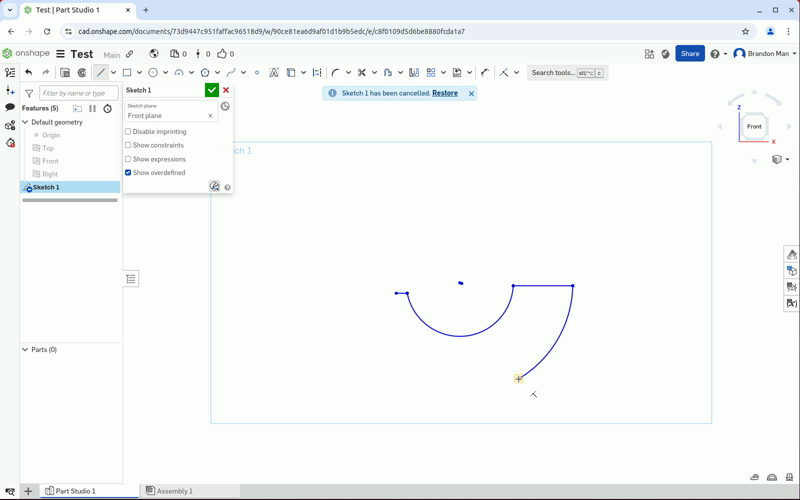
key_down(shift)
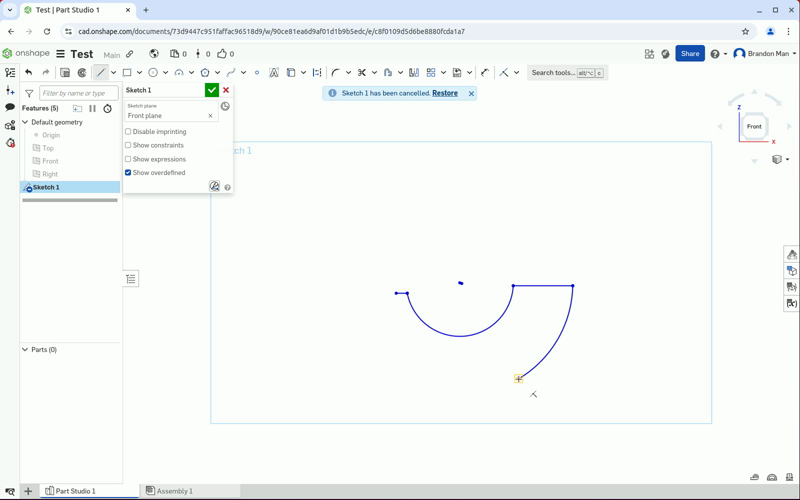
mouse_move(401, 378)
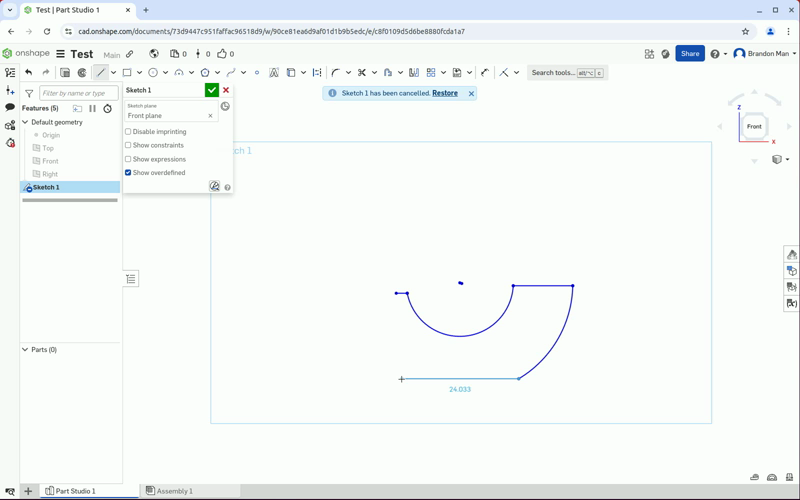
click(401, 378)
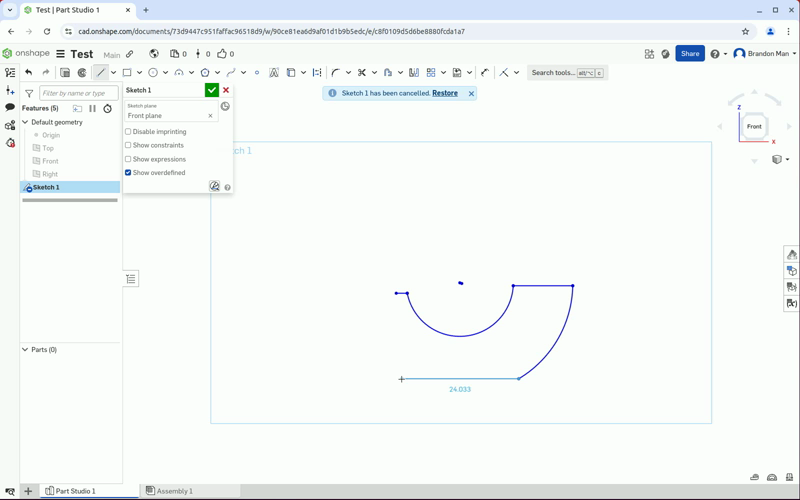
key_up(shift)
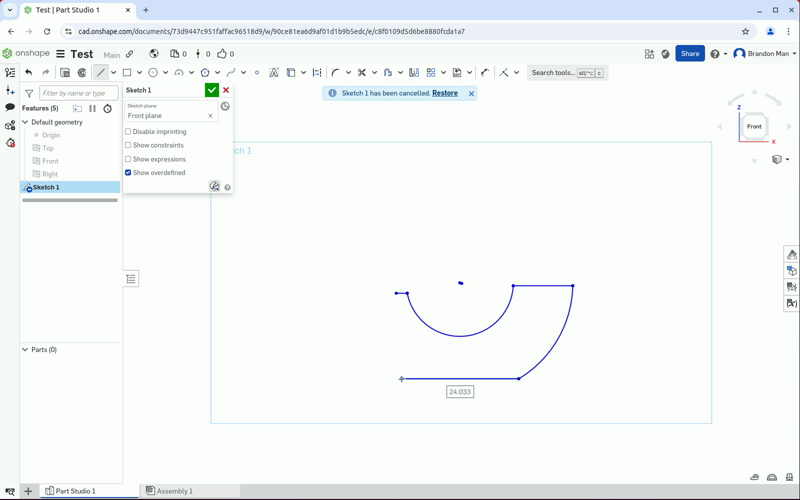
key(esc)
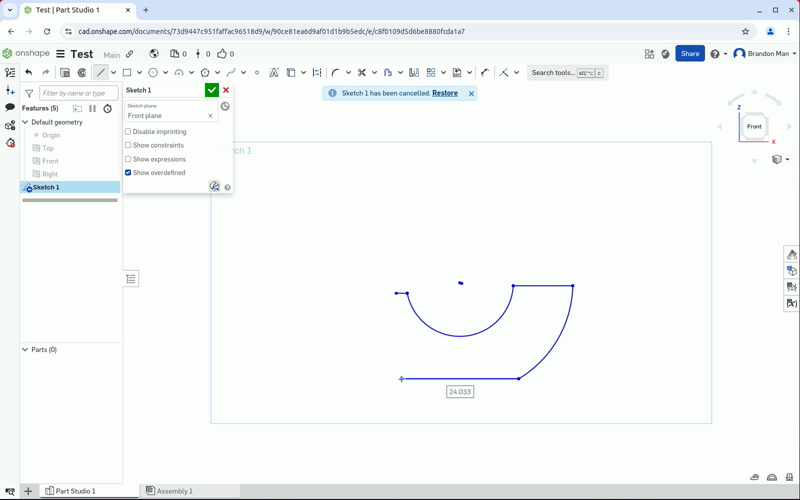
key(a)
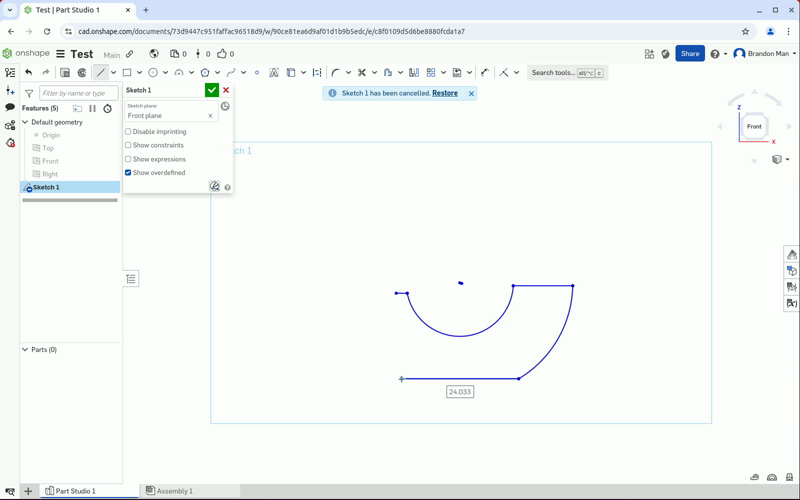
mouse_move(401, 378)
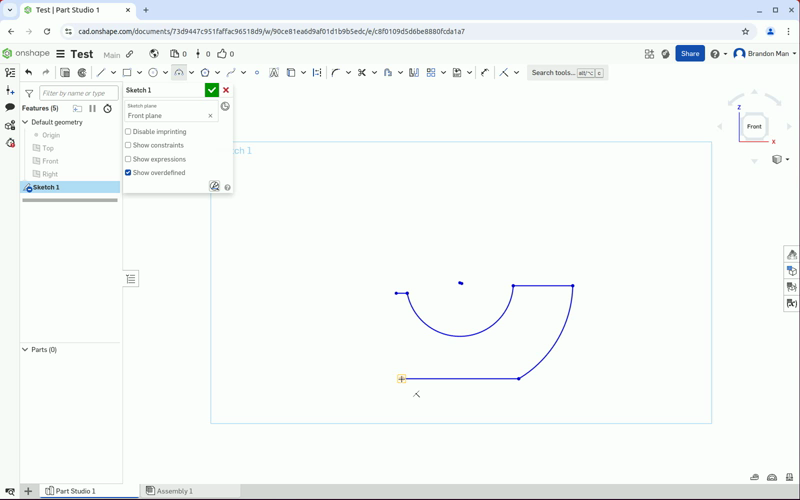
click(401, 378)
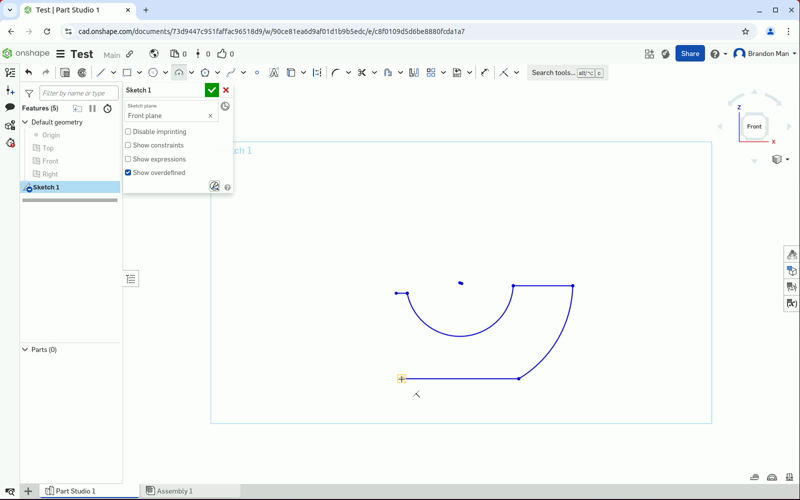
key_down(shift)
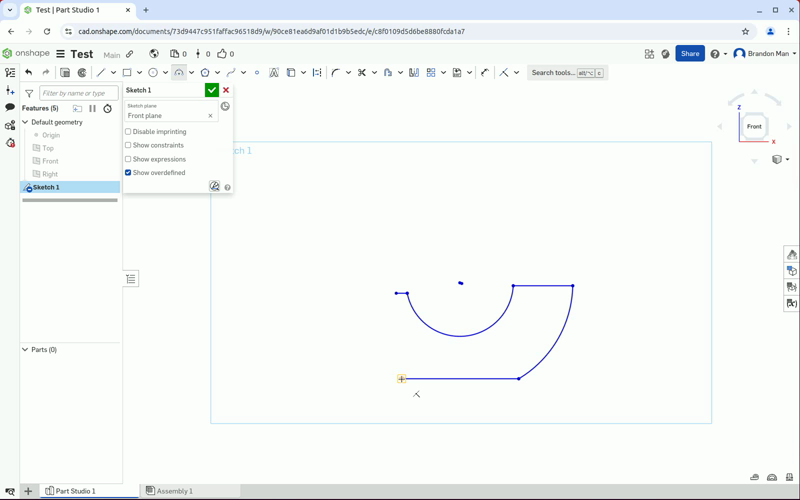
mouse_move(401, 185)
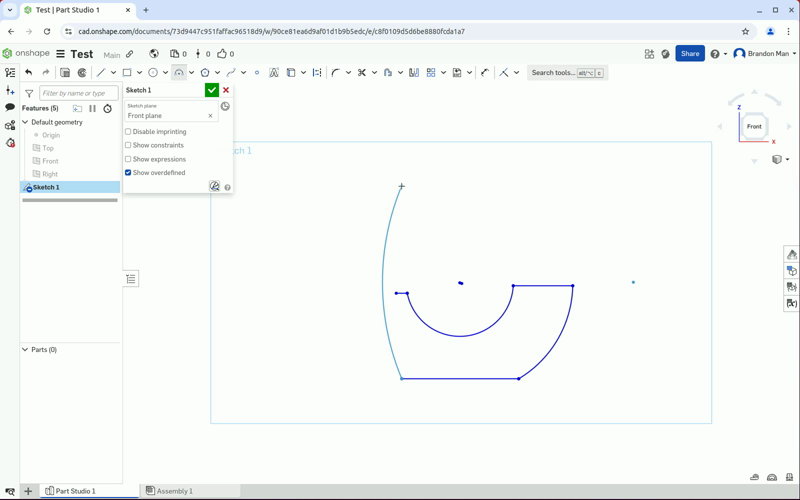
click(401, 185)
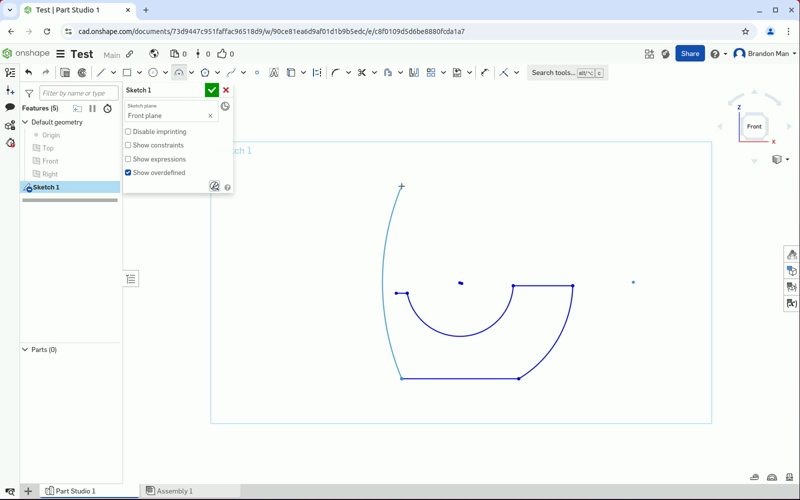
mouse_move(347, 282)
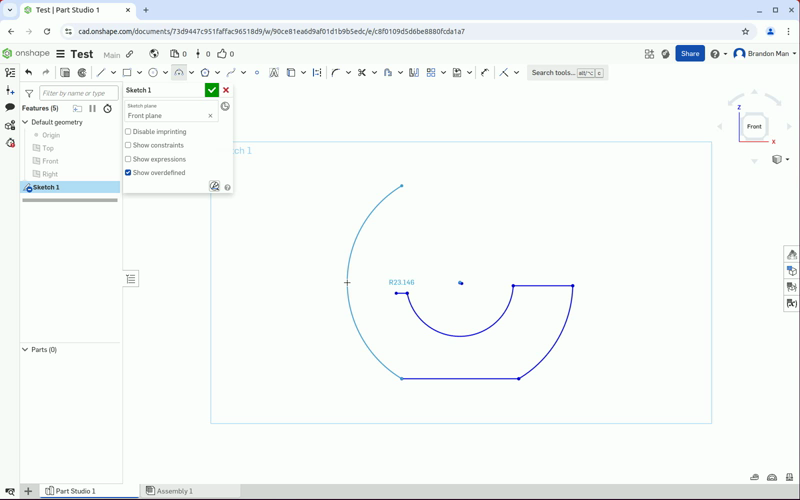
click(347, 282)
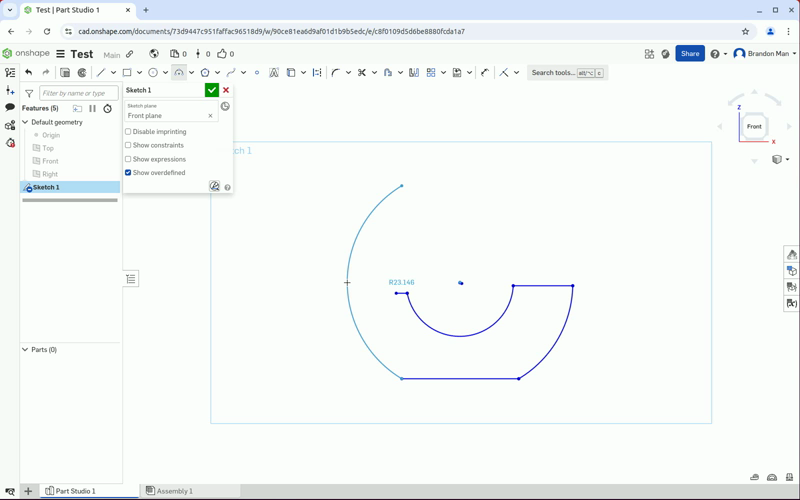
key_up(shift)
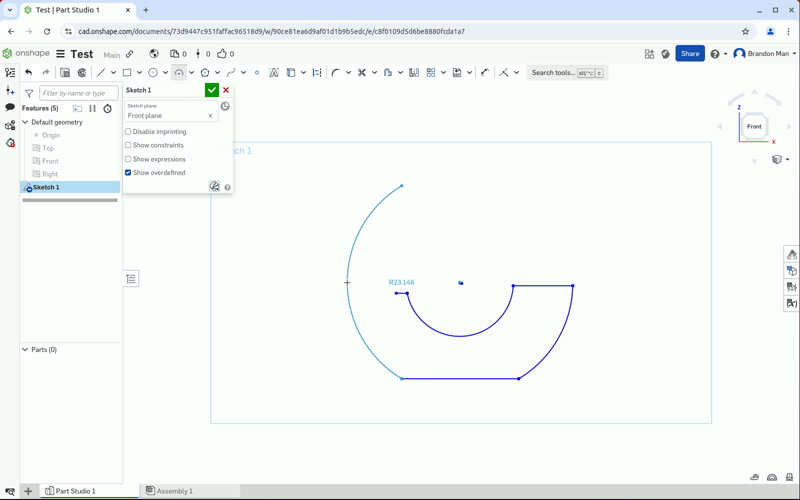
key(esc)
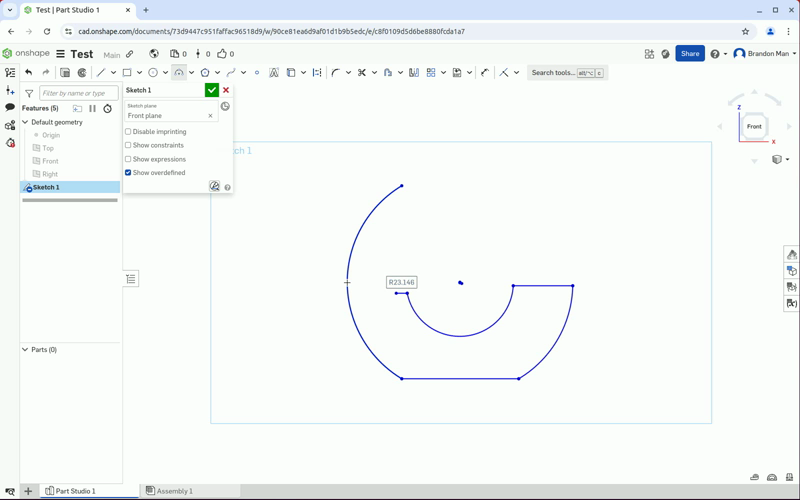
key(l)
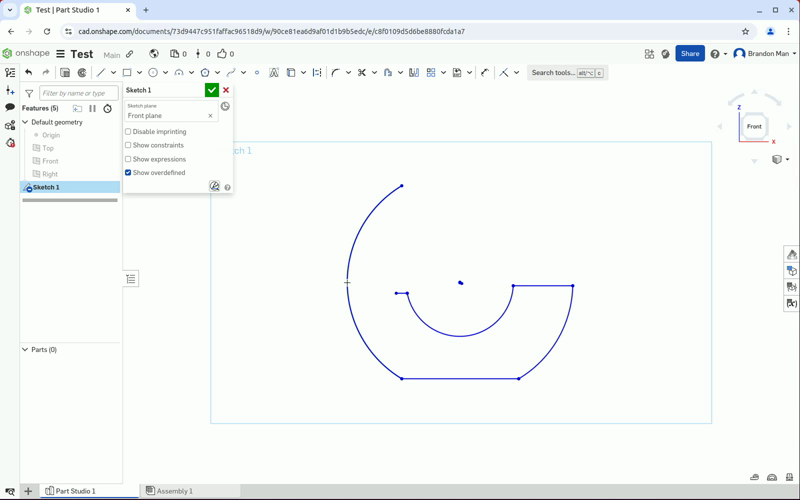
mouse_move(401, 185)
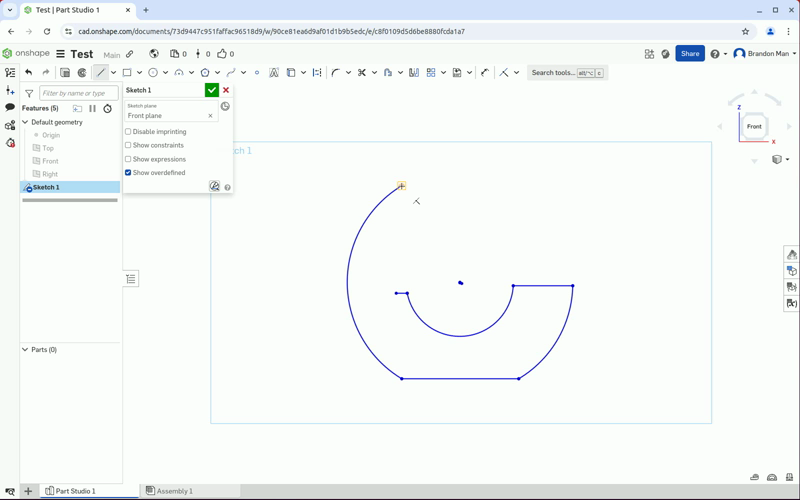
click(401, 185)
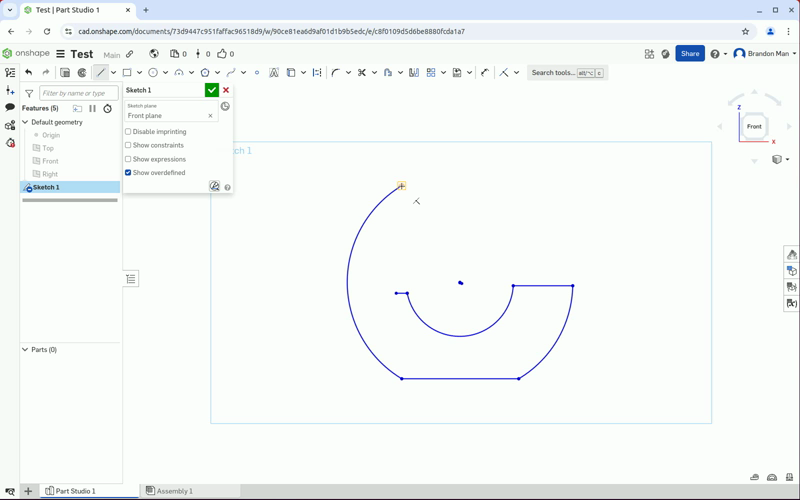
key_down(shift)
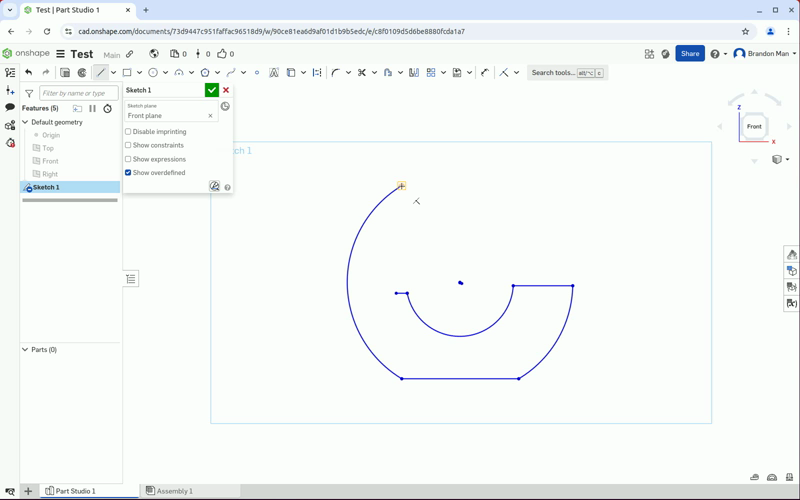
mouse_move(518, 185)
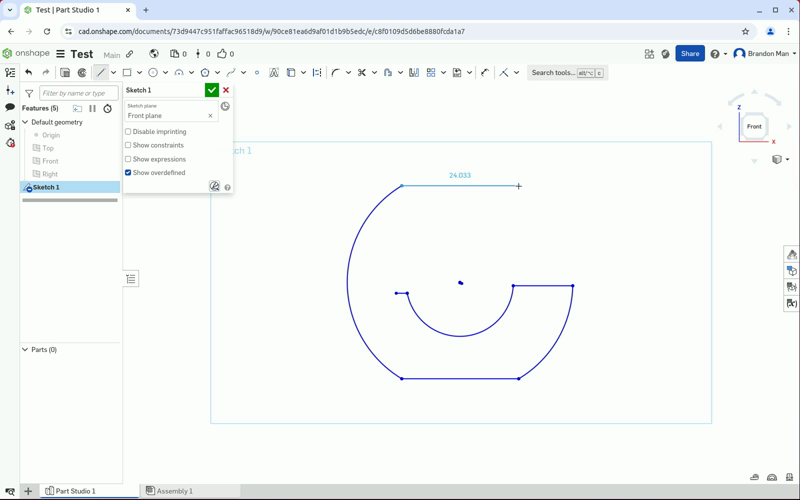
click(518, 185)
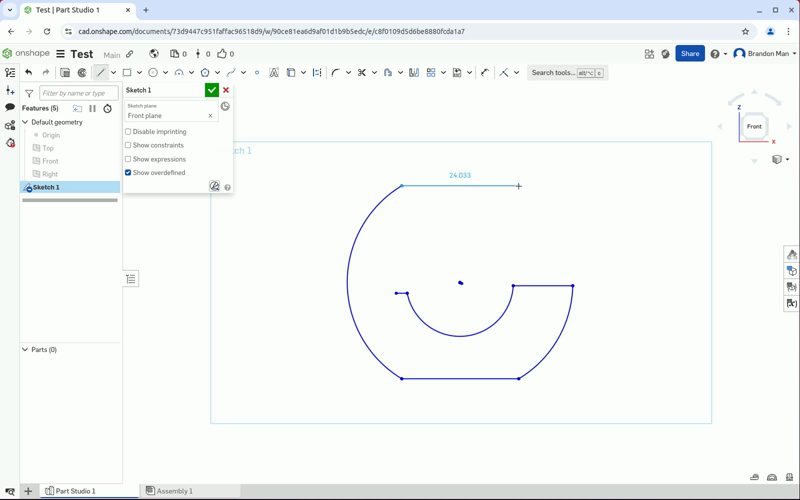
key_up(shift)
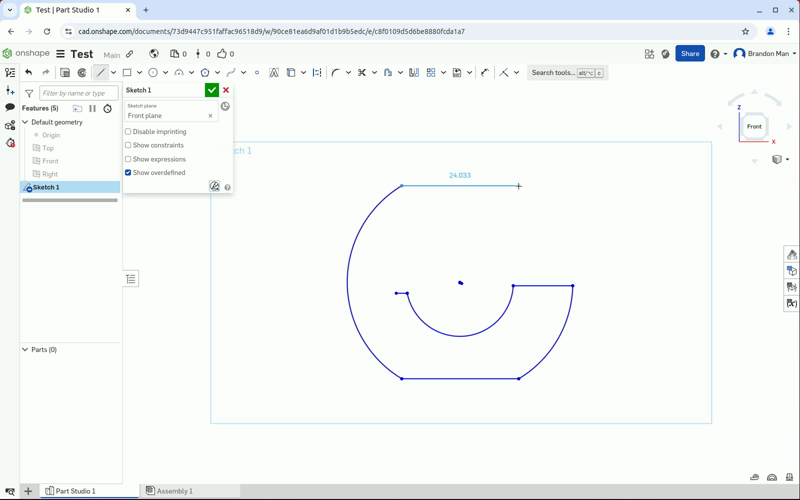
key(esc)
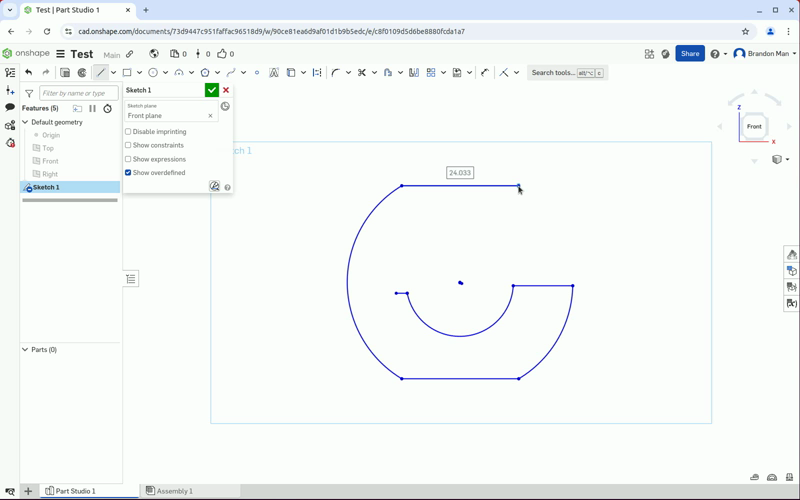
key(a)
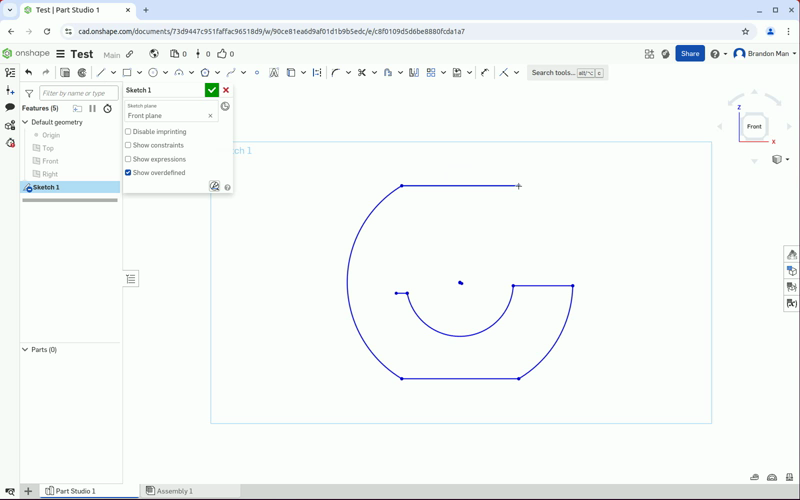
mouse_move(518, 185)
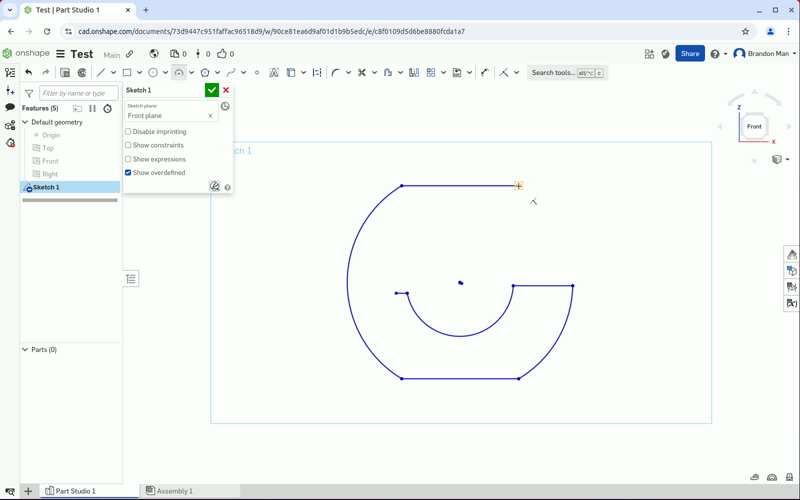
click(518, 185)
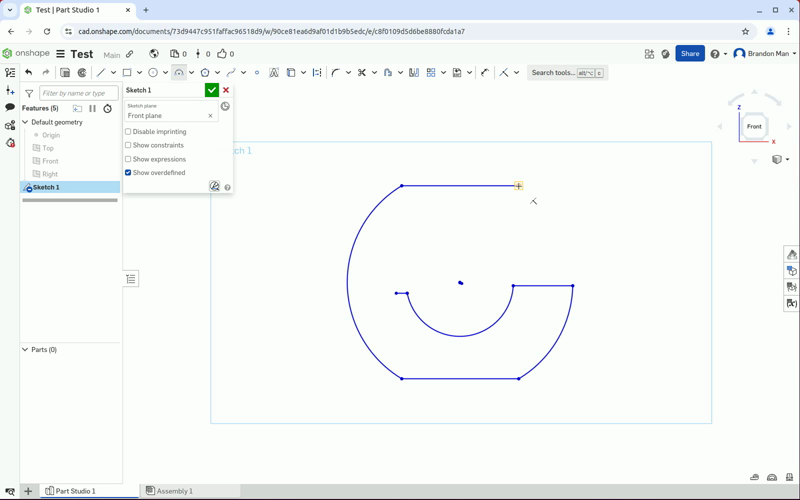
key_down(shift)
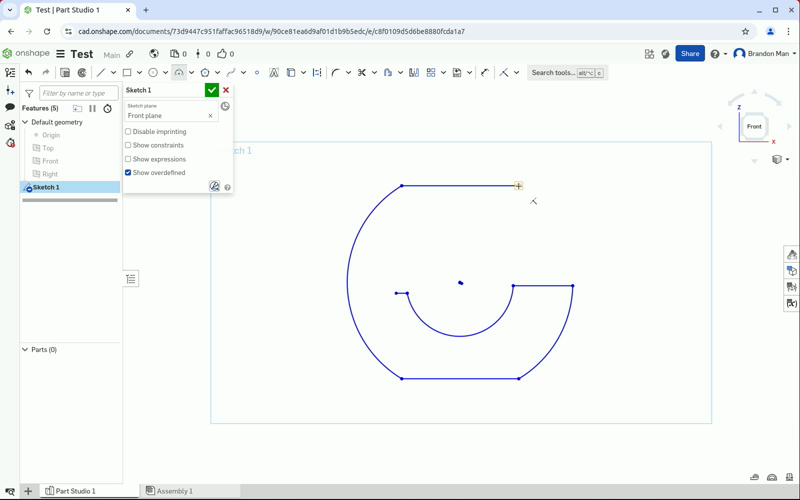
mouse_move(572, 280)
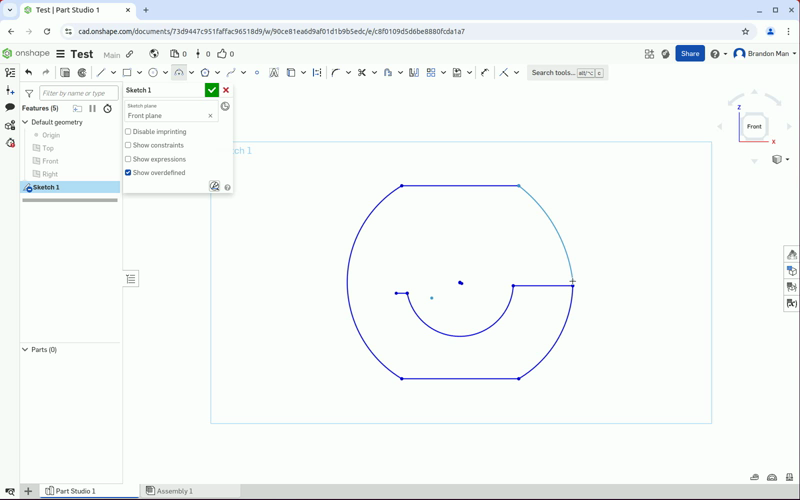
click(572, 280)
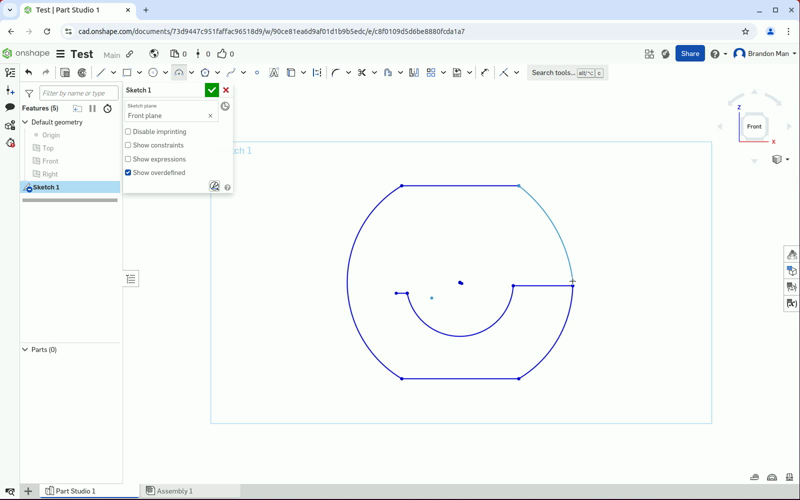
mouse_move(557, 226)
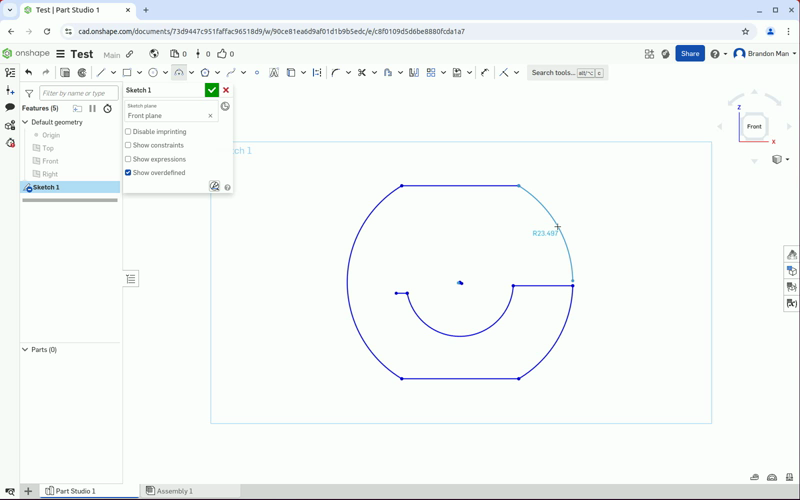
click(557, 226)
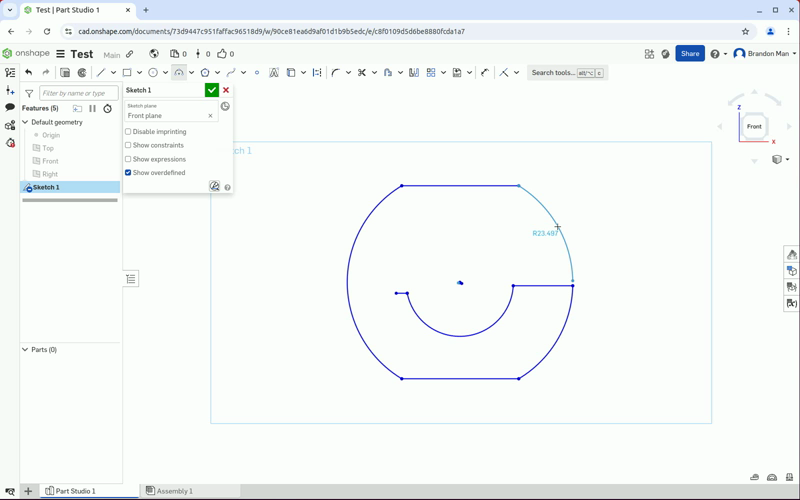
key_up(shift)
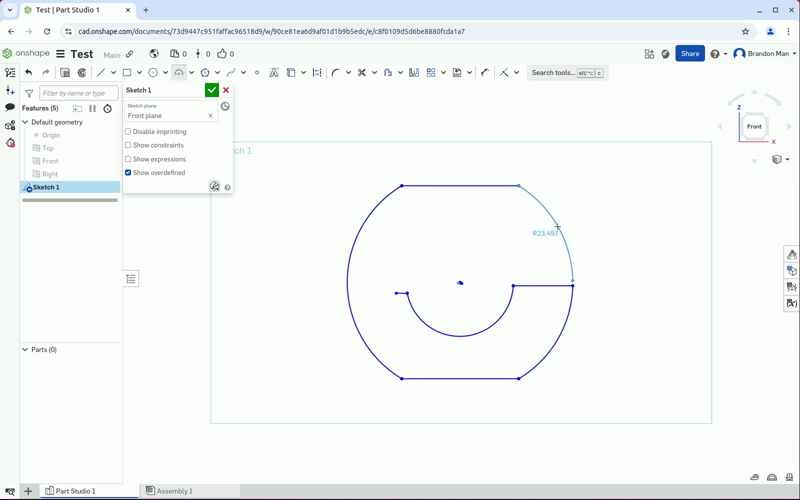
key(esc)
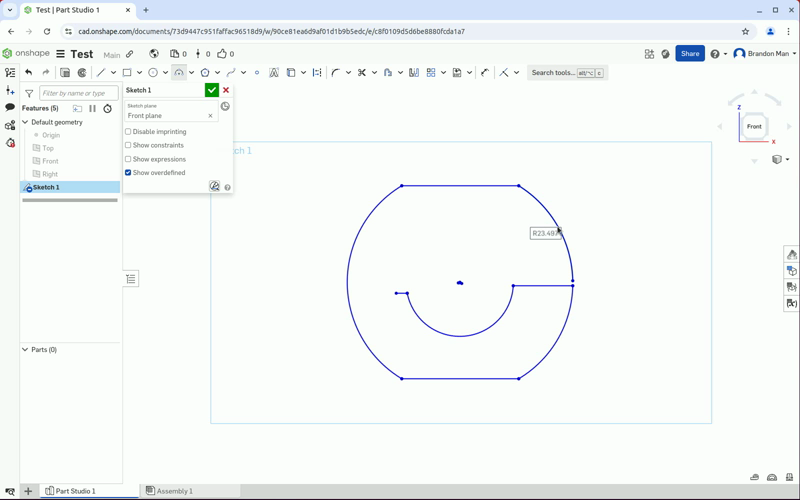
key(l)
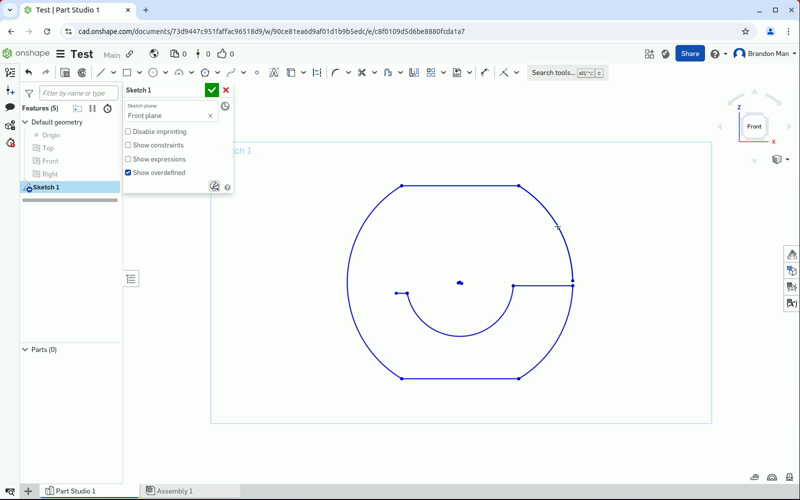
mouse_move(572, 280)
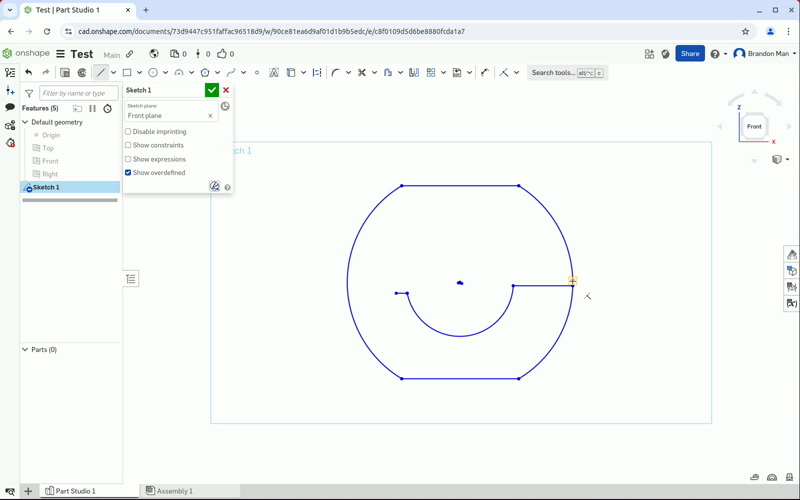
click(572, 280)
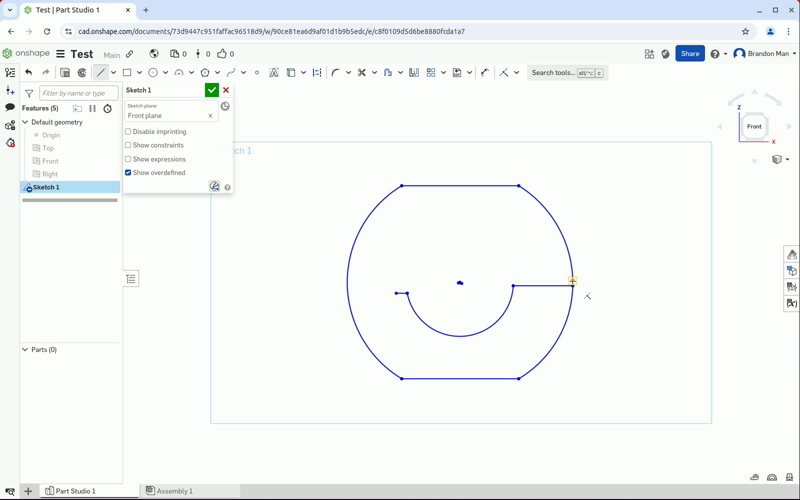
key_down(shift)
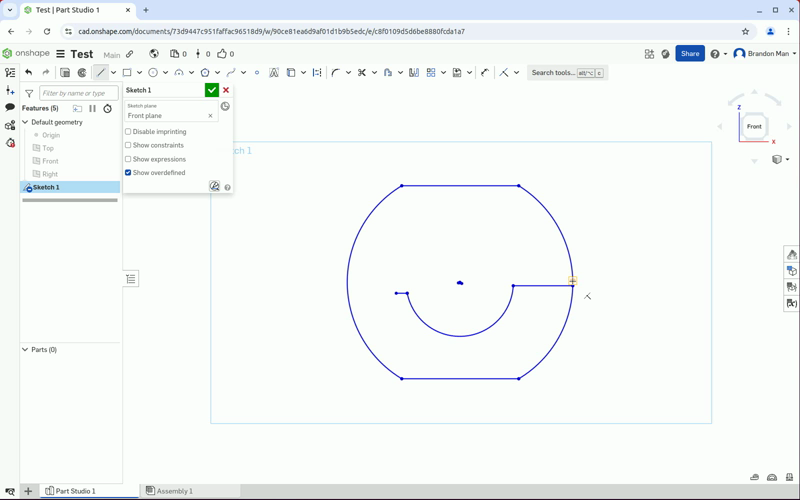
mouse_move(589, 280)
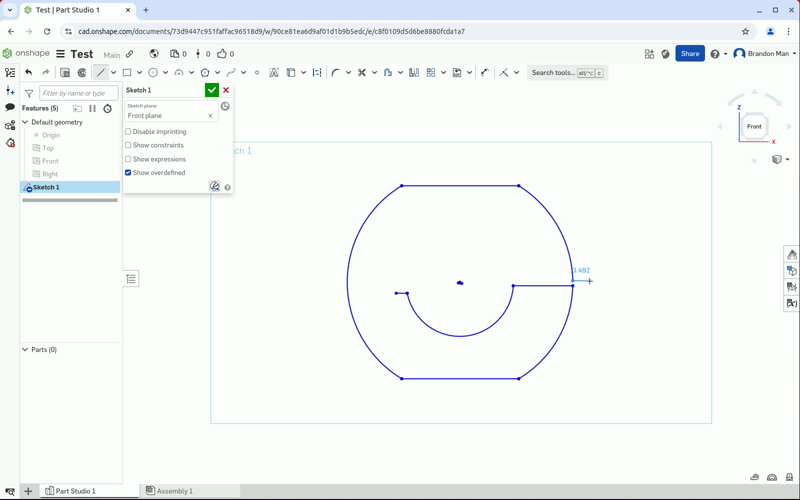
mouse_move(513, 280)
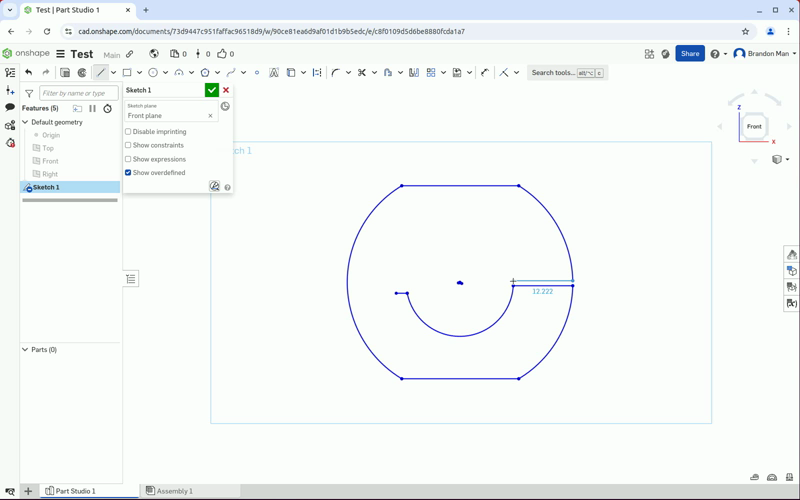
click(513, 280)
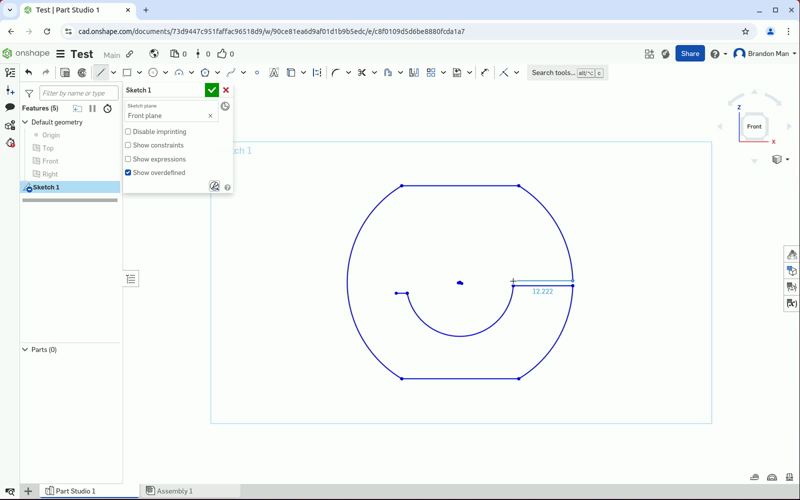
key_up(shift)
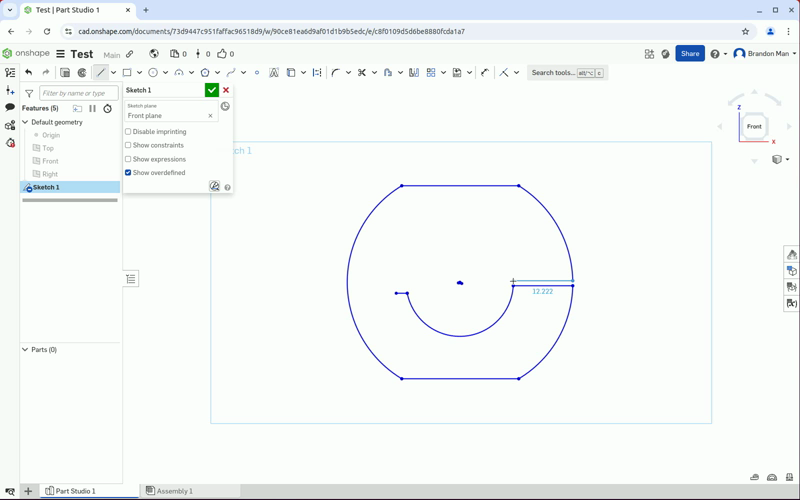
key(esc)
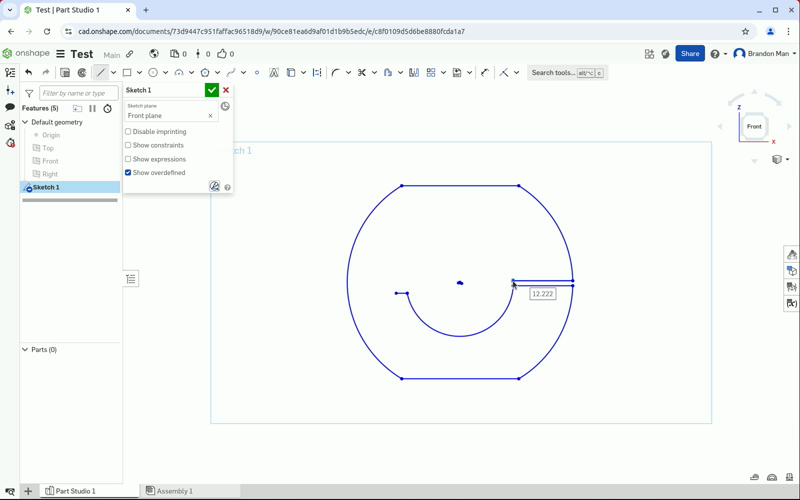
key(a)
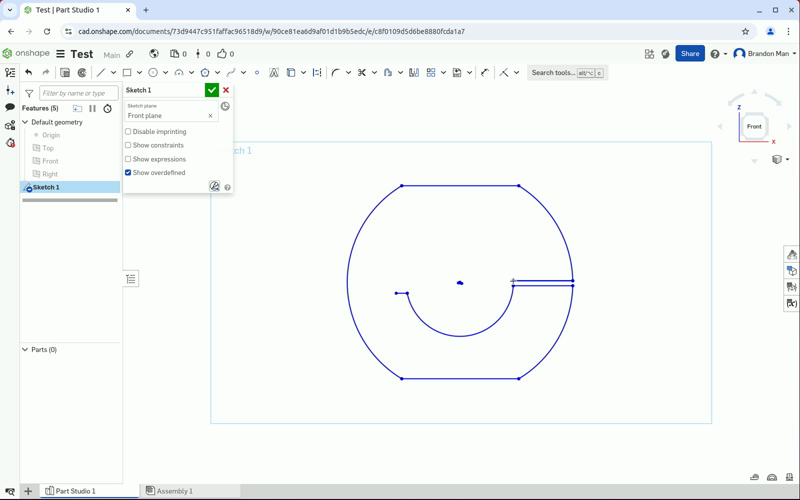
mouse_move(513, 280)
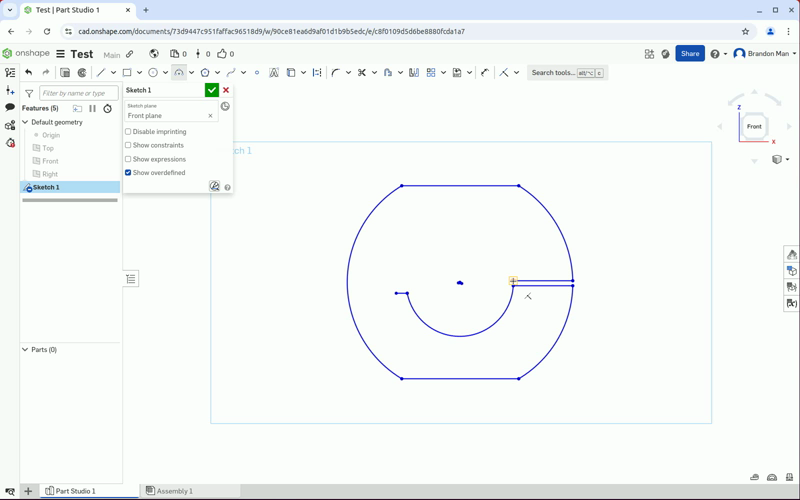
click(513, 280)
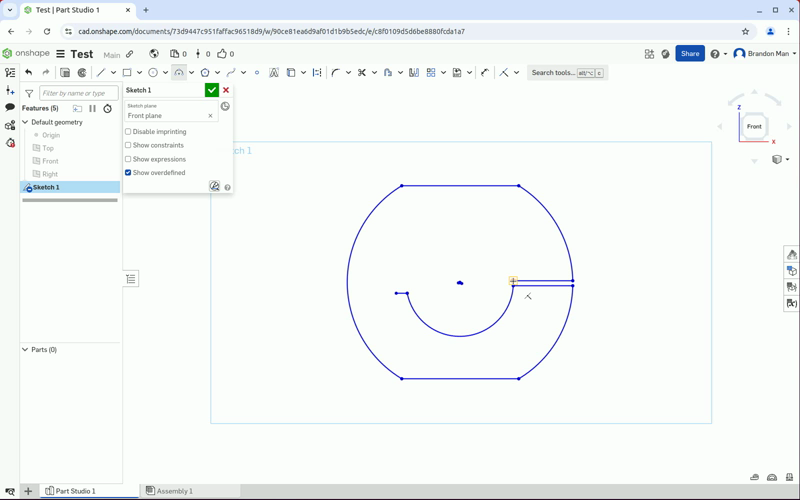
key_down(shift)
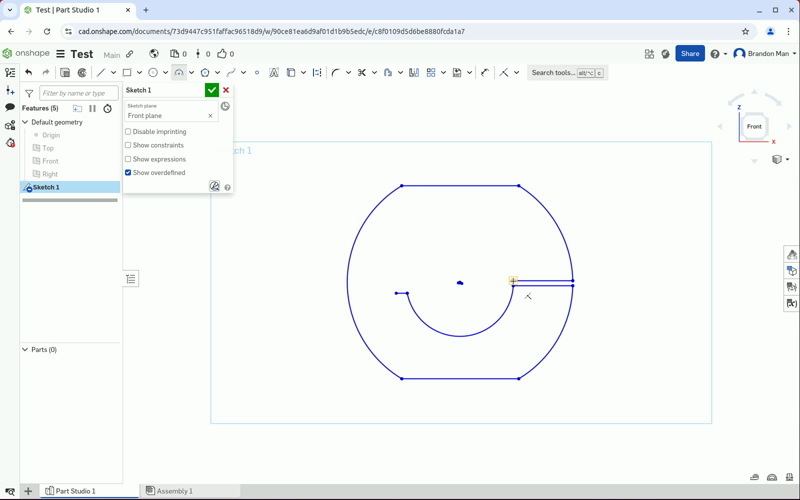
mouse_move(407, 271)
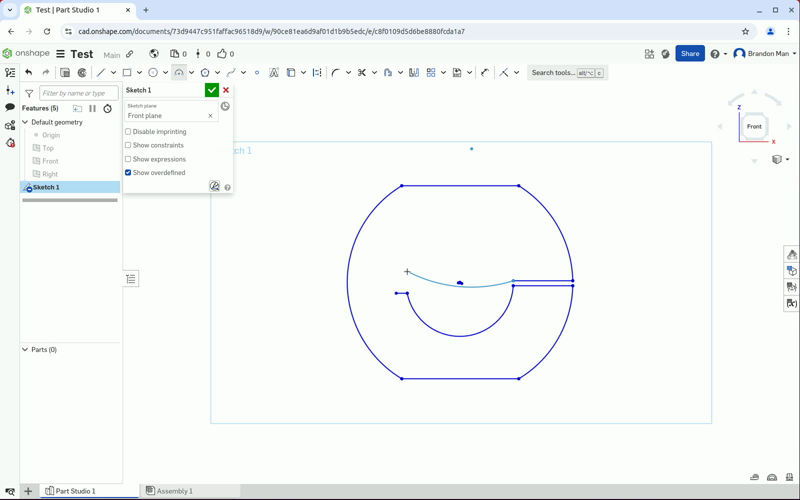
click(407, 271)
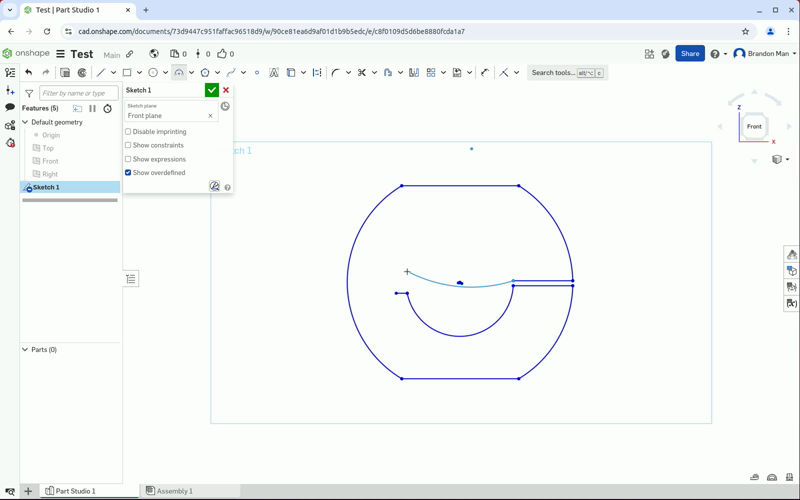
mouse_move(464, 228)
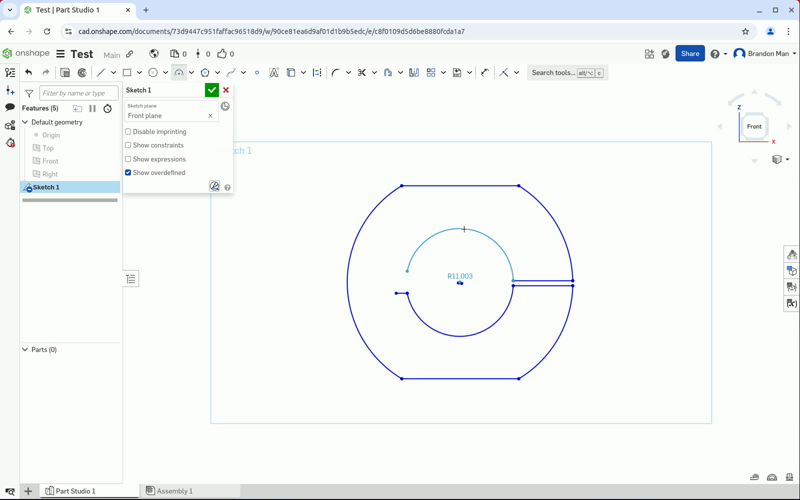
click(464, 228)
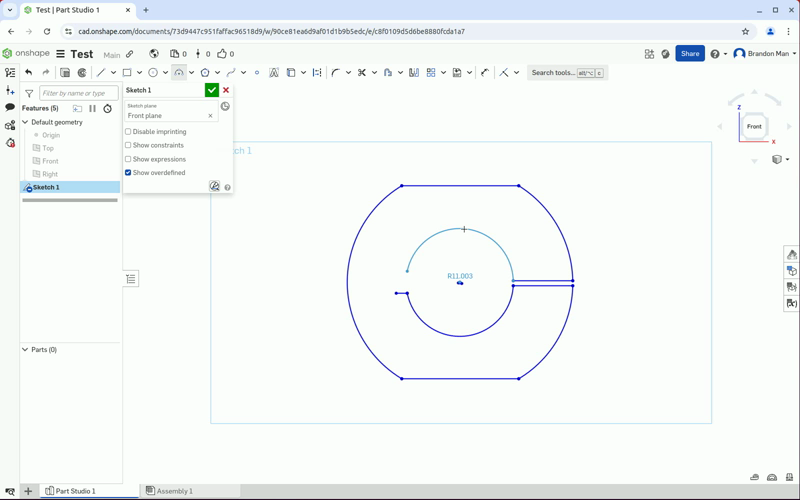
key_up(shift)
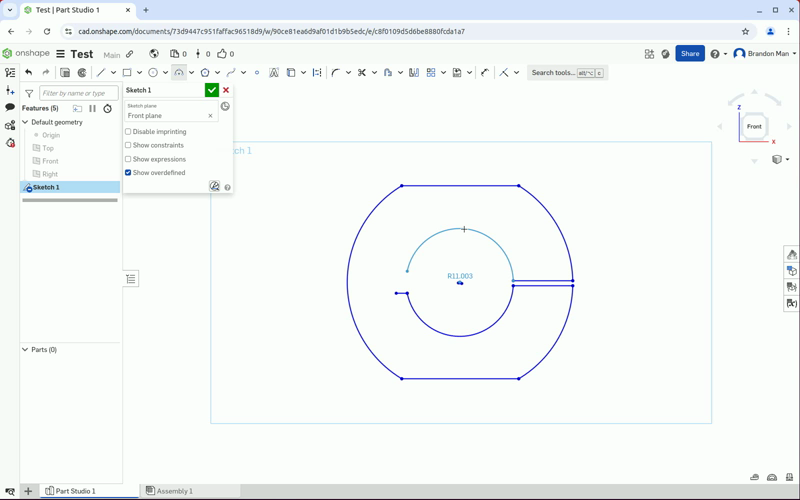
key(esc)
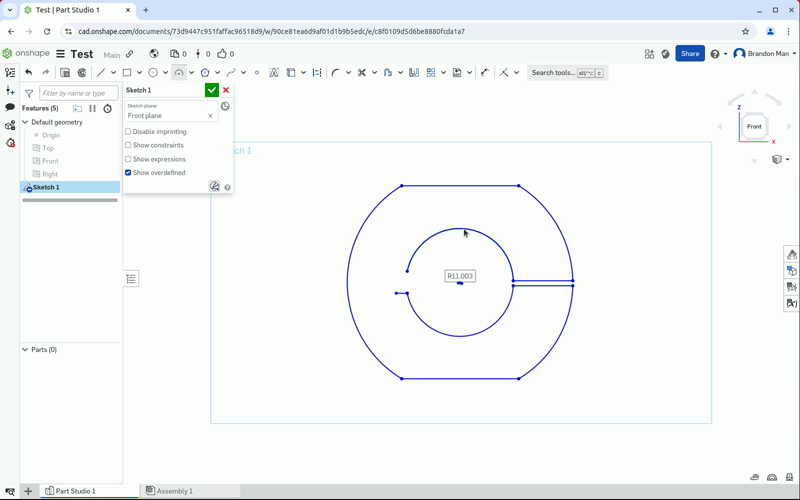
key(l)
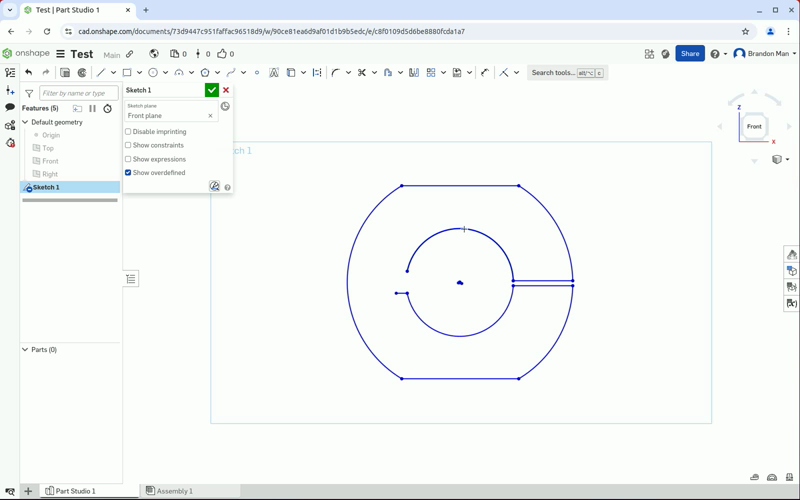
mouse_move(407, 271)
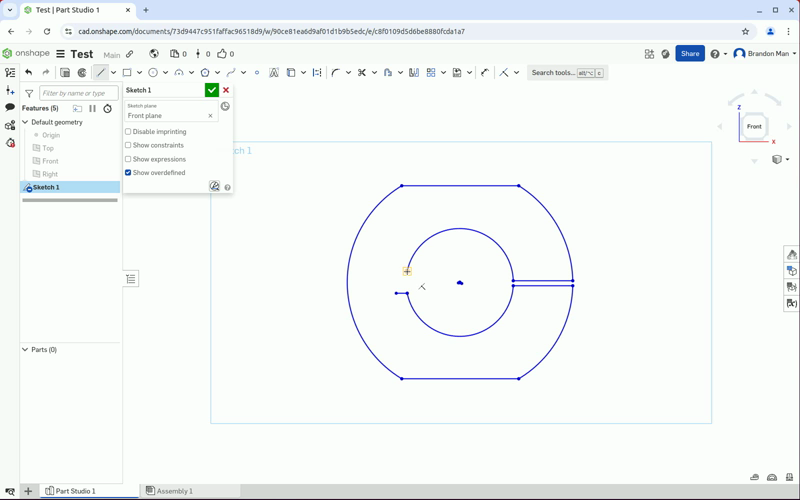
click(407, 271)
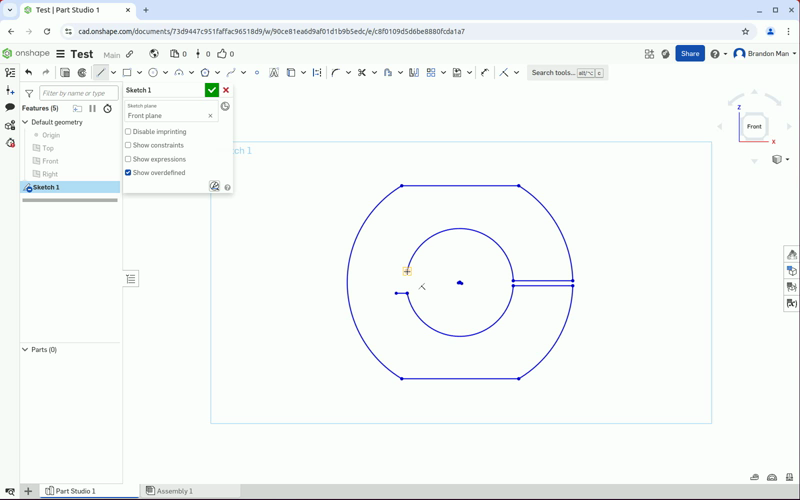
key_down(shift)
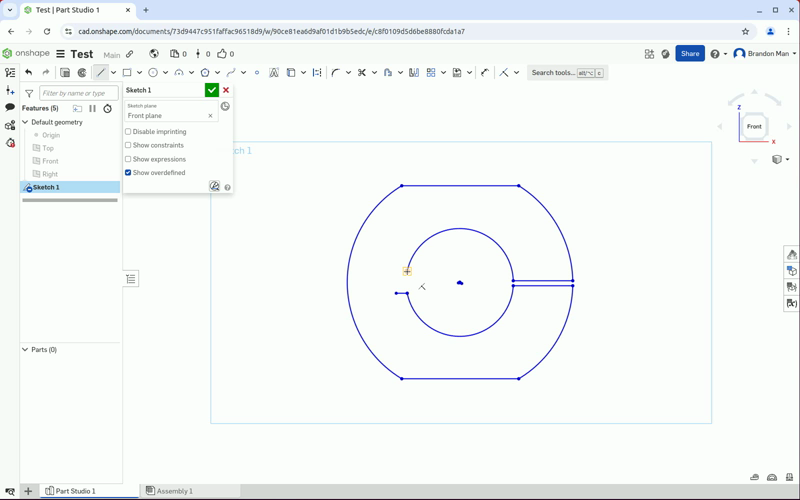
mouse_move(437, 271)
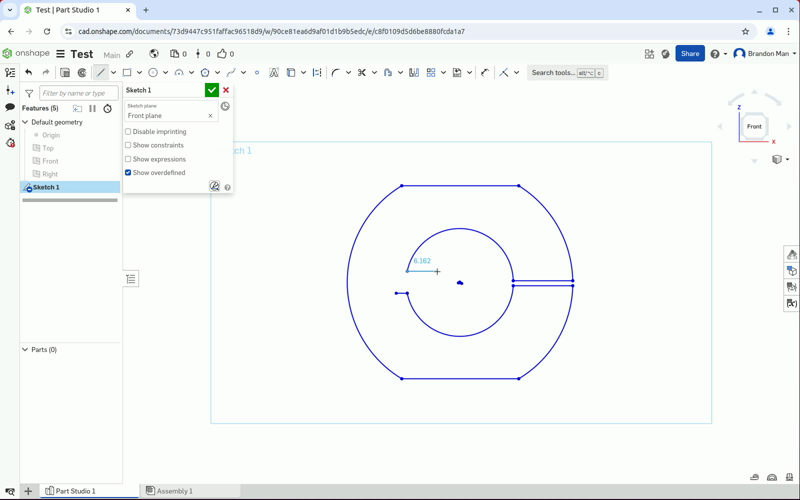
mouse_move(396, 271)
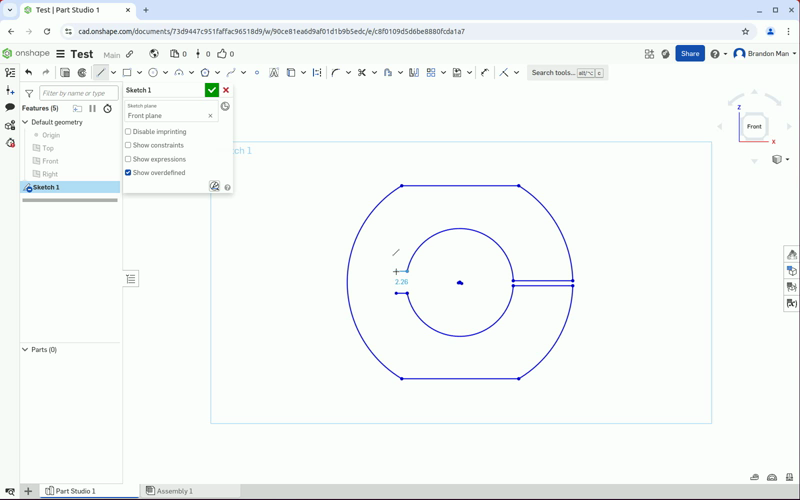
click(396, 271)
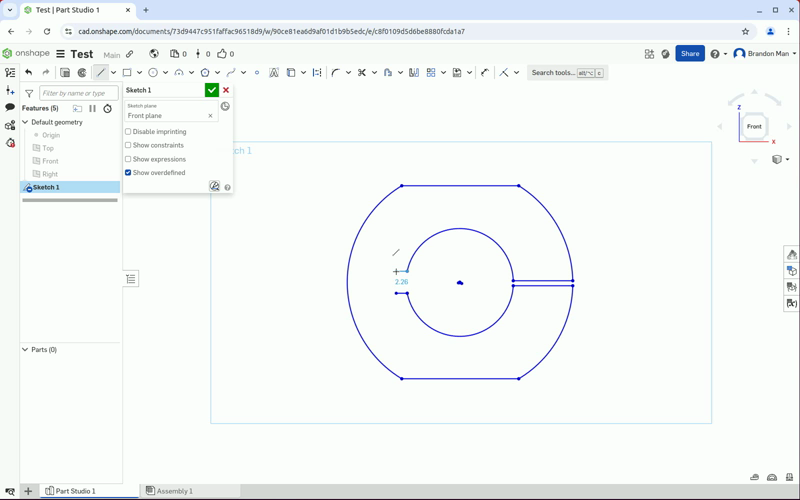
key_up(shift)
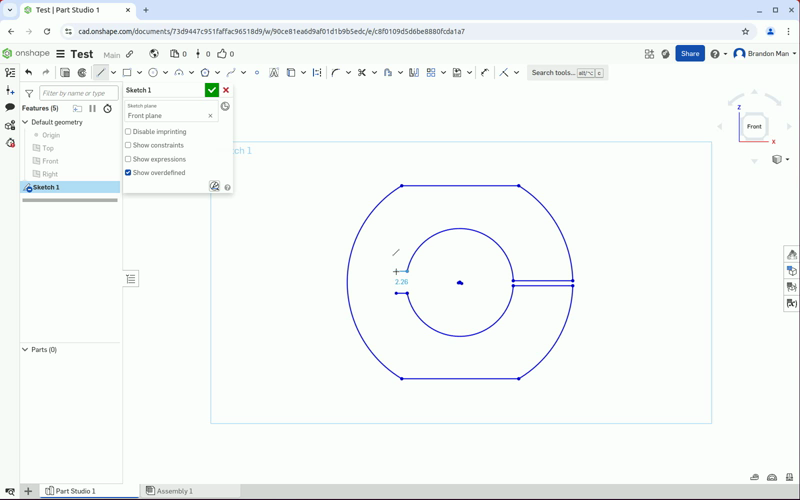
mouse_move(426, 271)
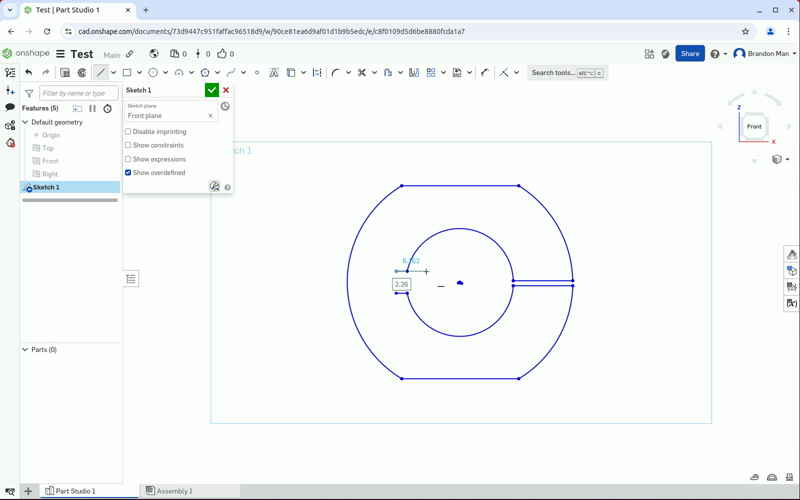
key_down(shift)
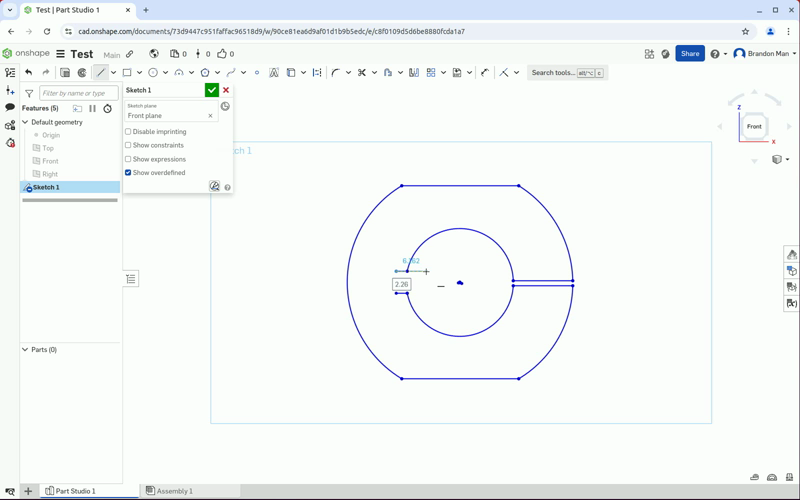
mouse_move(396, 293)
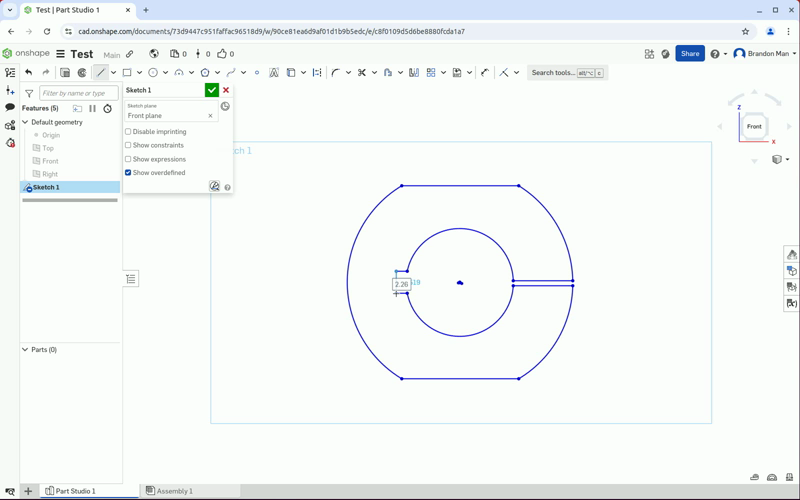
key_up(shift)
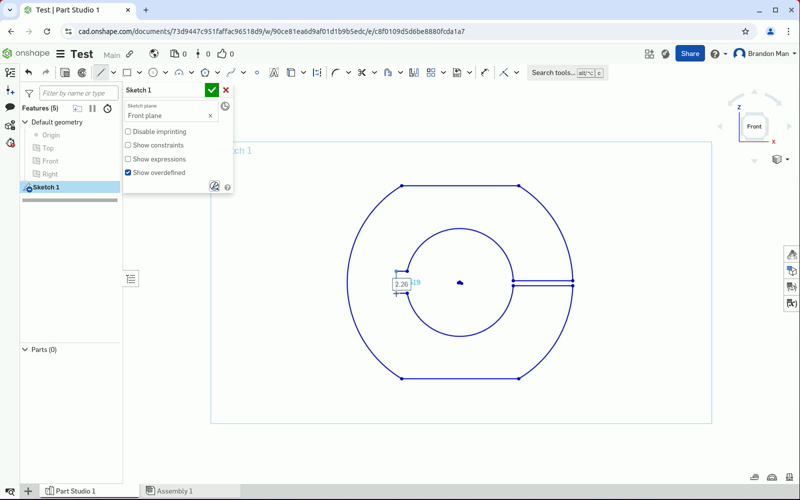
click(396, 293)
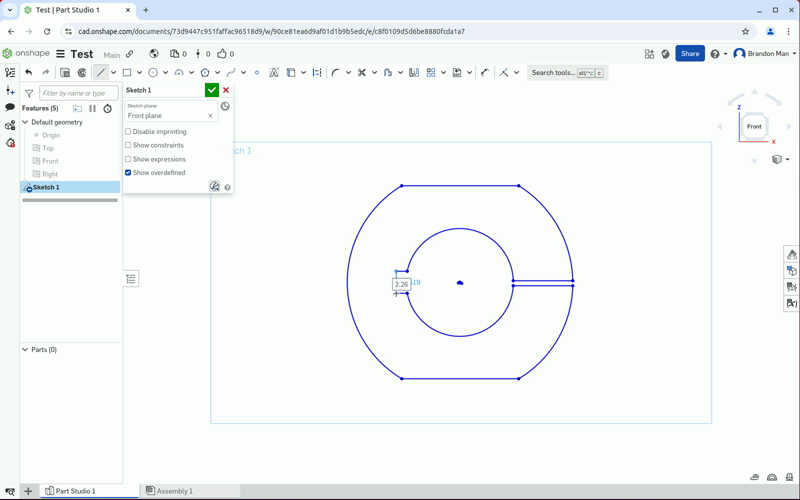
key(esc)
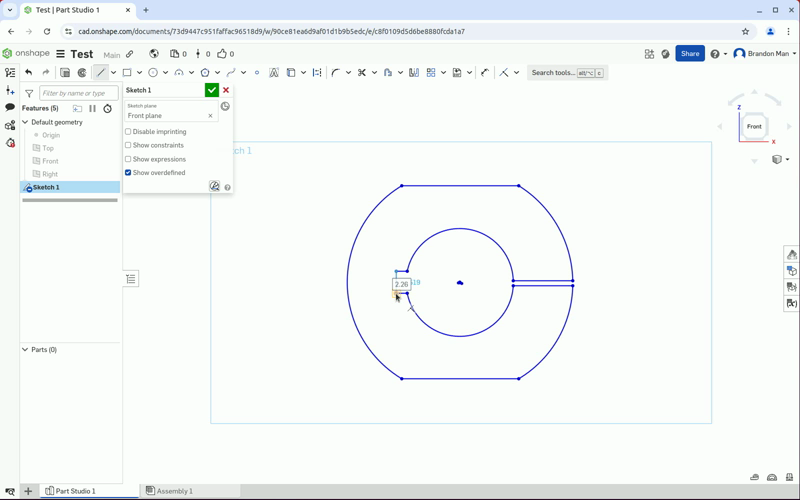
mouse_move(494, 354)
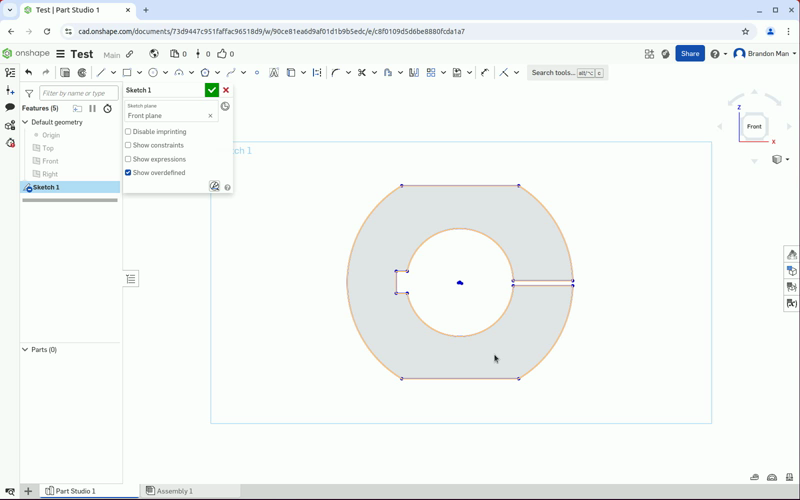
click(494, 354)
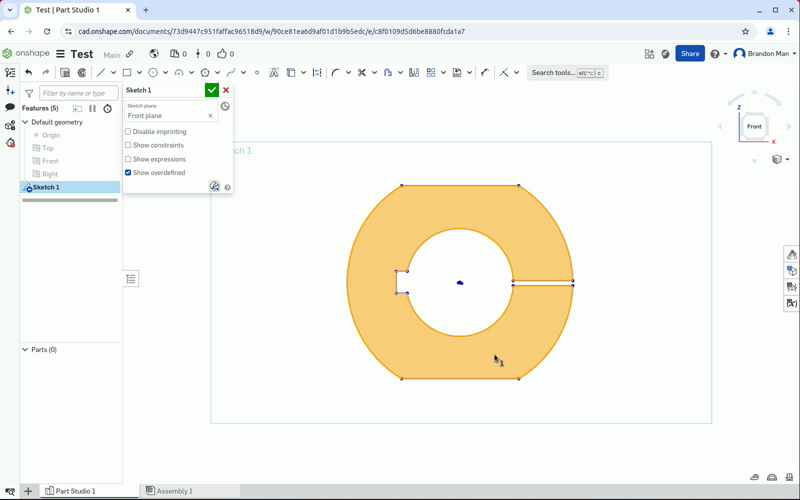
mouse_move(73, 352)
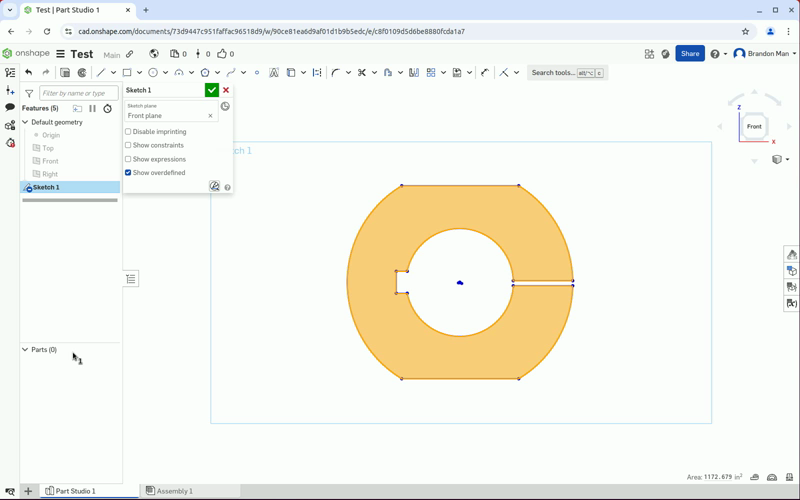
key(shift+y)
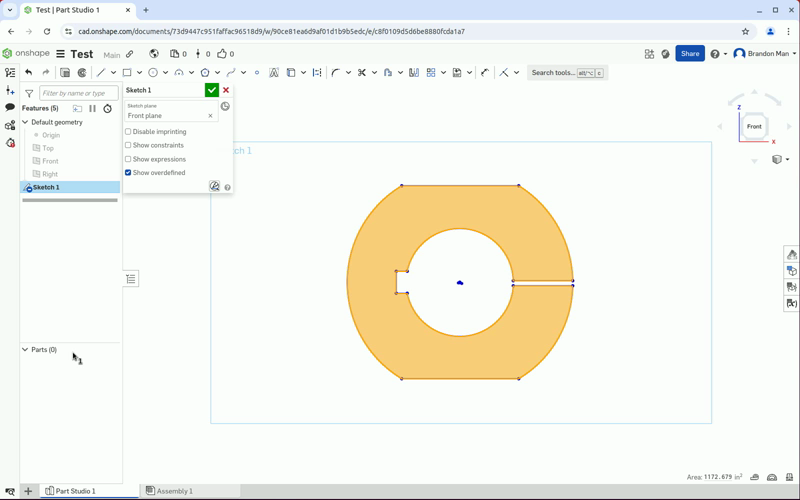
key(shift+e)
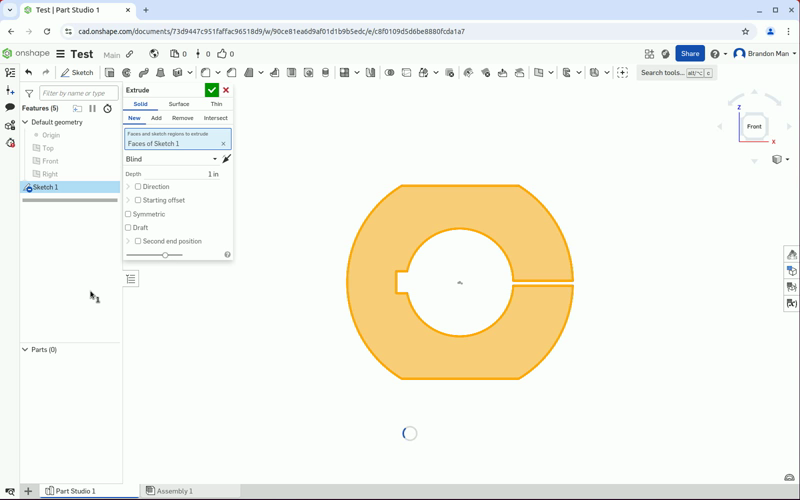
mouse_move(143, 106)
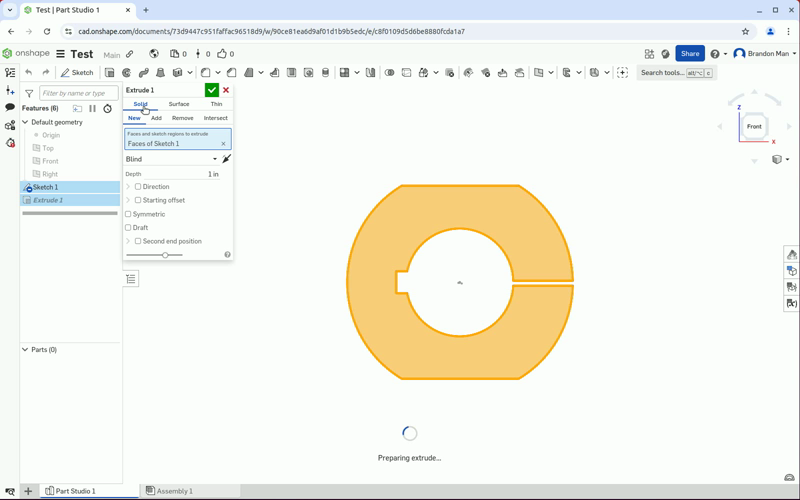
click(143, 106)
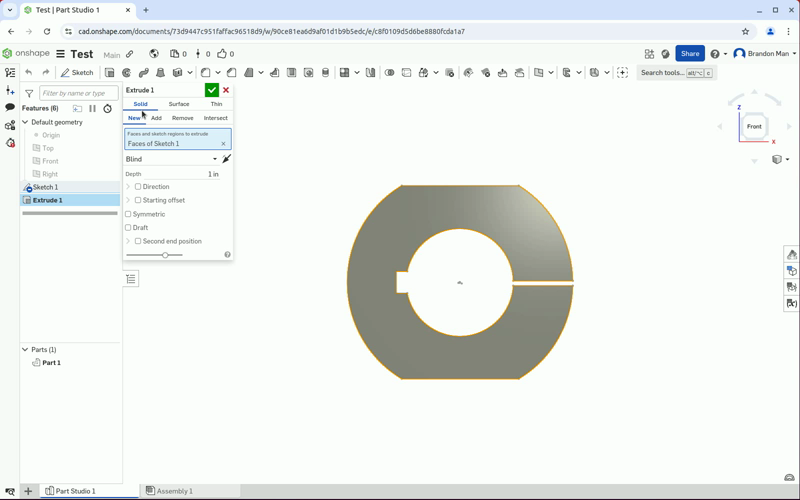
mouse_move(137, 120)
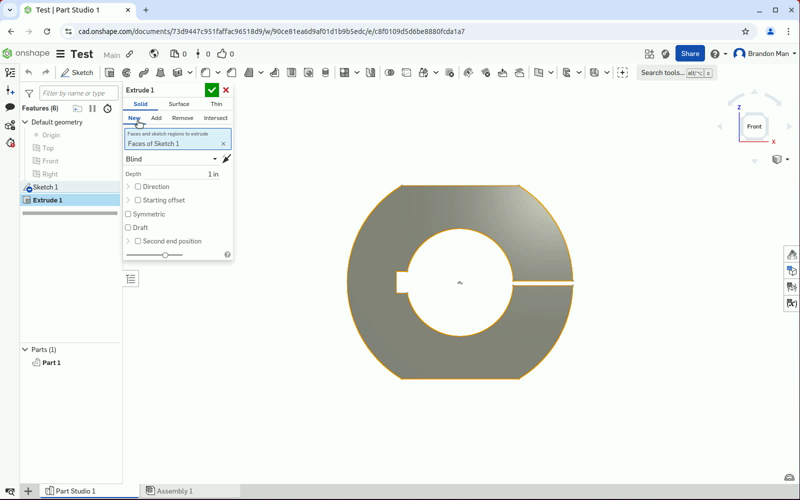
click(137, 120)
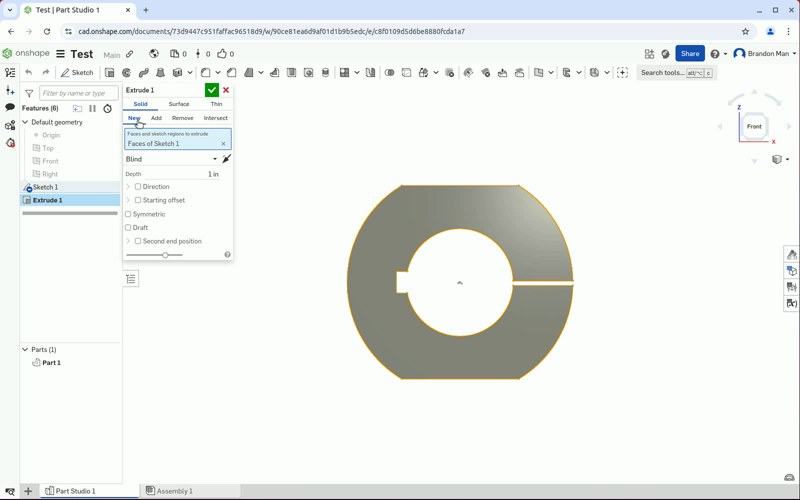
key(tab, 4)
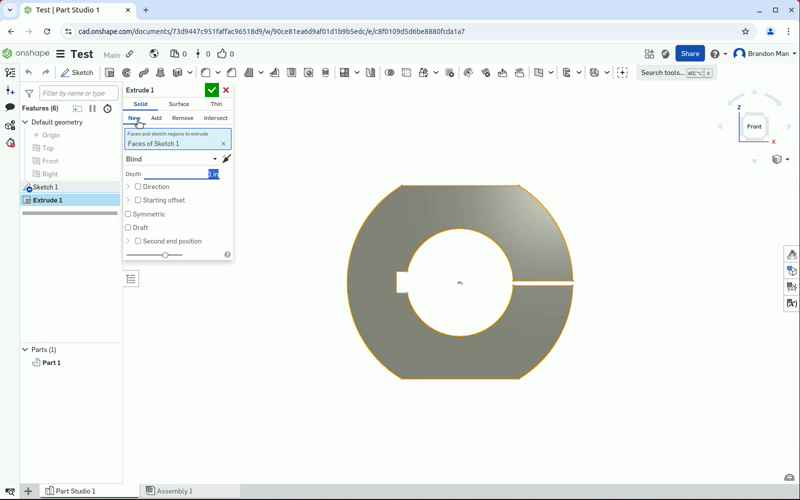
text(21.905)
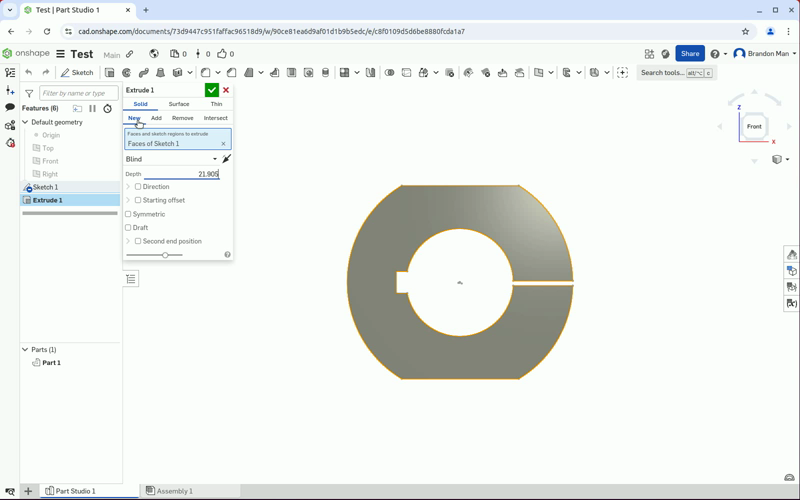
key(enter)
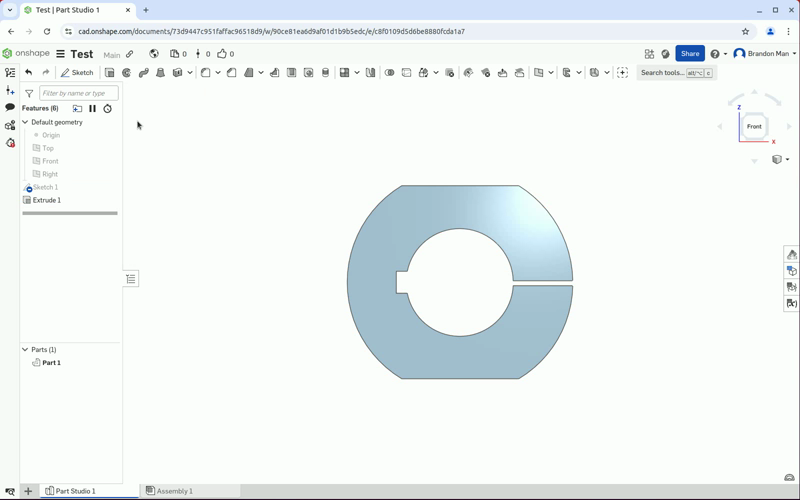
key(shift+h)
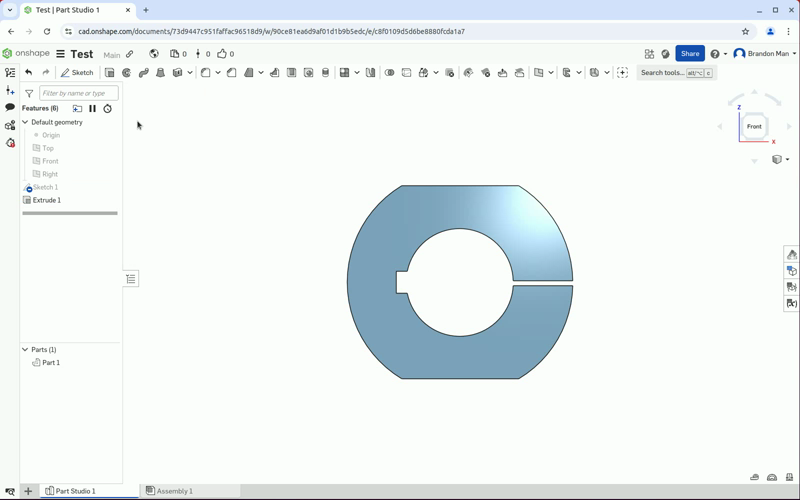
key(shift+h)
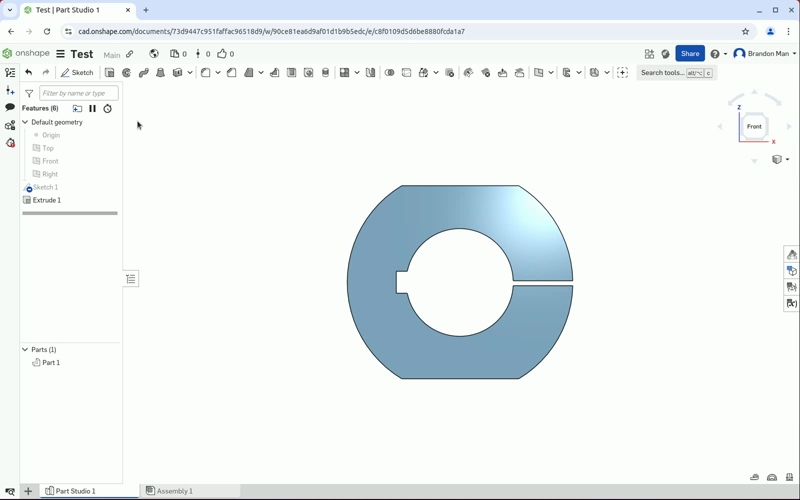
mouse_move(73, 189)
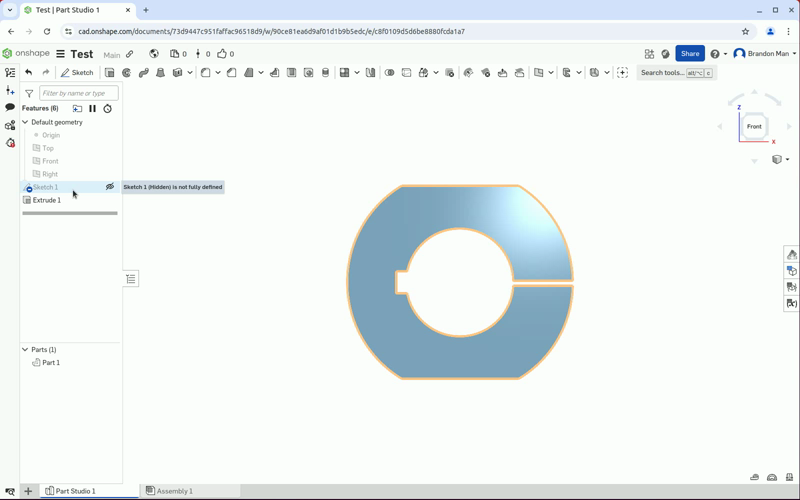
click(73, 189)
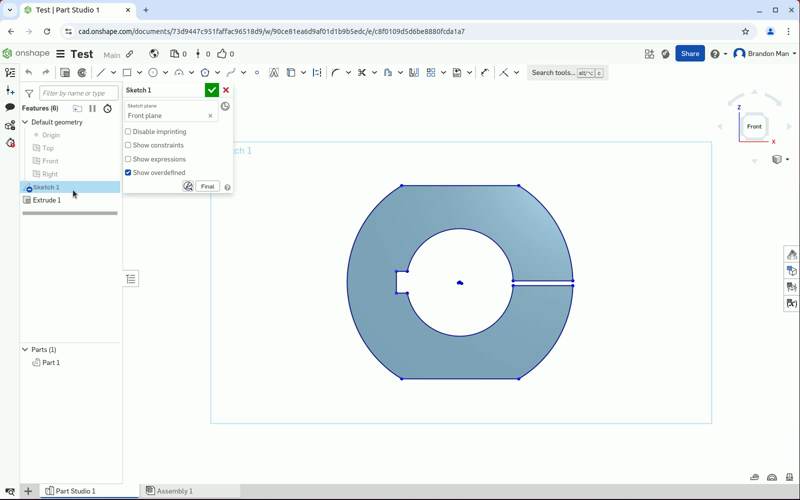
mouse_move(229, 92)
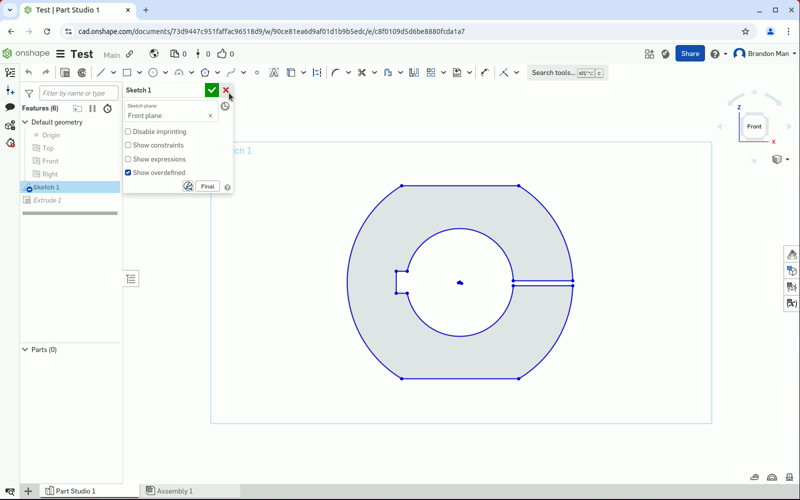
click(229, 92)
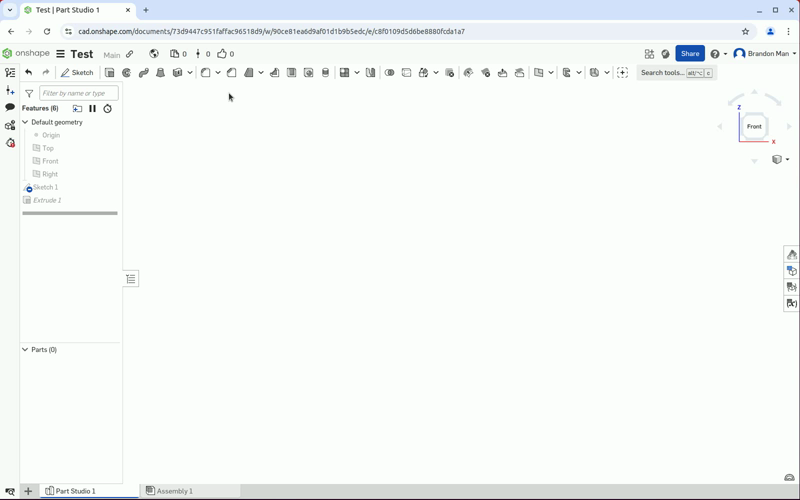
mouse_move(73, 352)
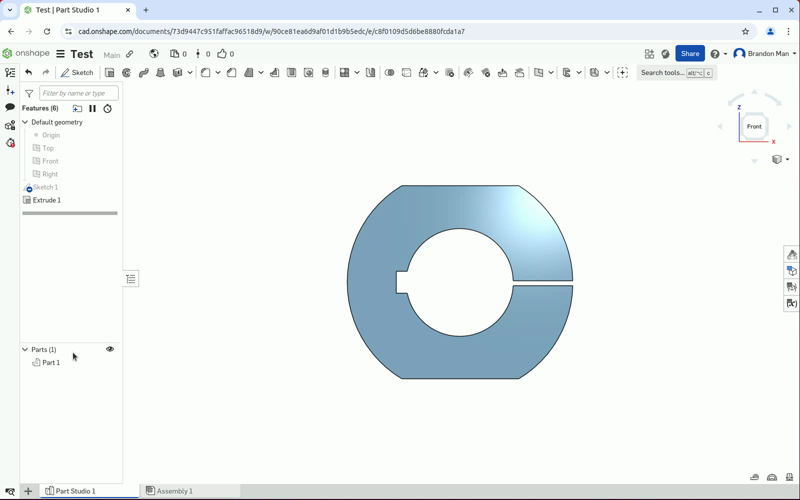
key(y)
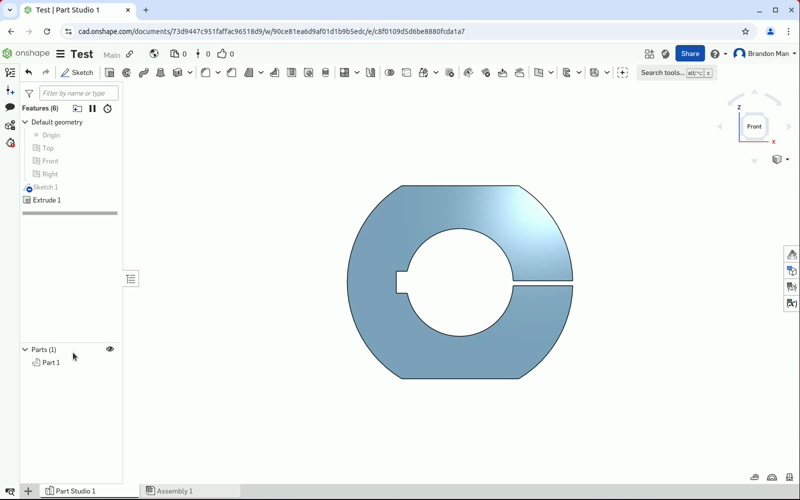
key(shift+p)
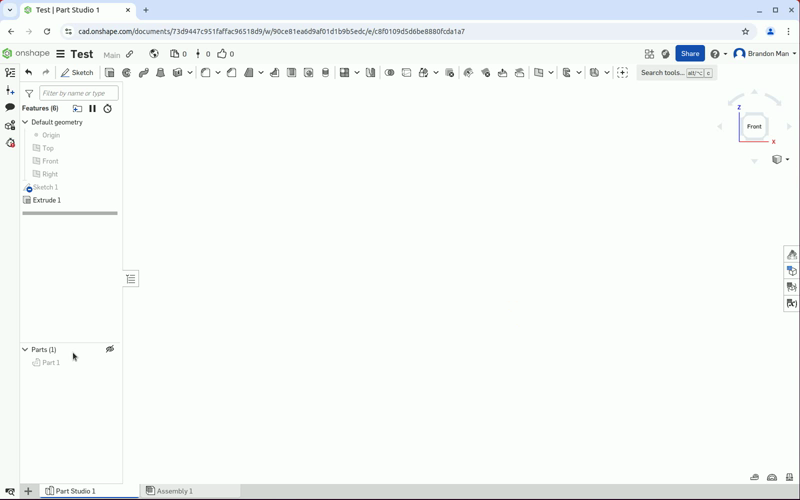
key(space)
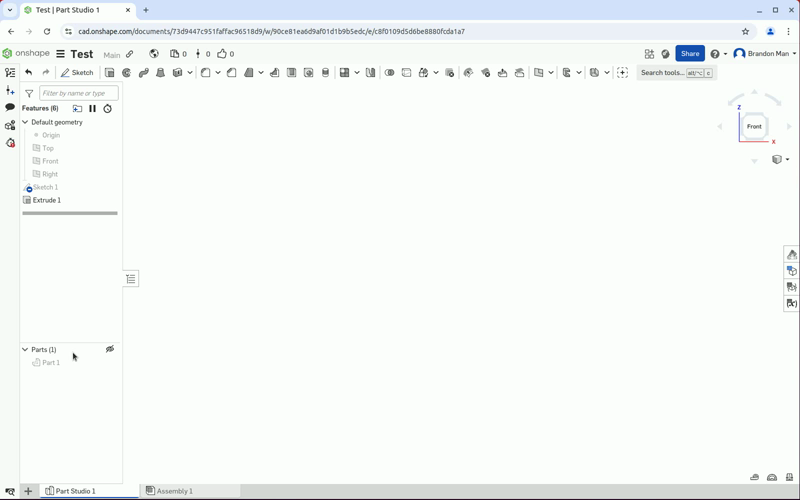
key_down(shift)
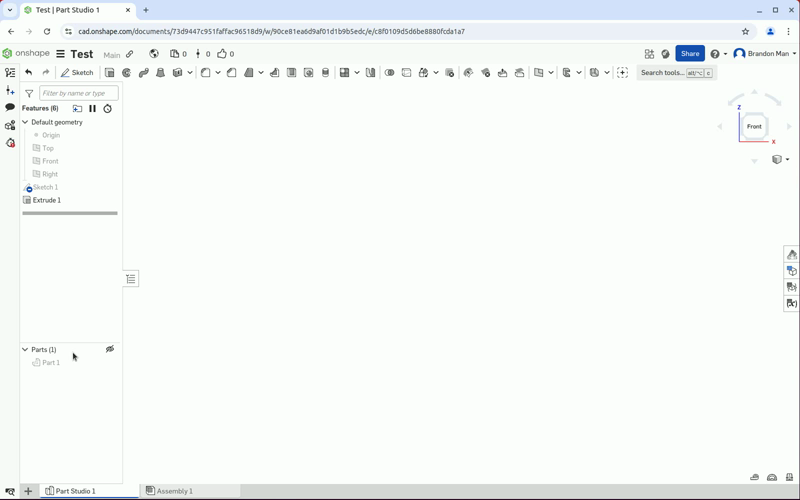
key(down)
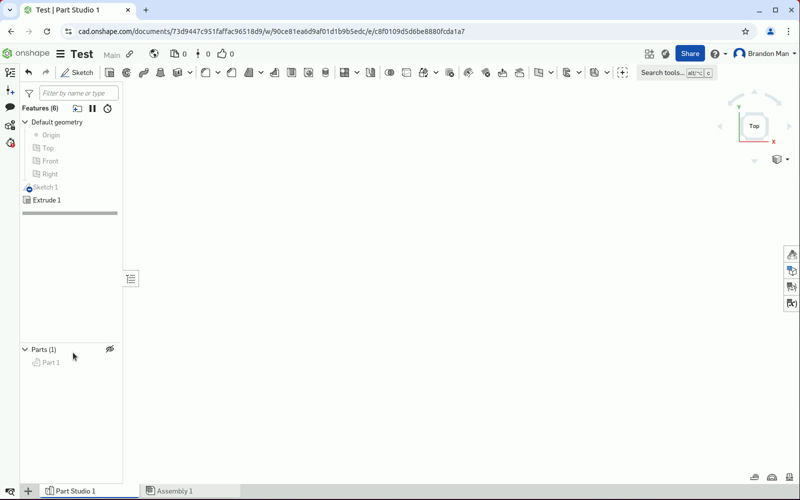
key_up(shift)
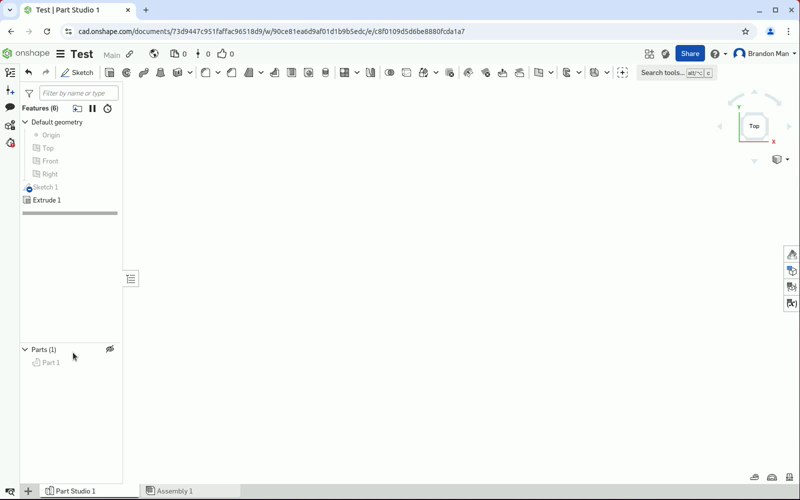
mouse_move(73, 352)
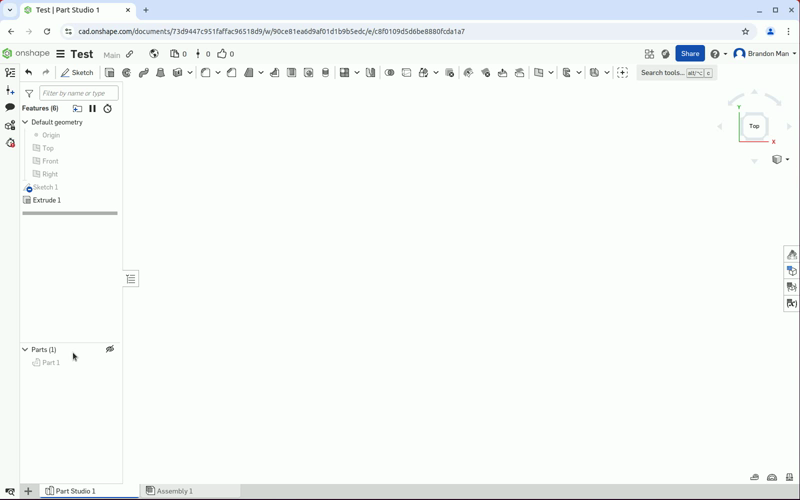
key(shift+y)
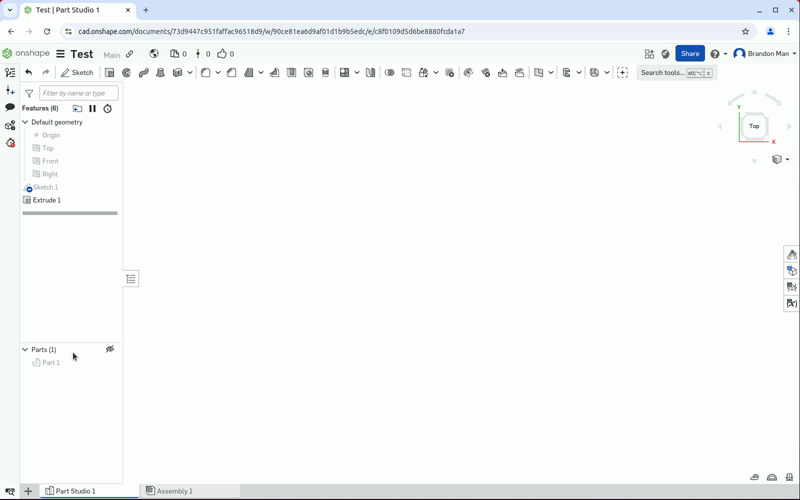
key(shift+s)
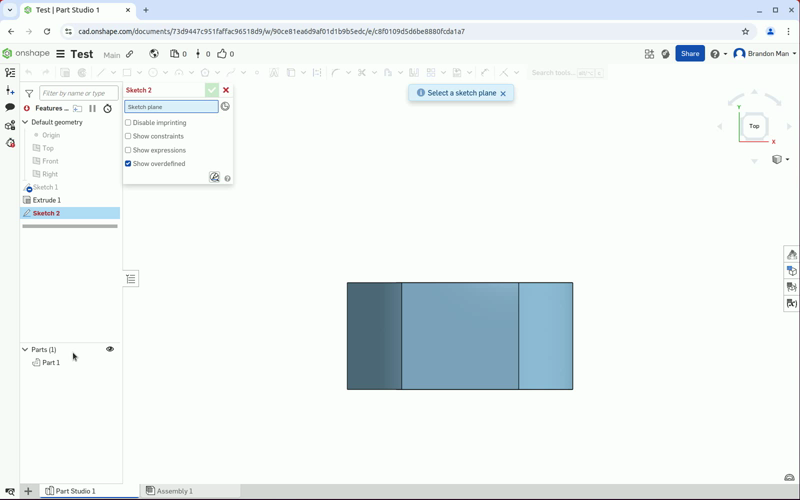
mouse_move(73, 150)
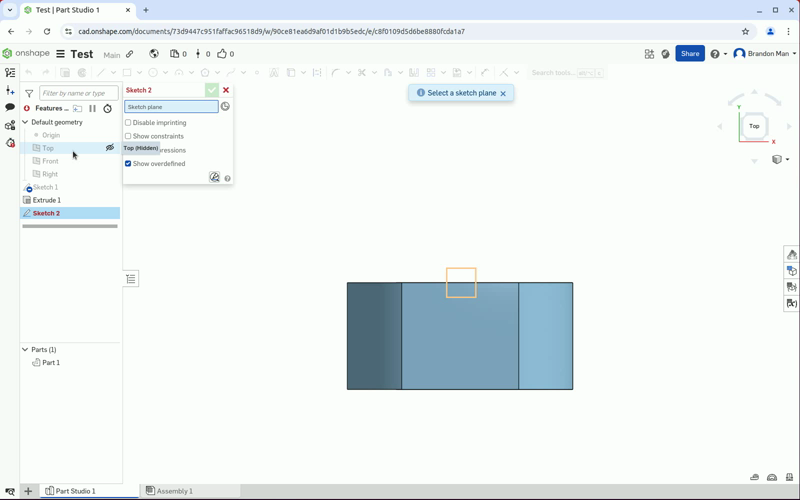
click(73, 150)
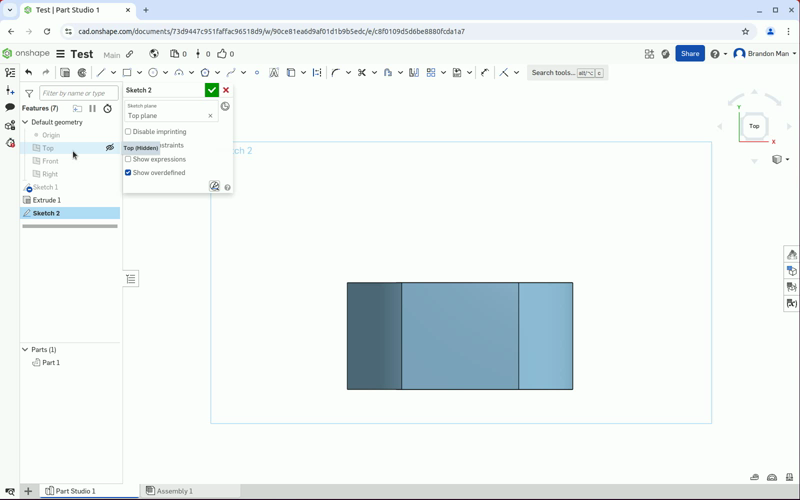
mouse_move(73, 352)
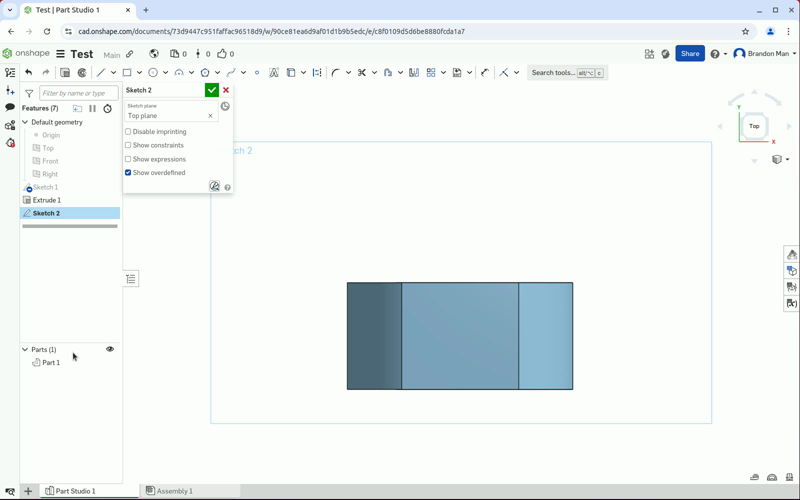
key(y)
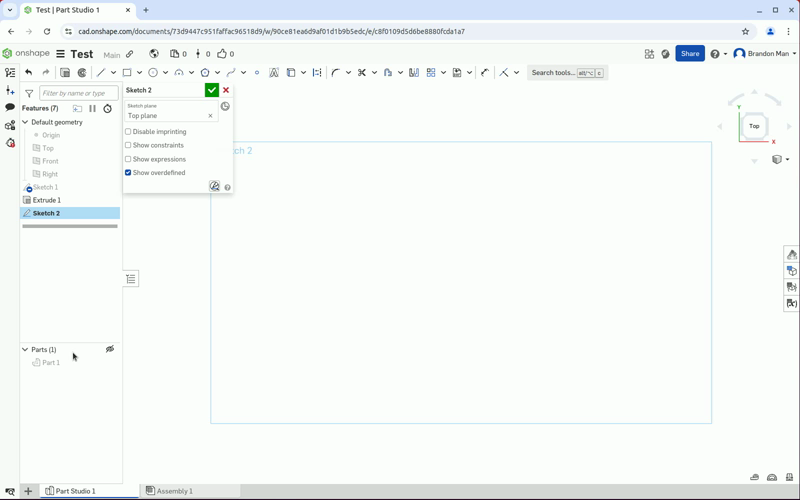
key(l)
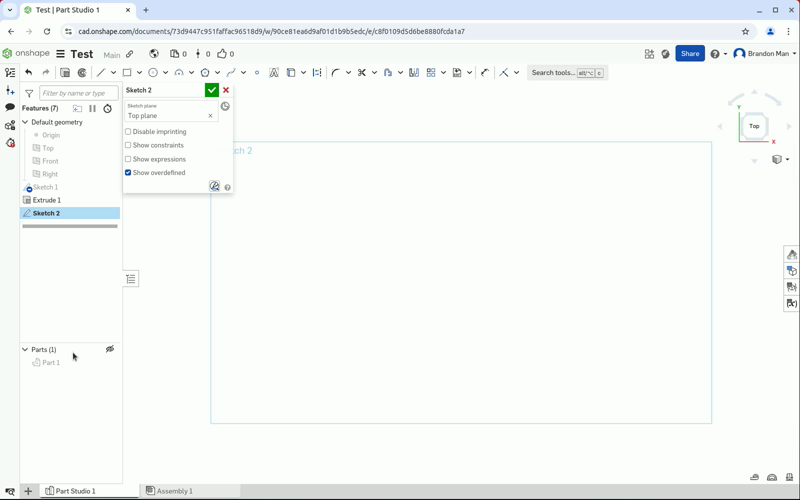
key_down(shift)
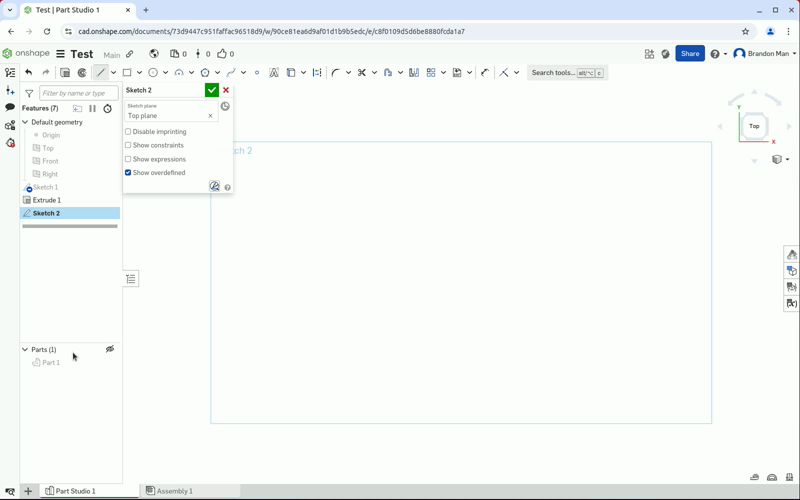
mouse_move(310, 260)
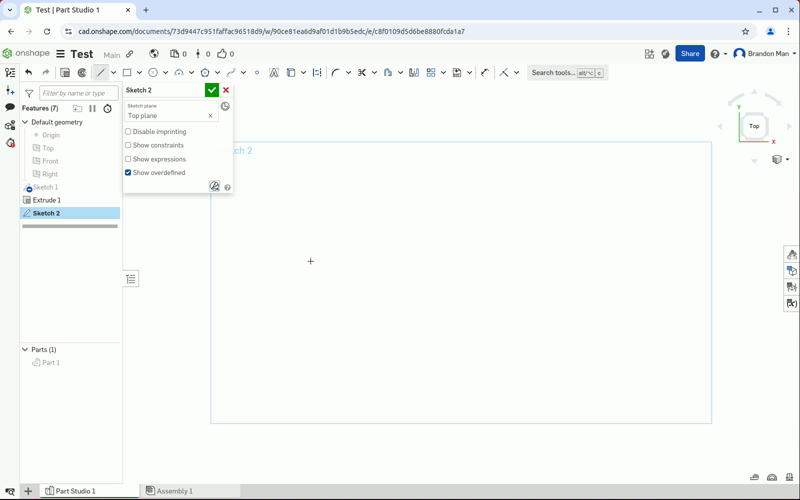
click(310, 260)
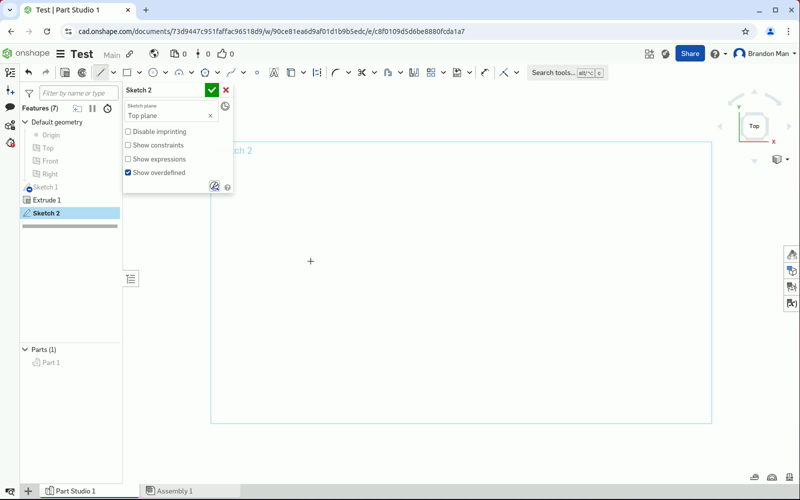
key_up(shift)
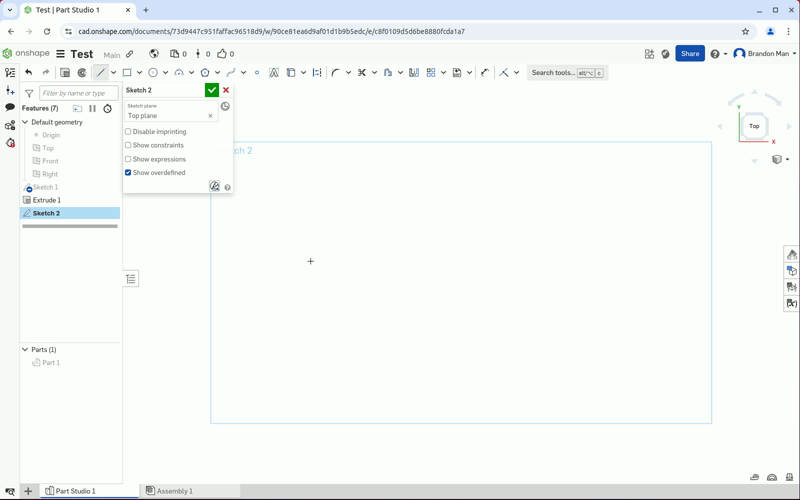
key_down(shift)
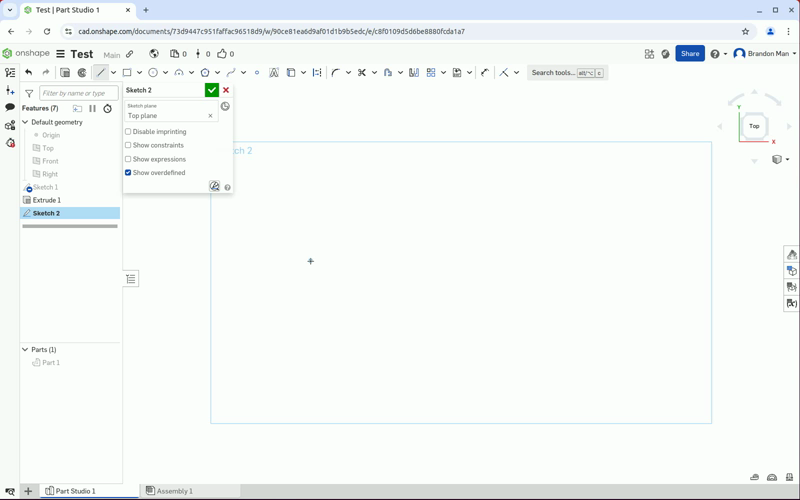
mouse_move(314, 380)
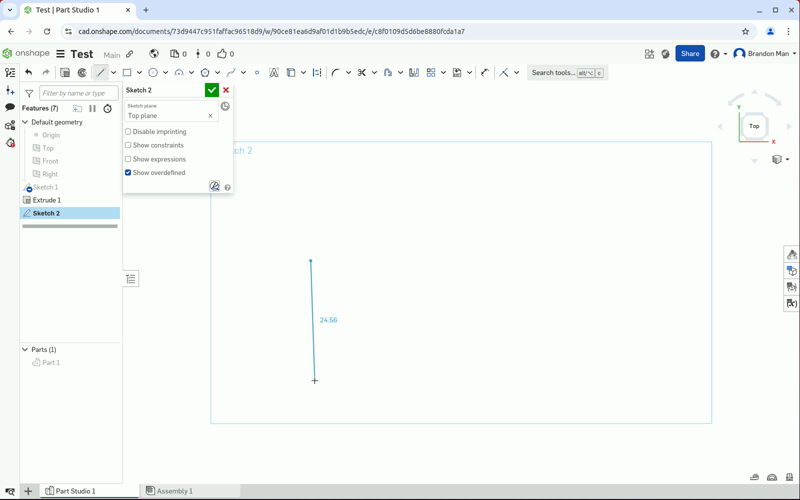
click(314, 380)
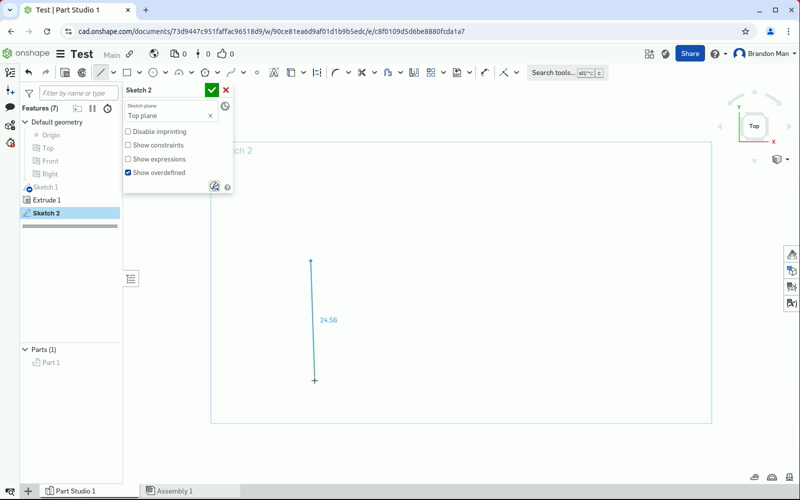
key_up(shift)
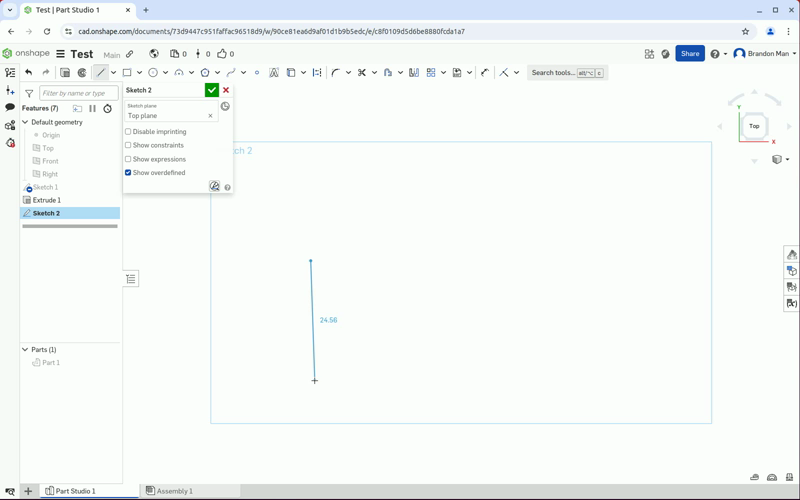
key_down(shift)
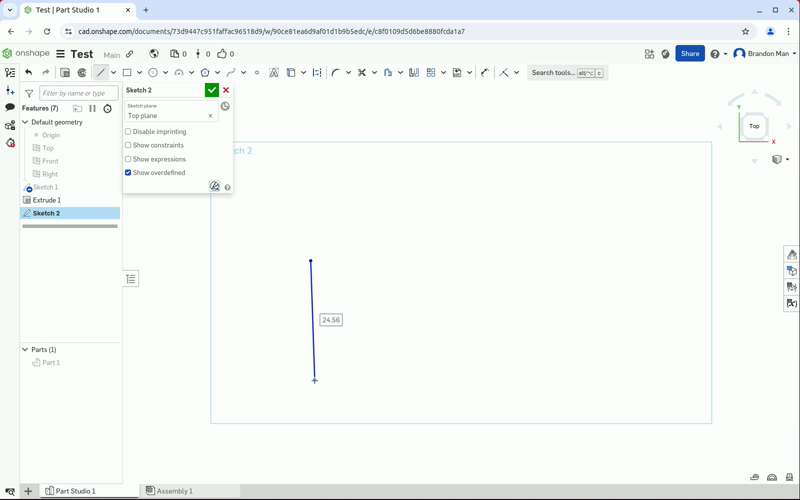
mouse_move(344, 380)
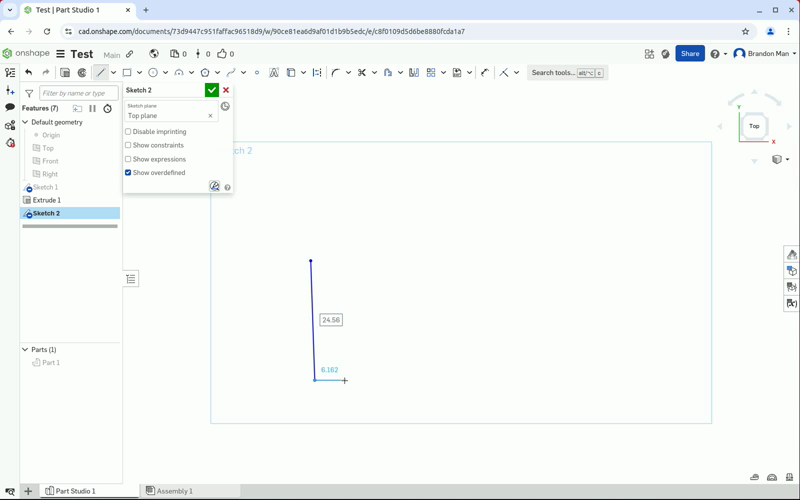
mouse_move(329, 380)
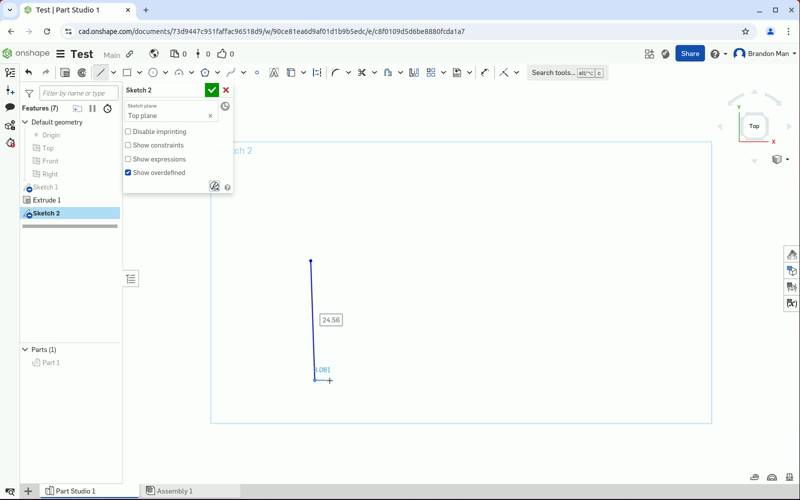
click(329, 380)
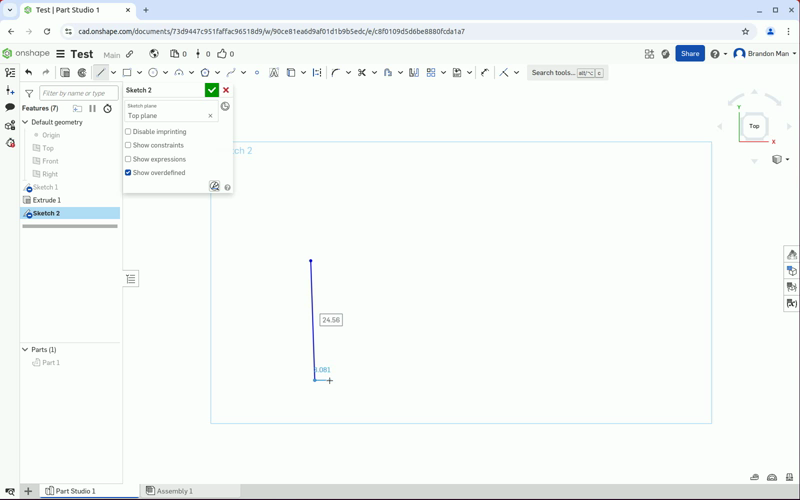
key_up(shift)
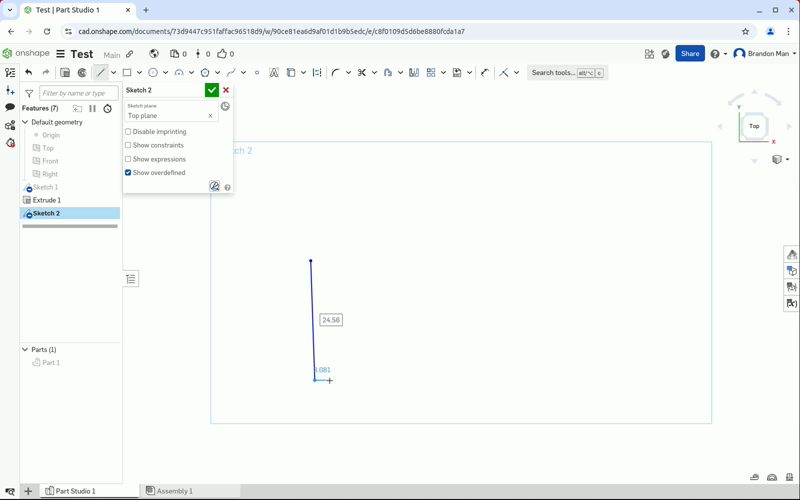
key_down(shift)
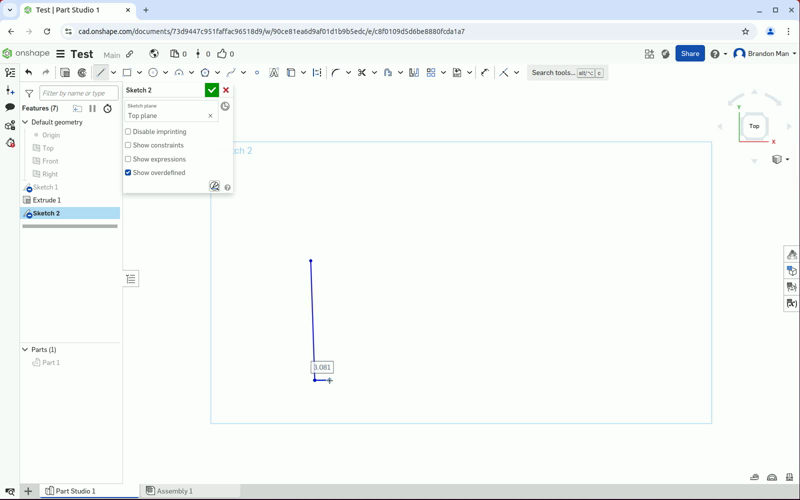
mouse_move(397, 282)
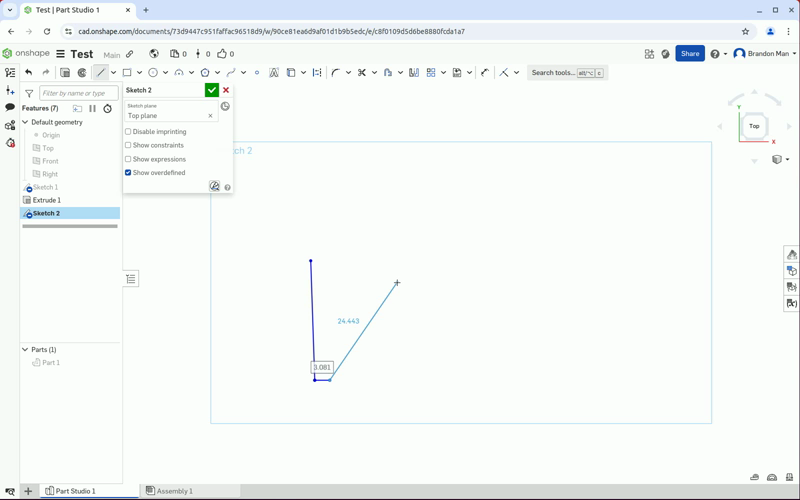
click(397, 282)
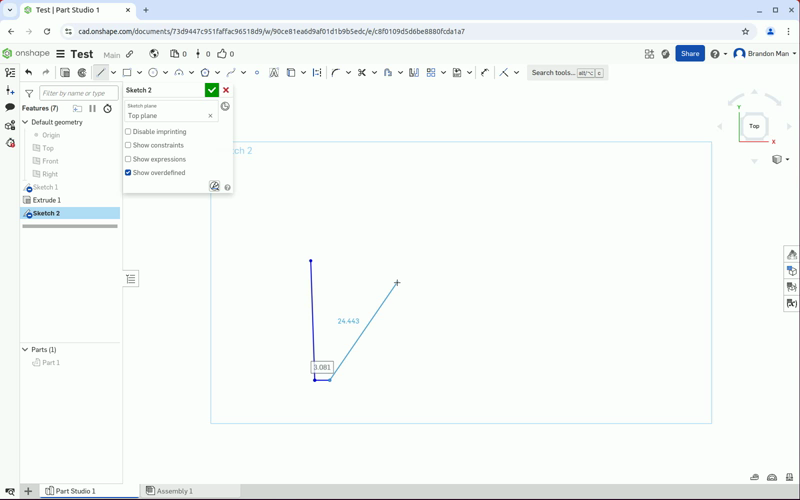
key_up(shift)
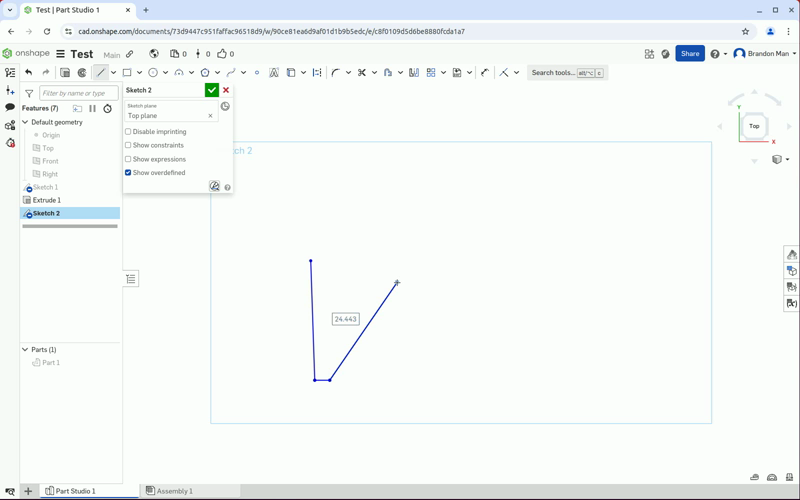
key_down(shift)
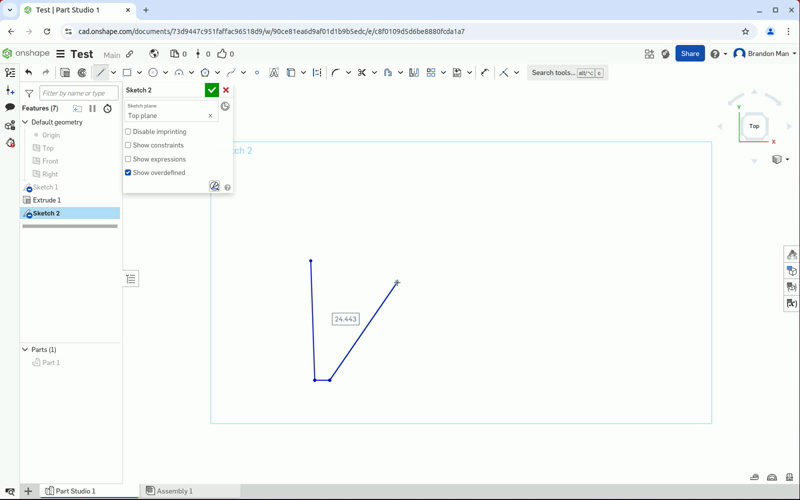
mouse_move(427, 282)
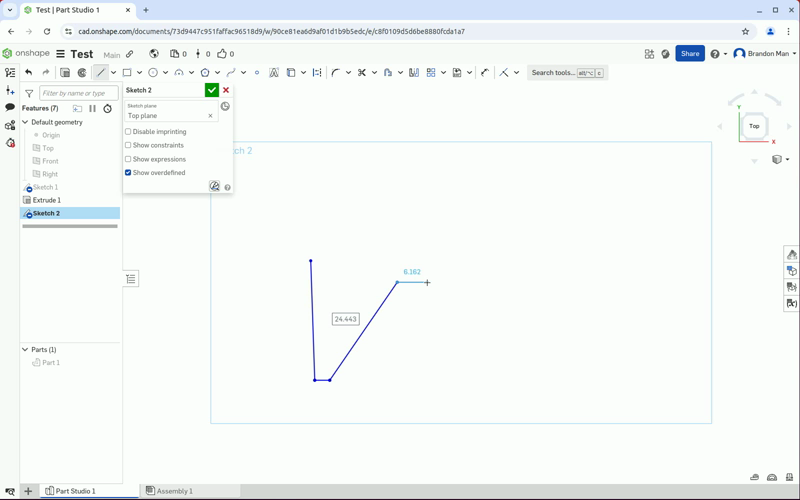
mouse_move(397, 260)
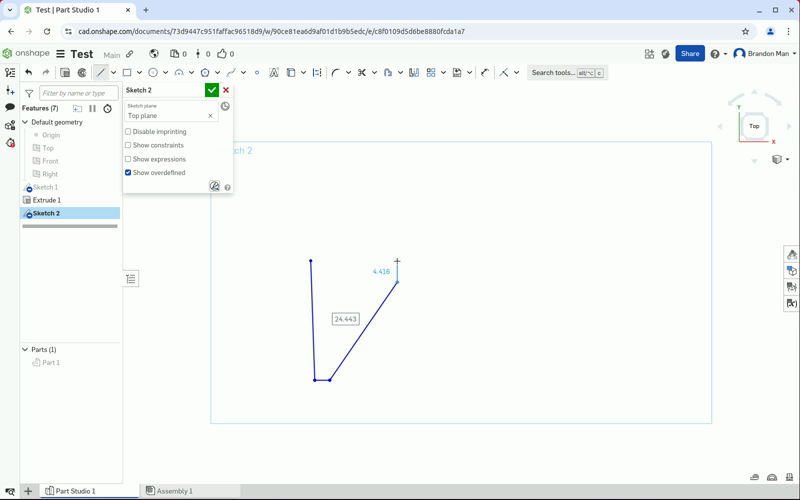
click(397, 260)
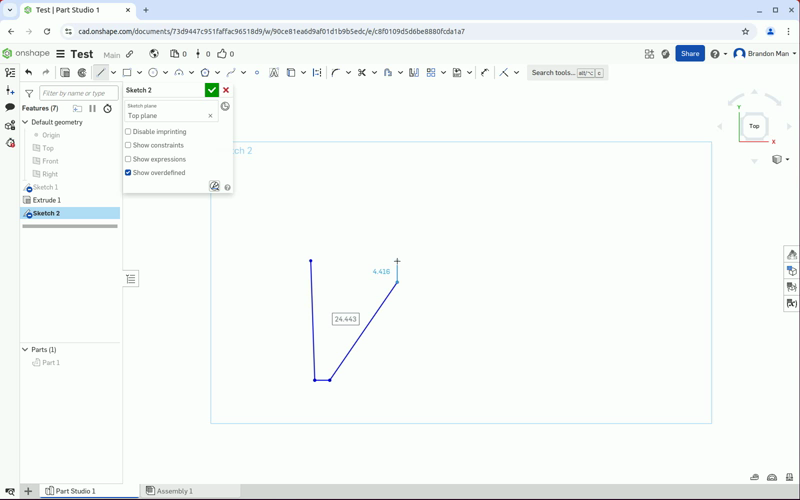
key_up(shift)
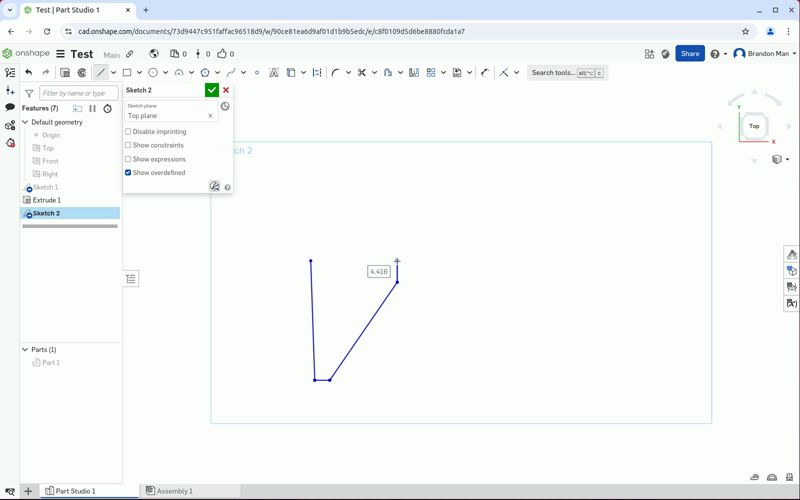
key_down(shift)
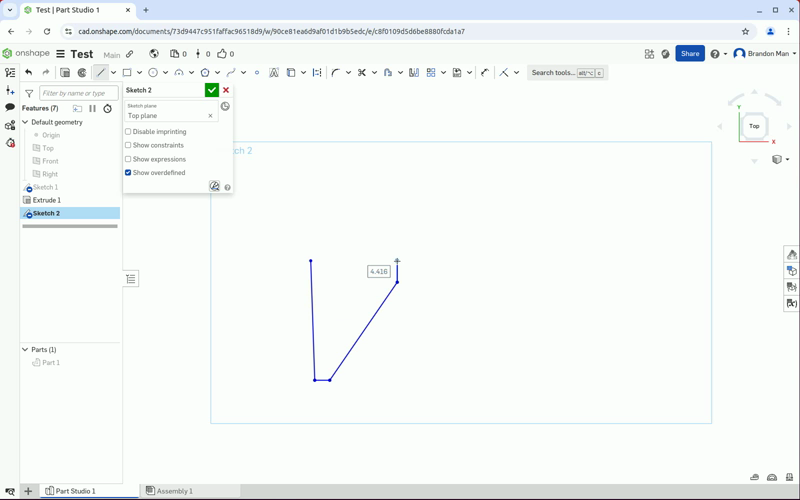
mouse_move(310, 260)
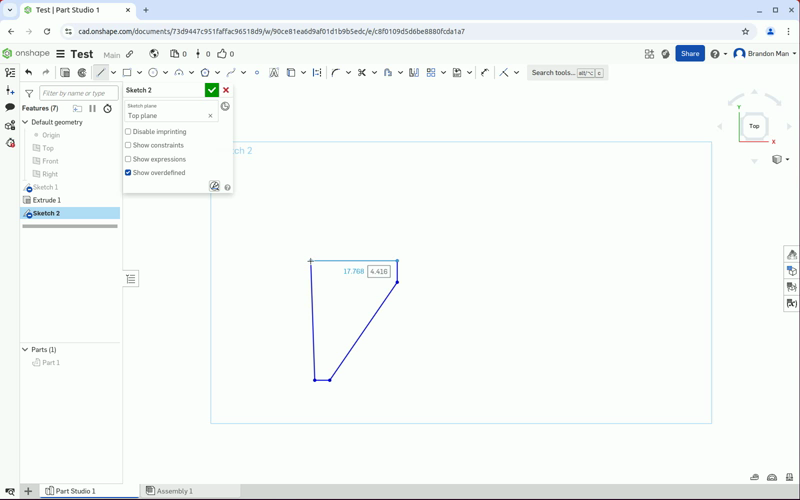
key_up(shift)
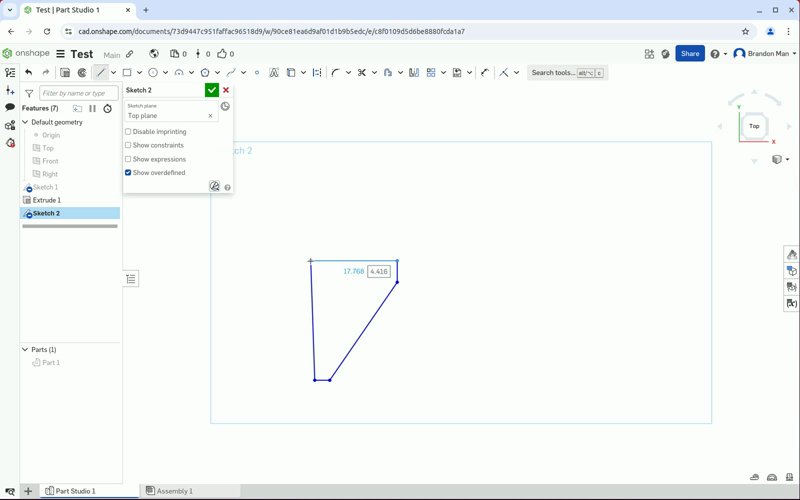
click(310, 260)
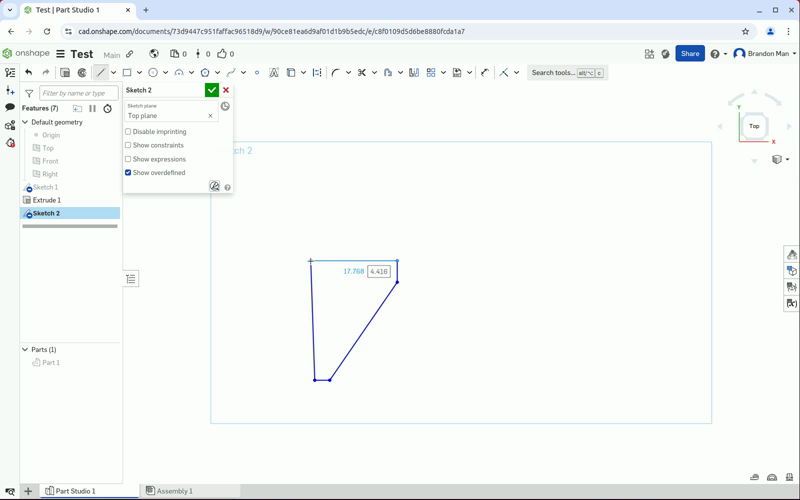
key(esc)
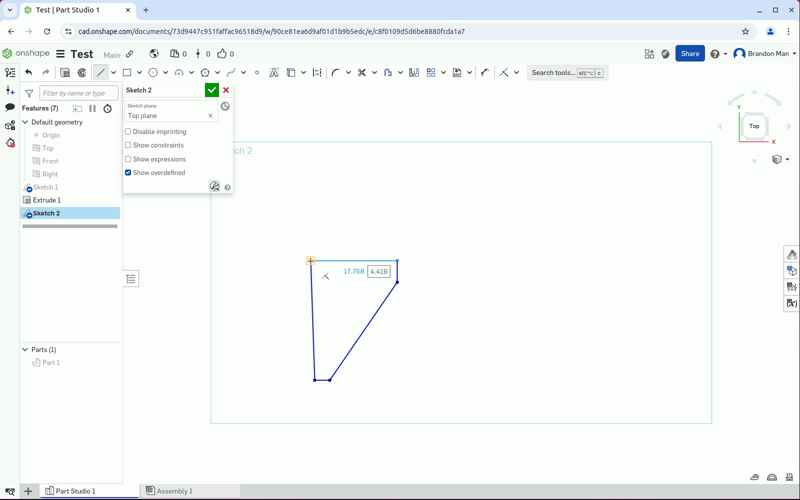
mouse_move(365, 274)
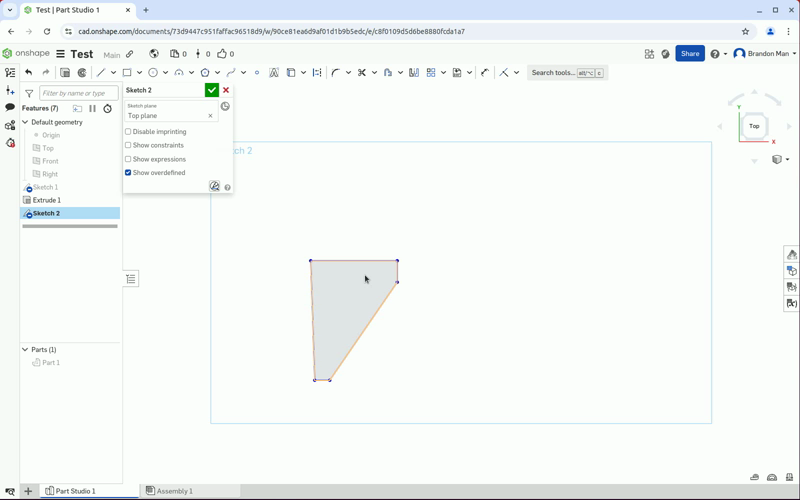
click(365, 274)
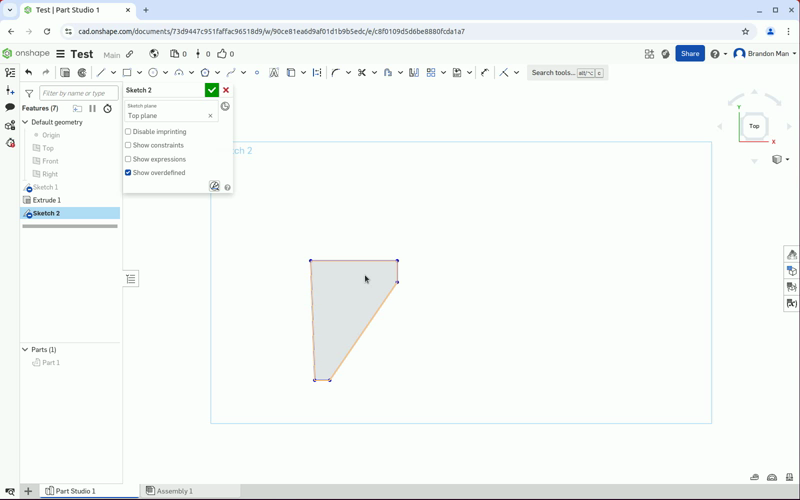
mouse_move(73, 352)
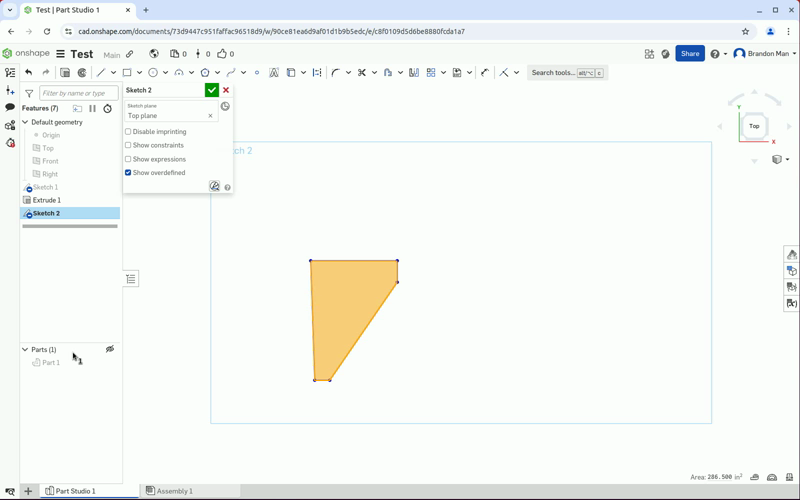
key(shift+y)
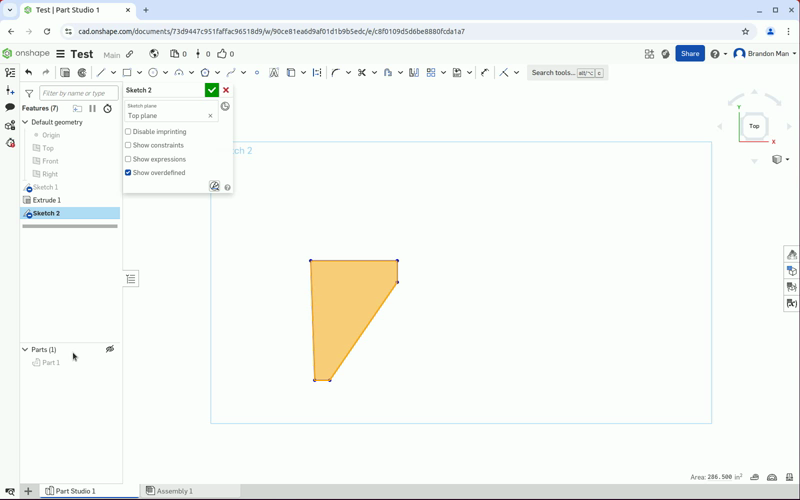
key(shift+e)
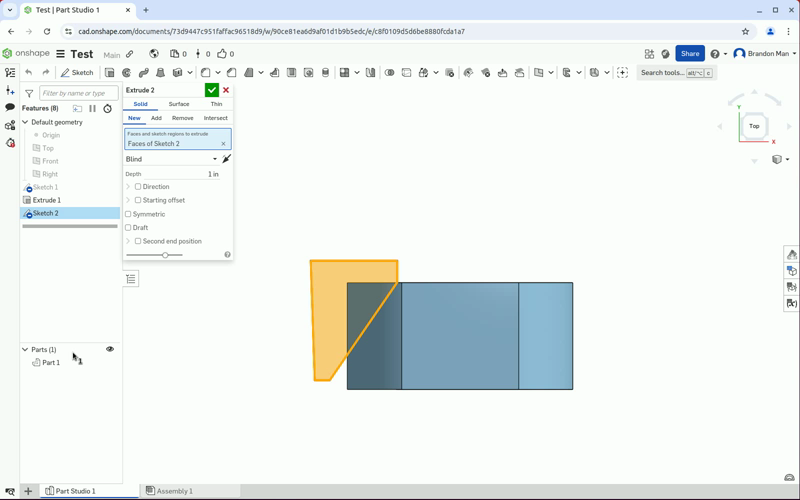
mouse_move(143, 106)
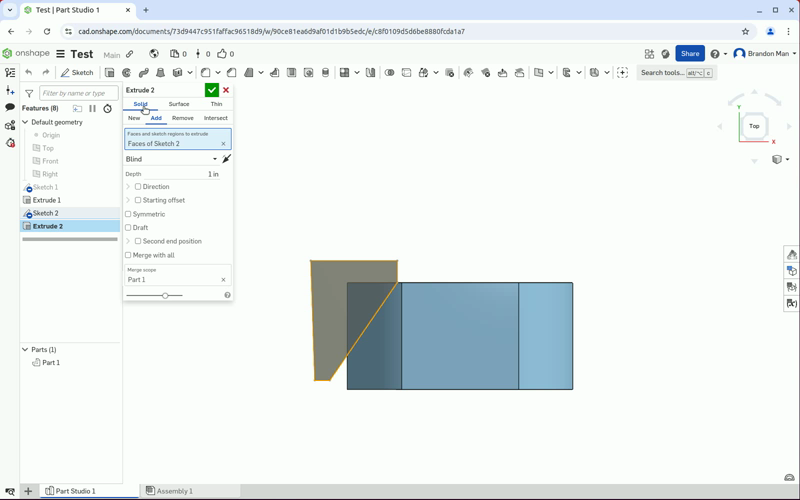
click(143, 106)
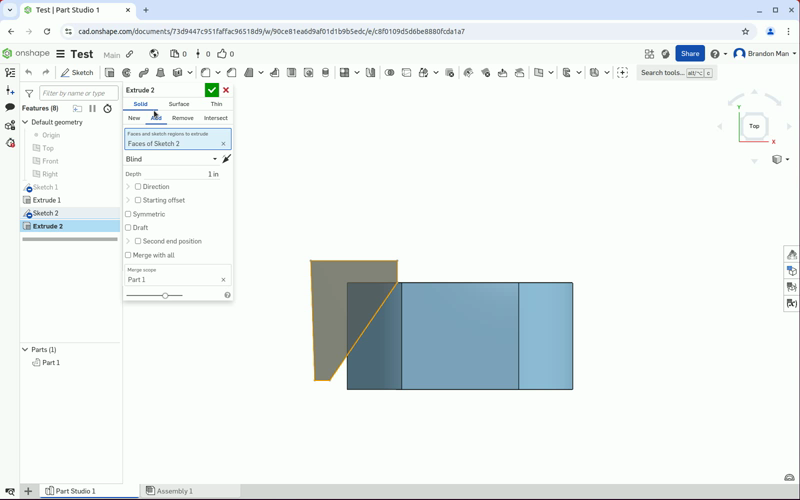
mouse_move(186, 120)
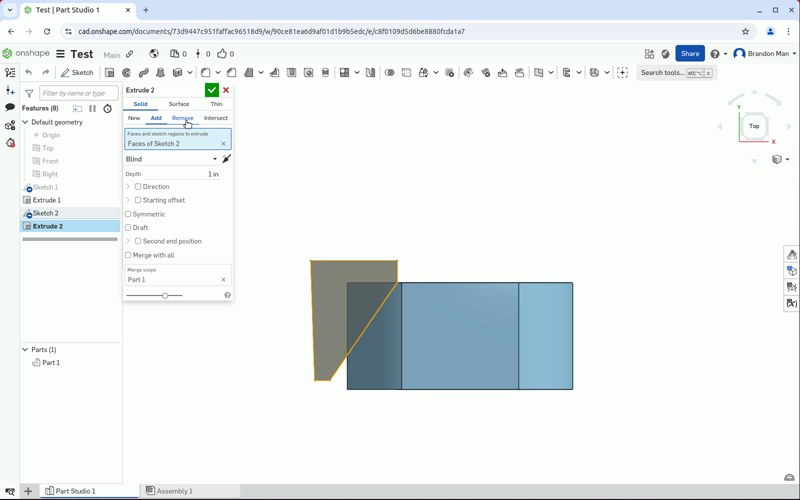
click(186, 120)
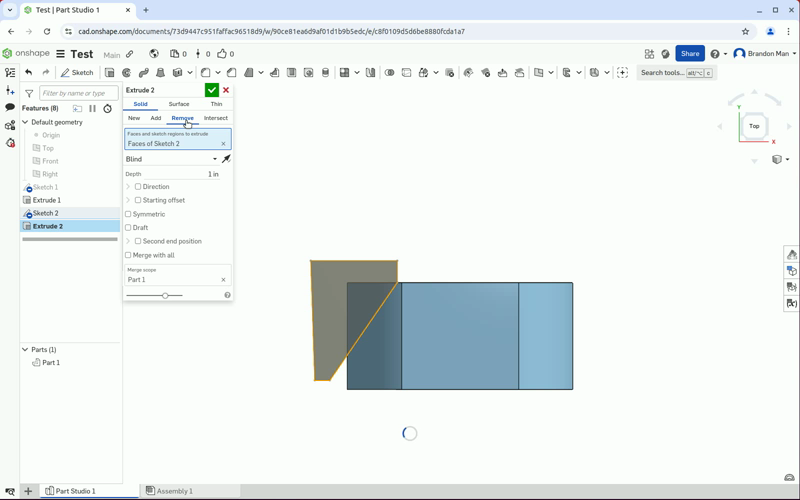
key(tab, 4)
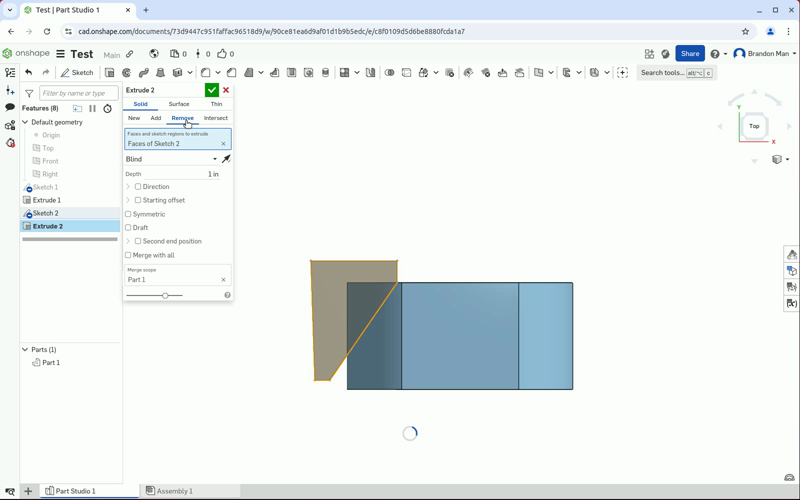
text(-39.476)
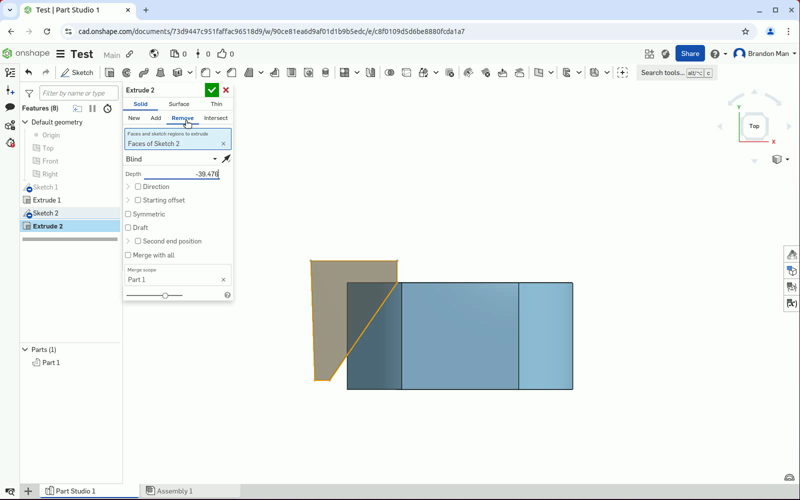
key(tab, 3)
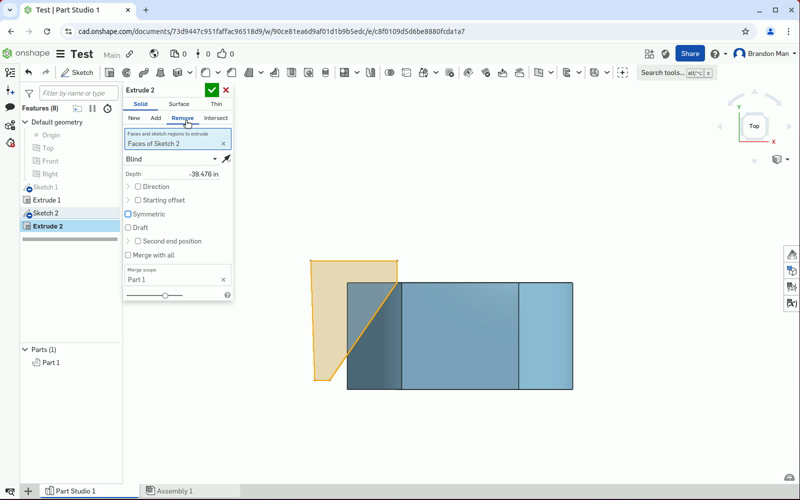
key(space)
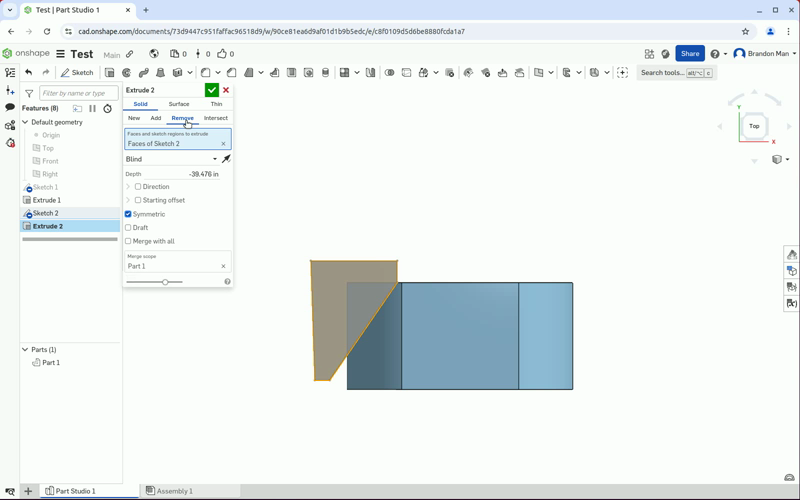
key(tab, 2)
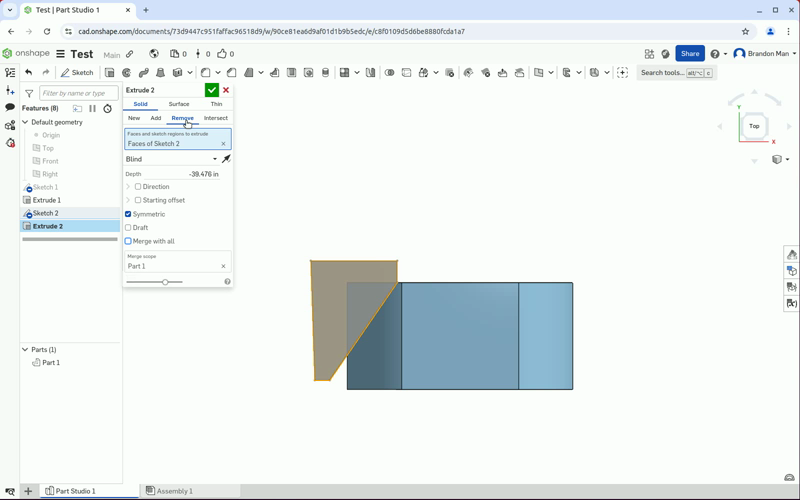
key(space)
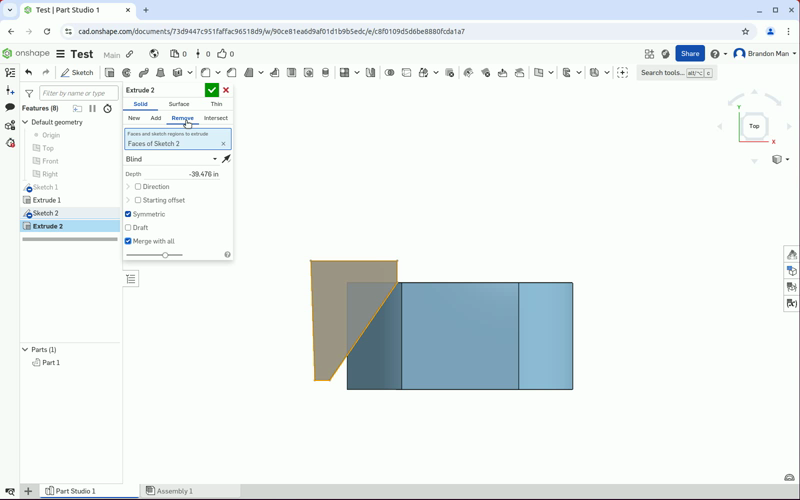
key(enter)
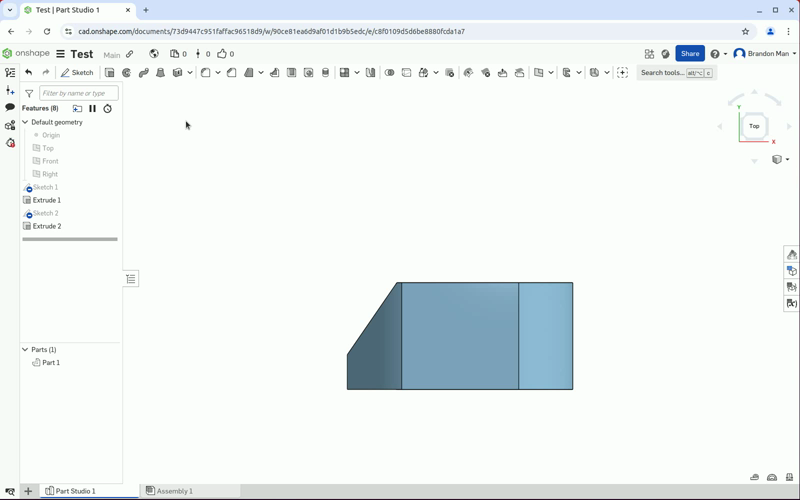
key(shift+h)
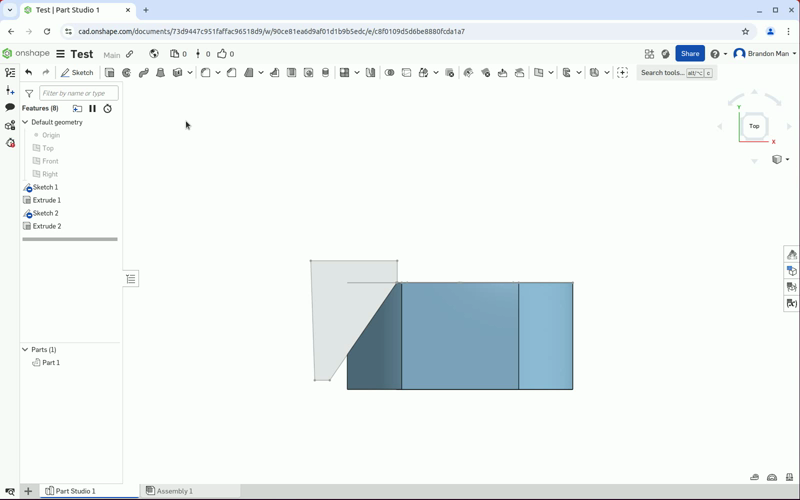
key(shift+h)
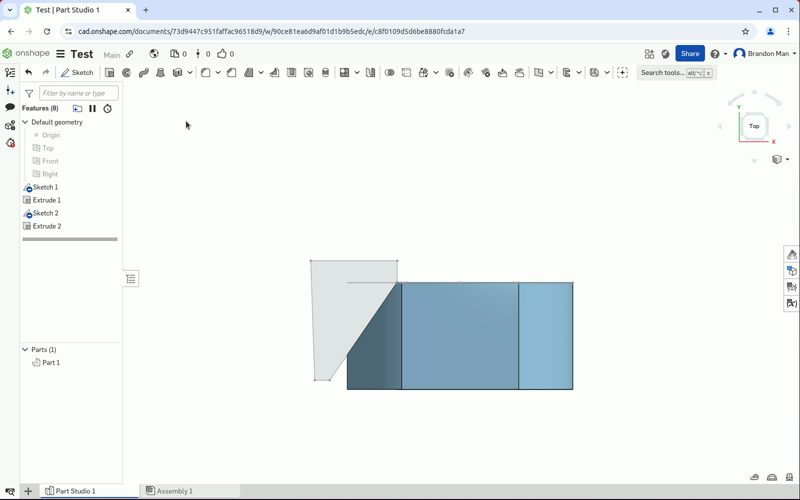
key(shift+7)
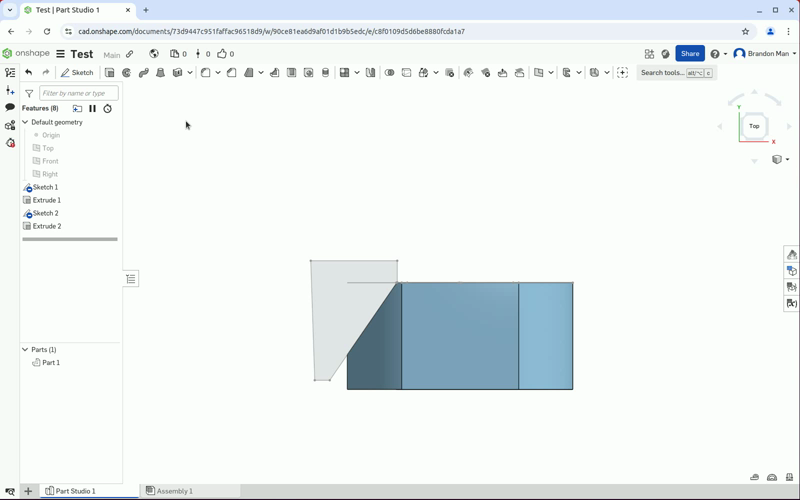
key(up, 3)
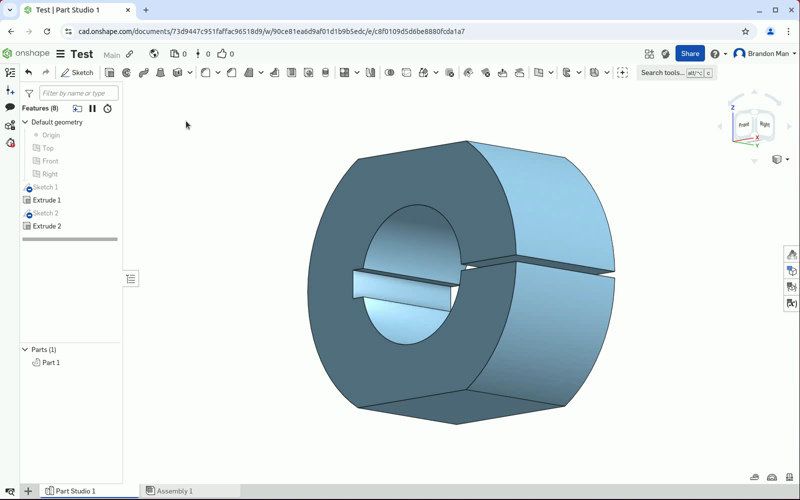
key(left, 3)
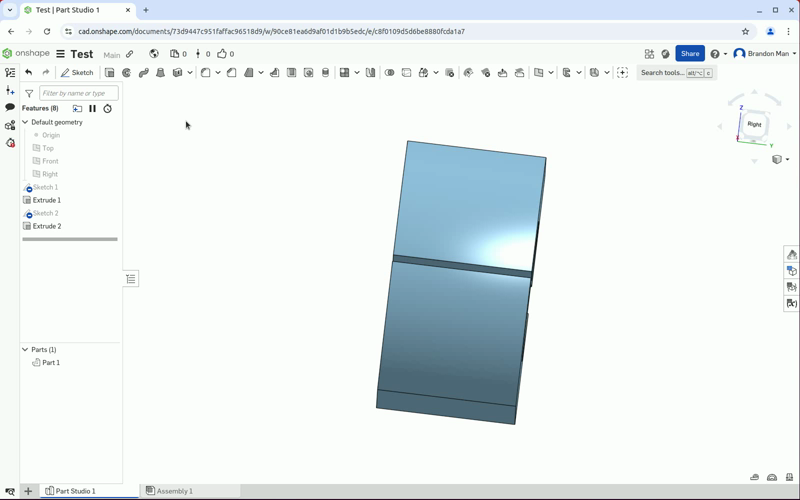
key(right, 3)
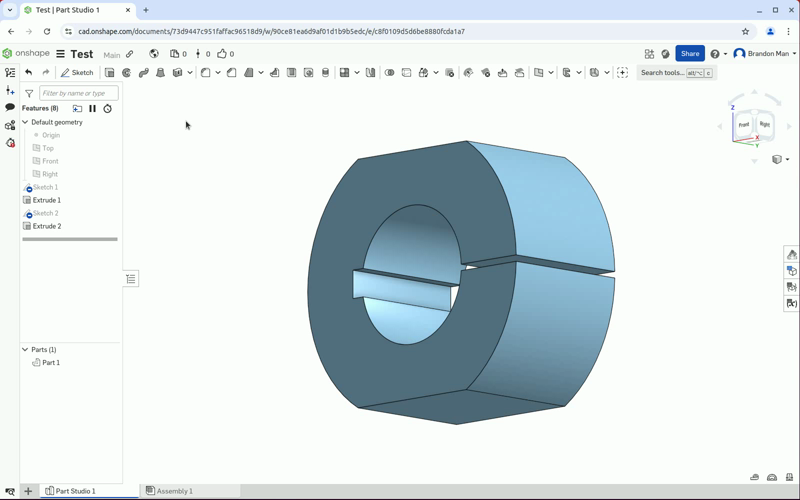
key(down, 3)
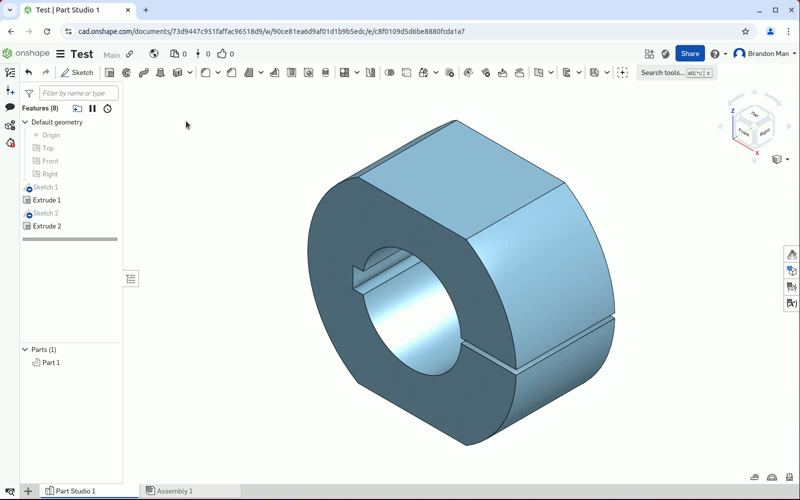
mouse_move(73, 189)
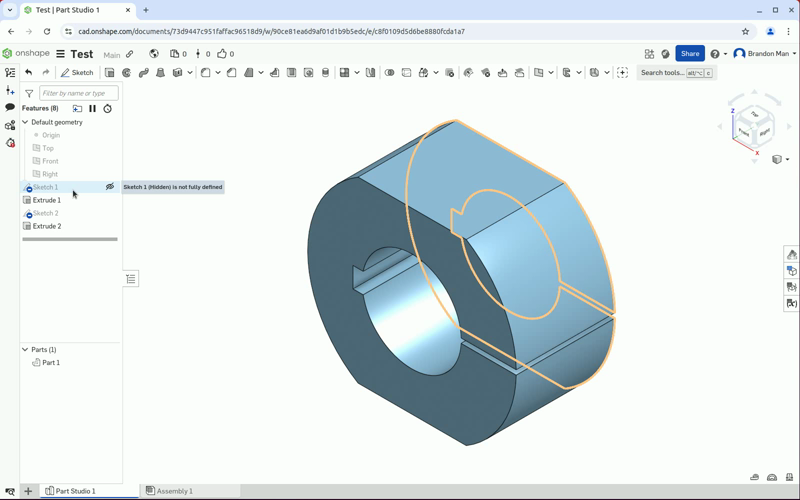
click(73, 189)